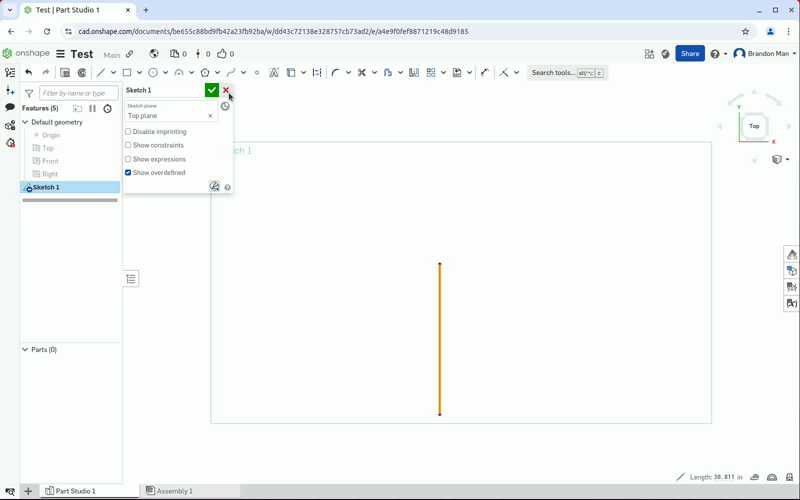
key(shift+h)
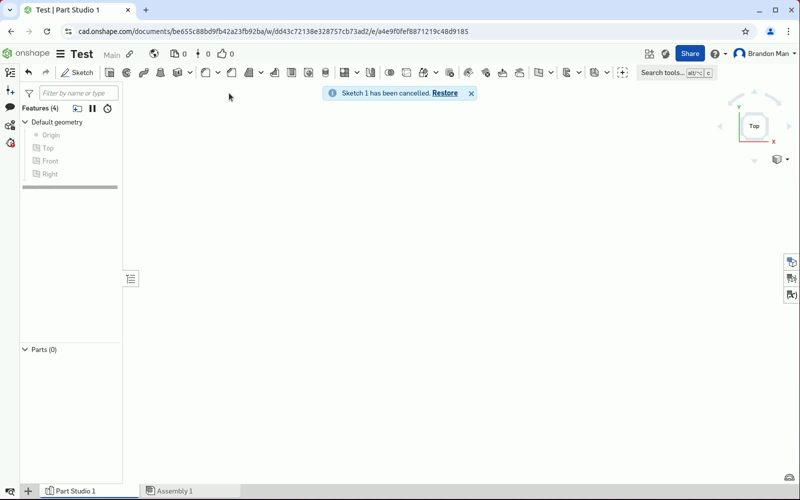
mouse_move(73, 352)
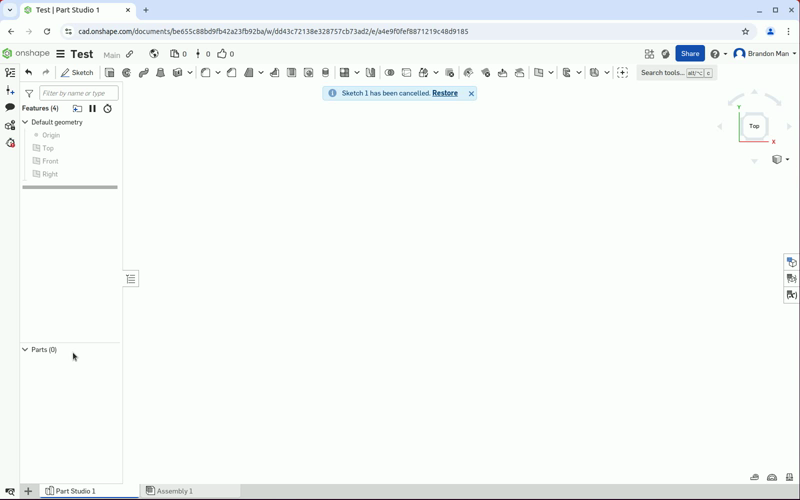
key(y)
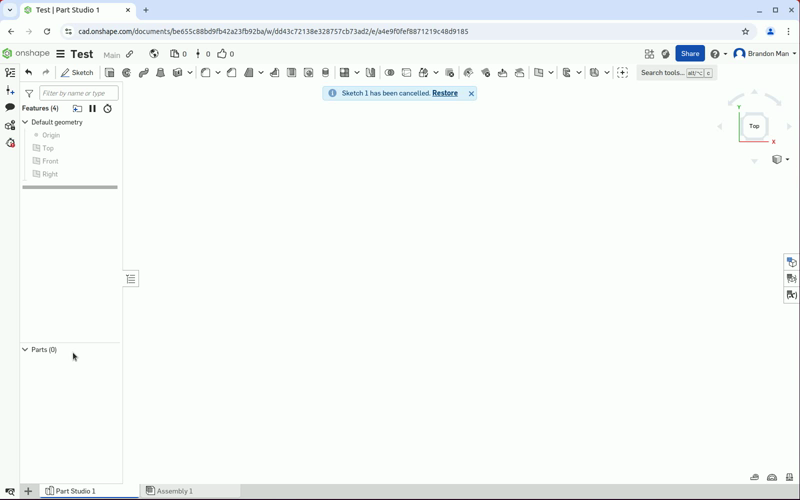
key(shift+p)
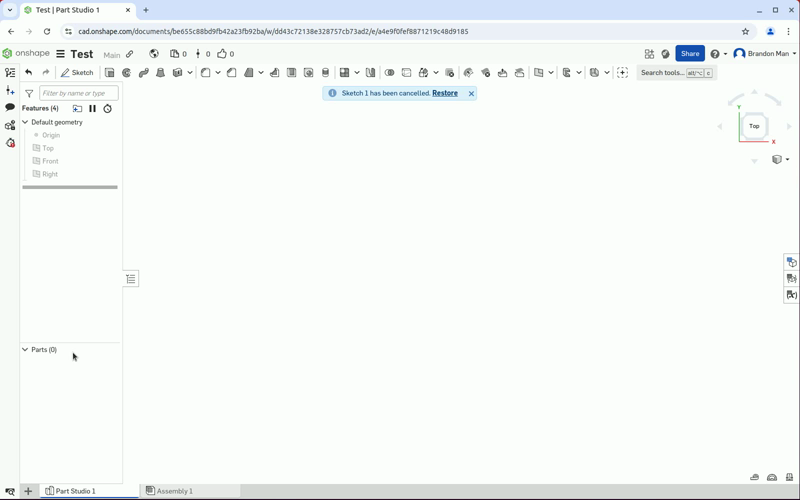
key(space)
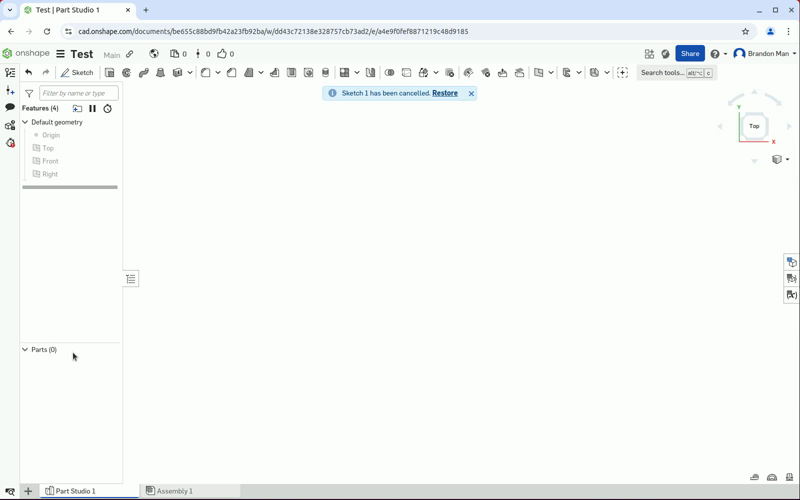
key_down(shift)
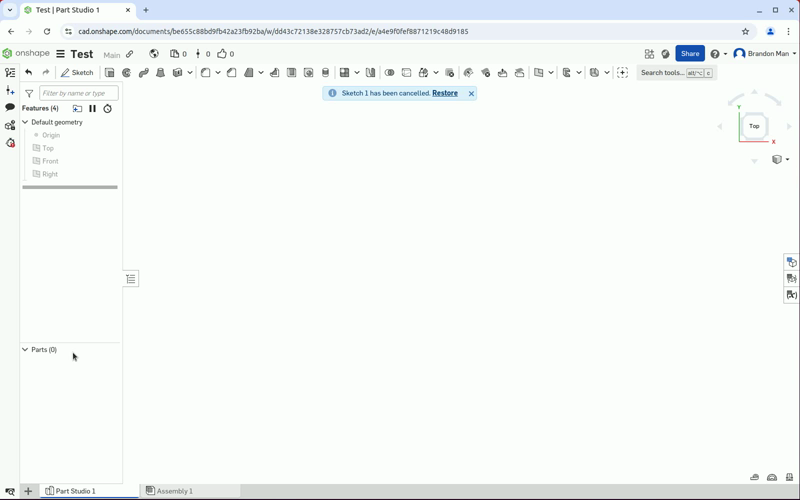
key(up)
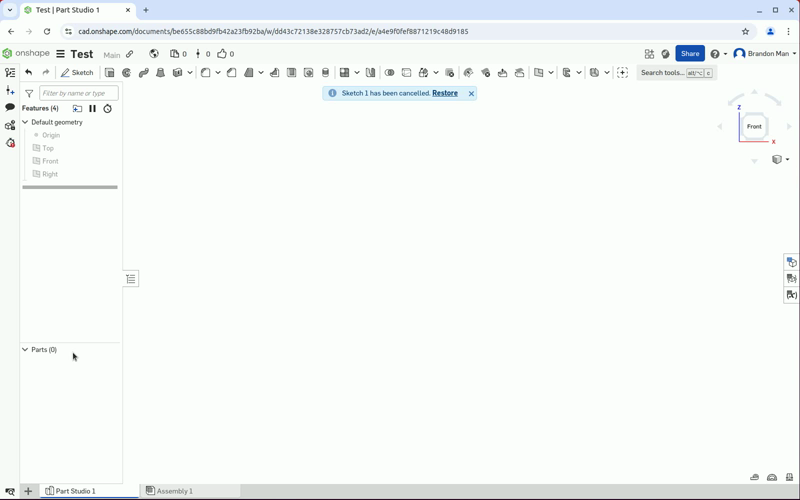
key_up(shift)
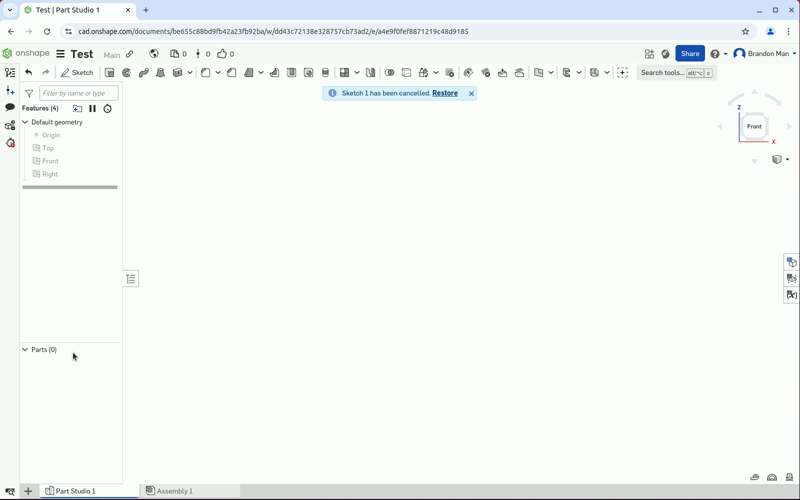
mouse_move(73, 352)
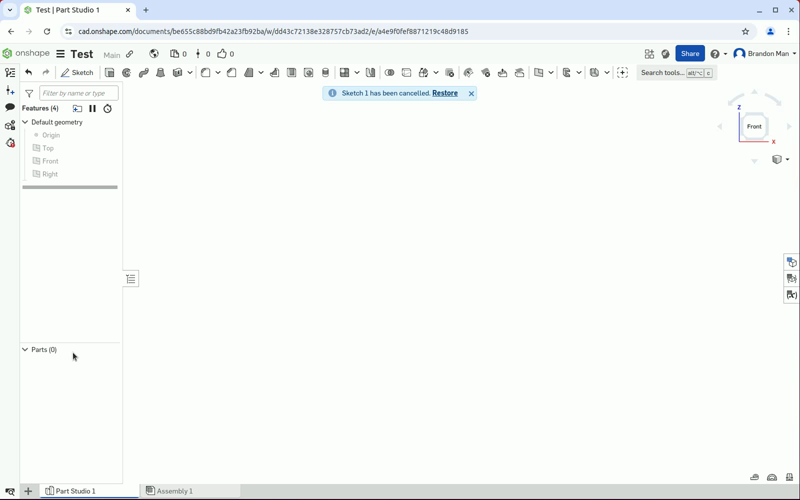
key(shift+y)
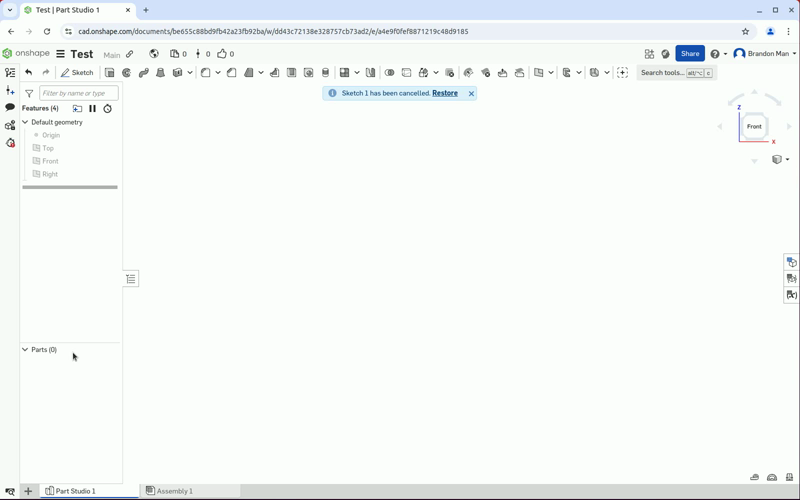
key(shift+s)
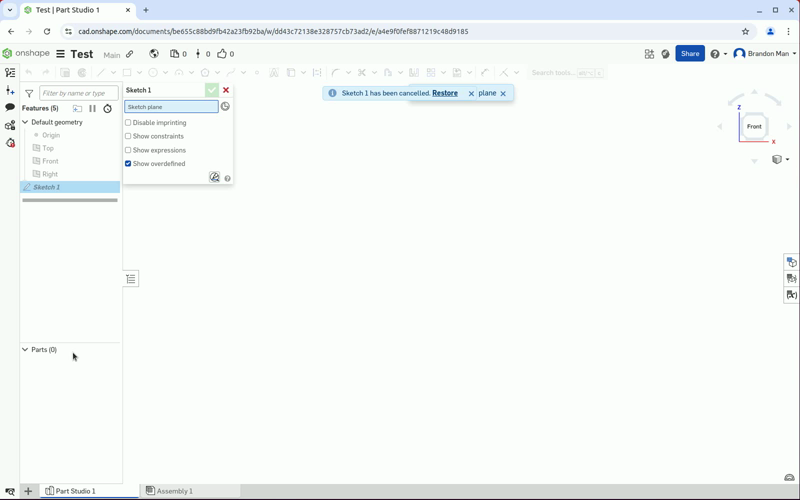
mouse_move(73, 163)
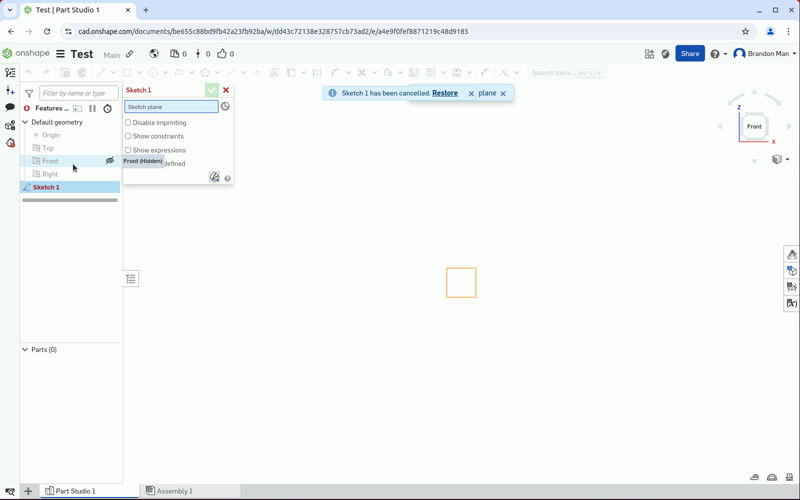
click(73, 163)
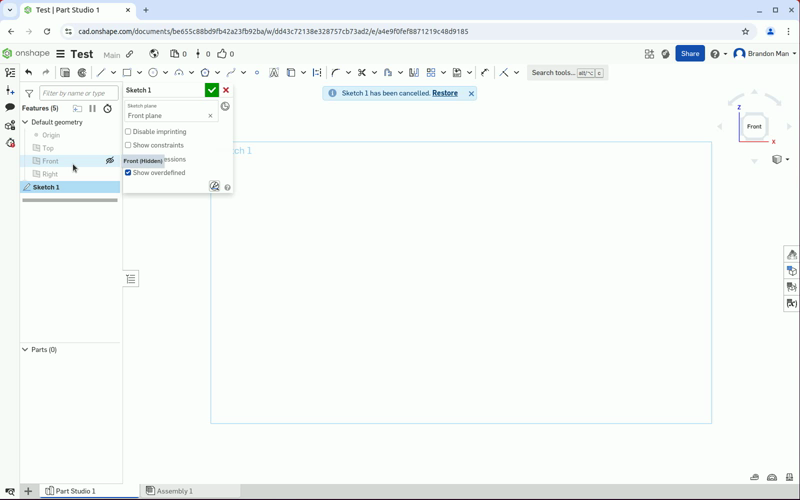
mouse_move(73, 352)
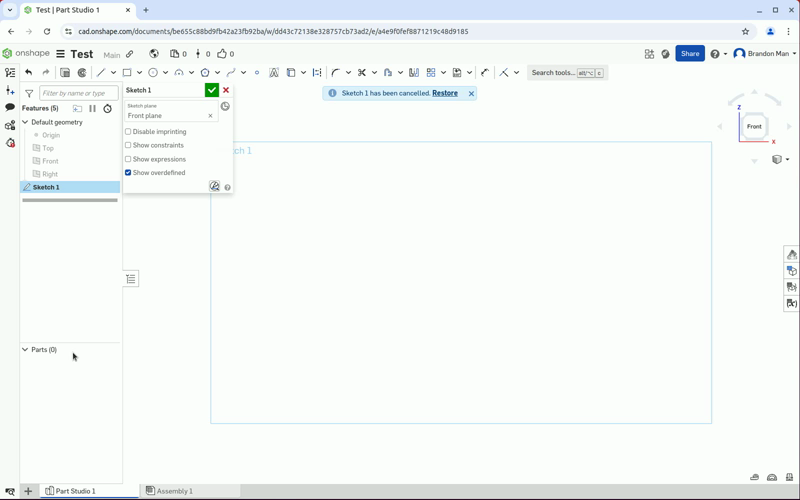
key(y)
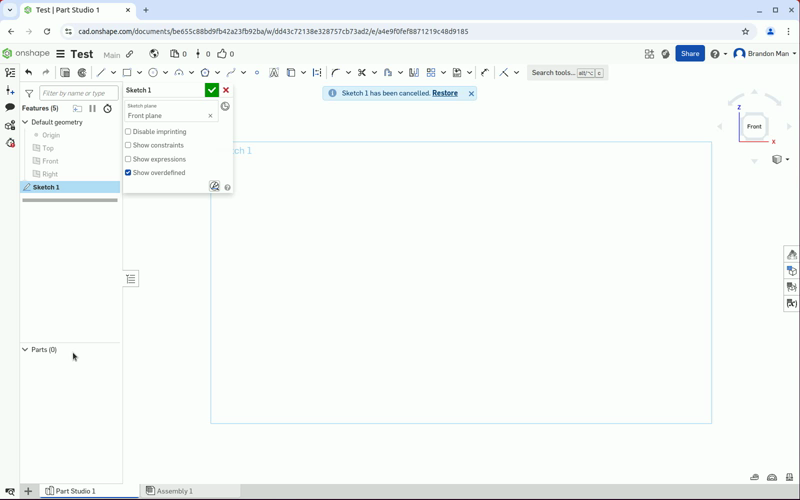
key(l)
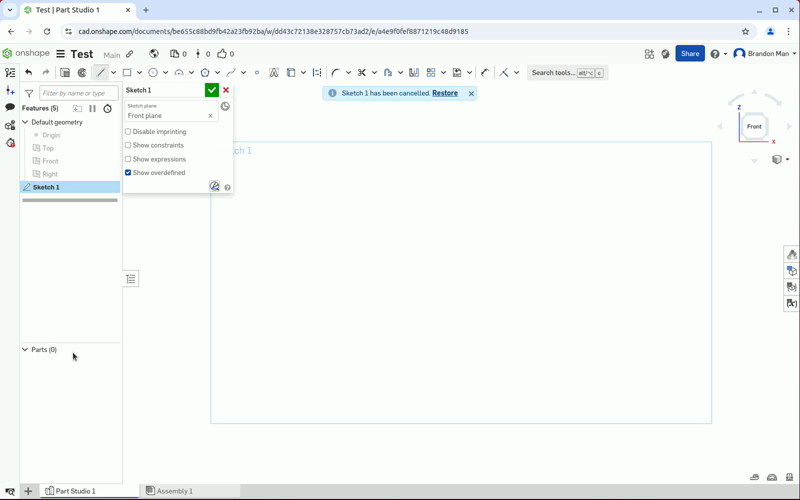
key_down(shift)
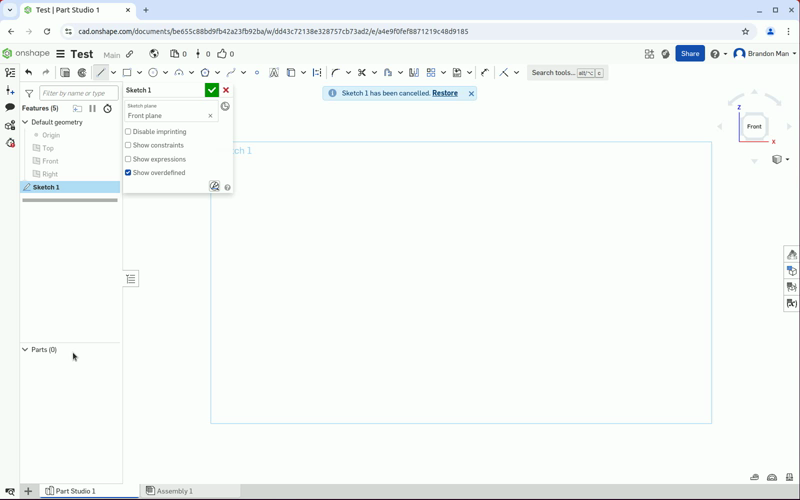
mouse_move(444, 282)
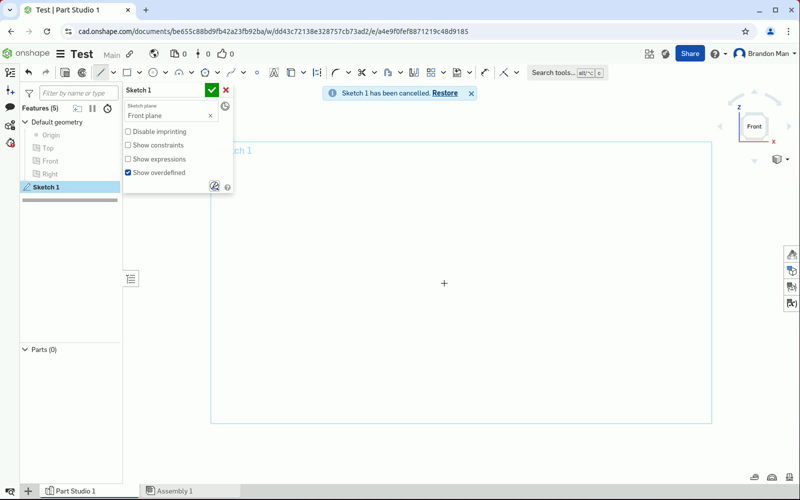
click(444, 282)
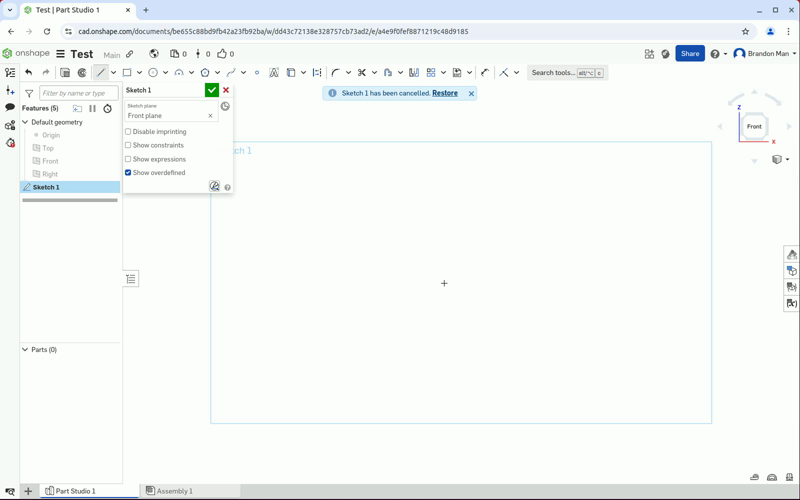
key_up(shift)
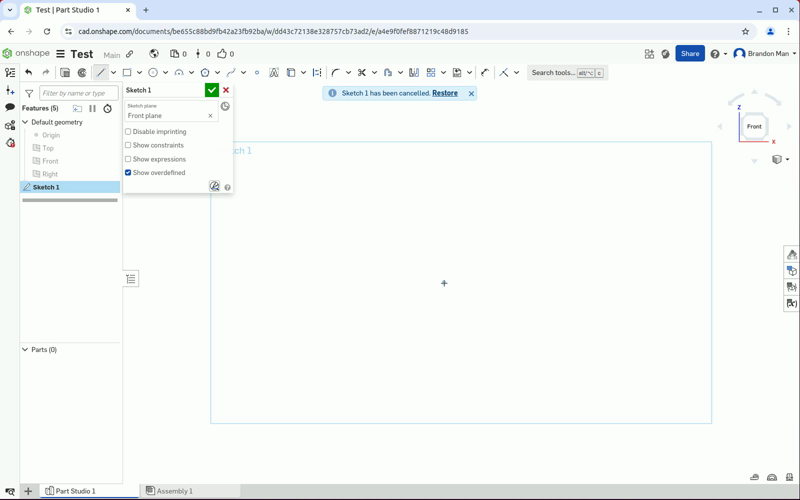
key_down(shift)
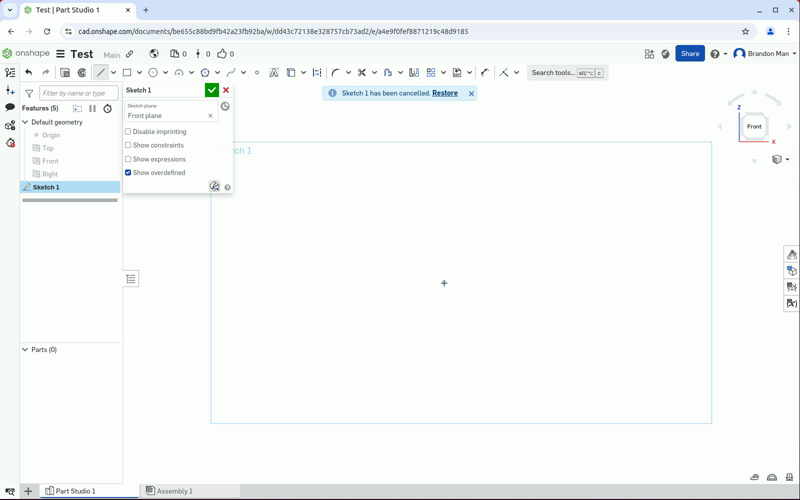
mouse_move(474, 282)
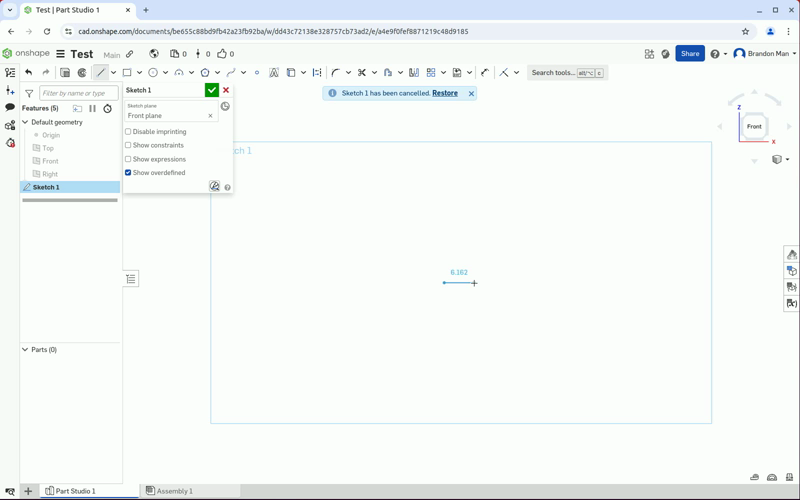
mouse_move(461, 282)
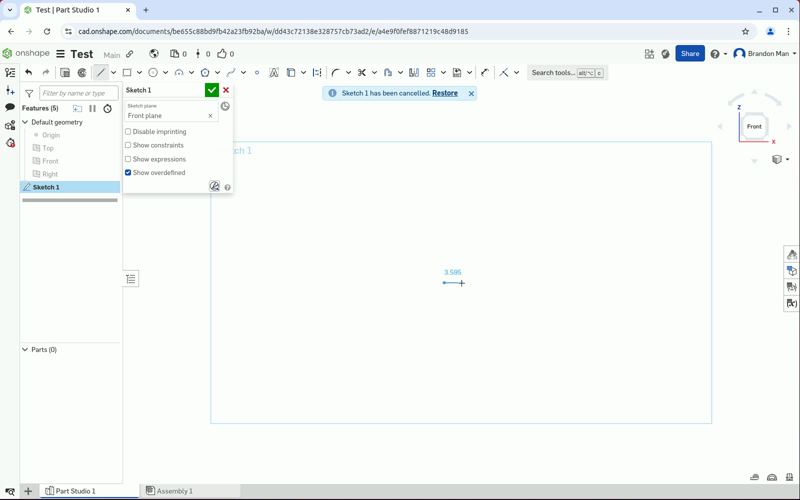
click(461, 282)
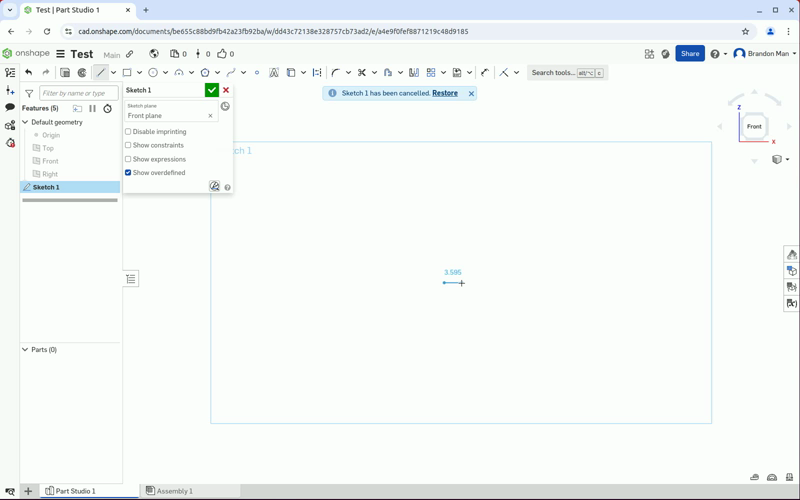
key_up(shift)
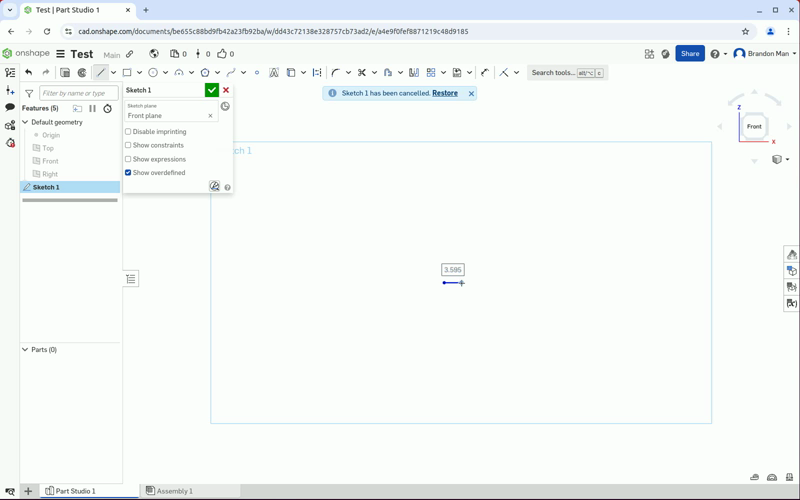
key_down(shift)
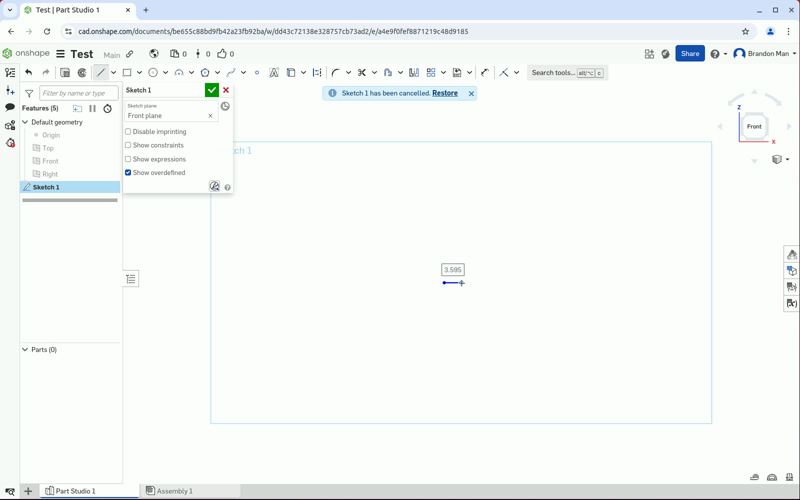
mouse_move(491, 282)
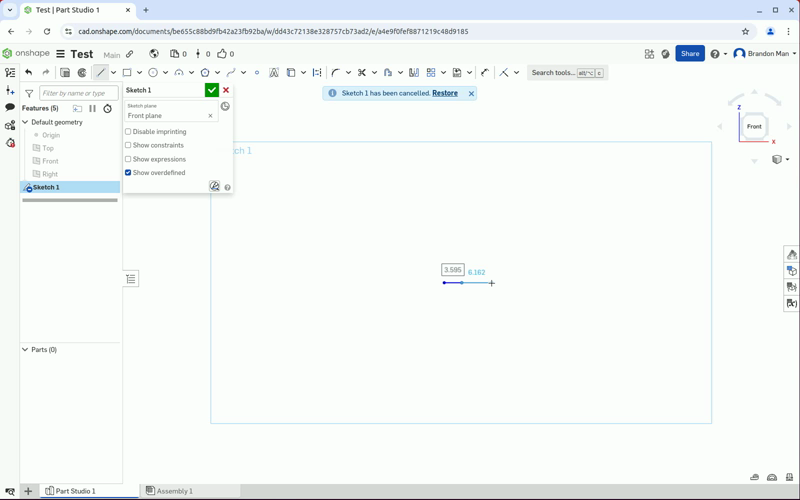
mouse_move(461, 265)
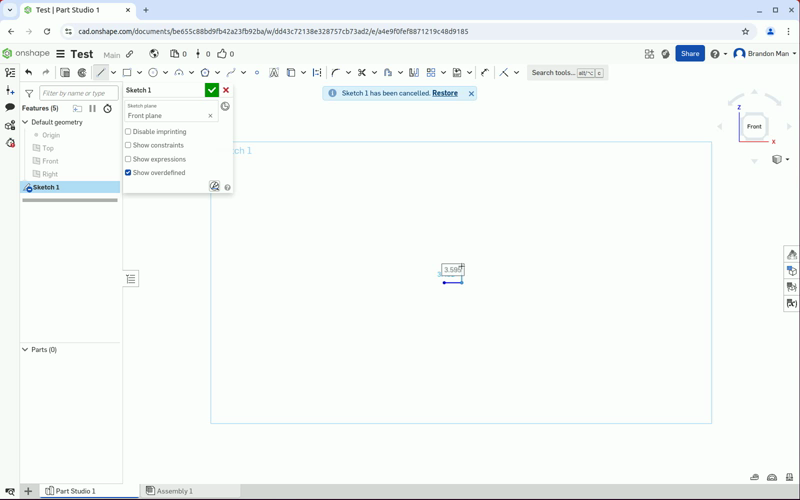
click(461, 265)
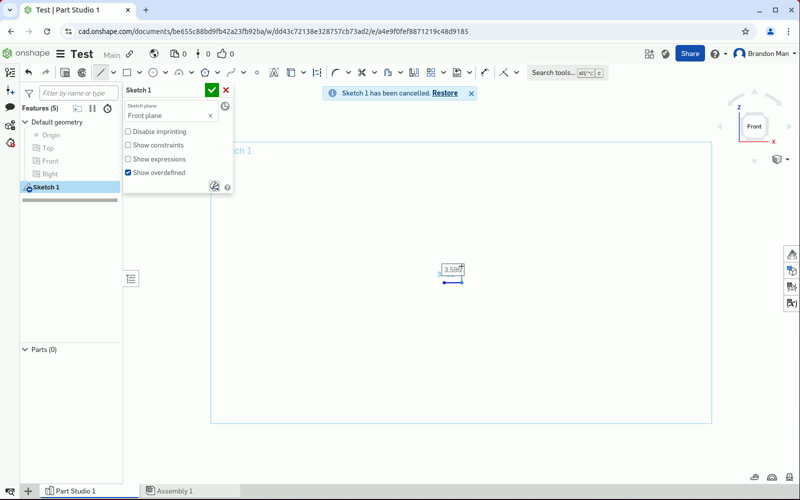
key_up(shift)
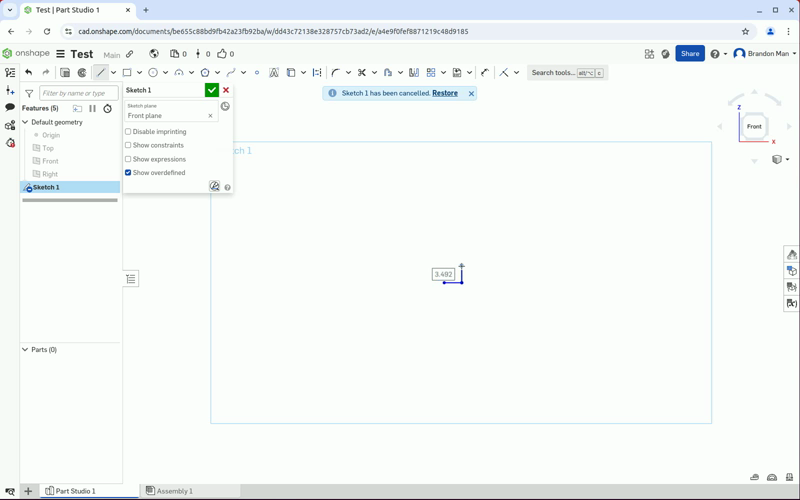
key_down(shift)
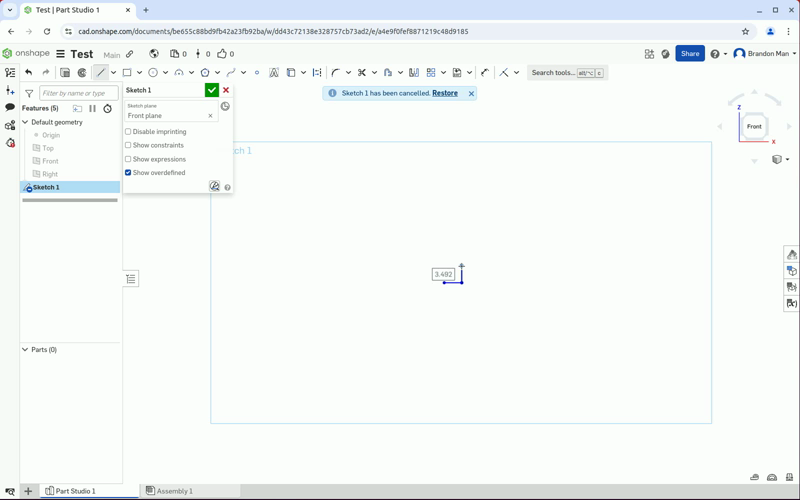
mouse_move(491, 265)
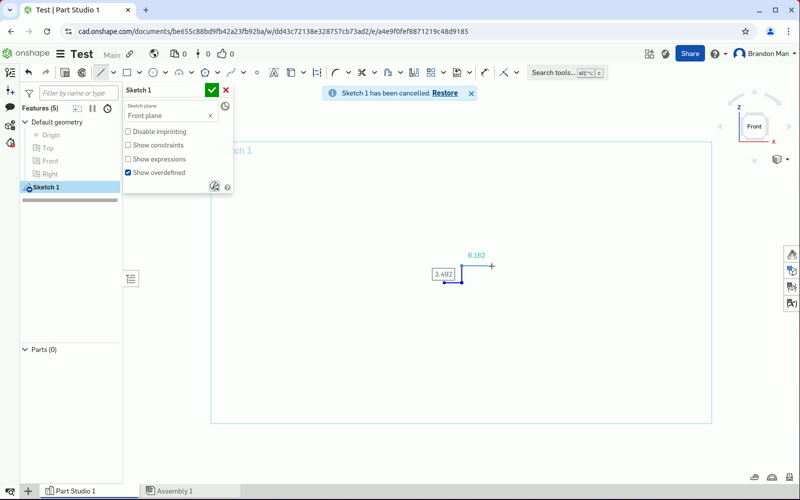
mouse_move(444, 265)
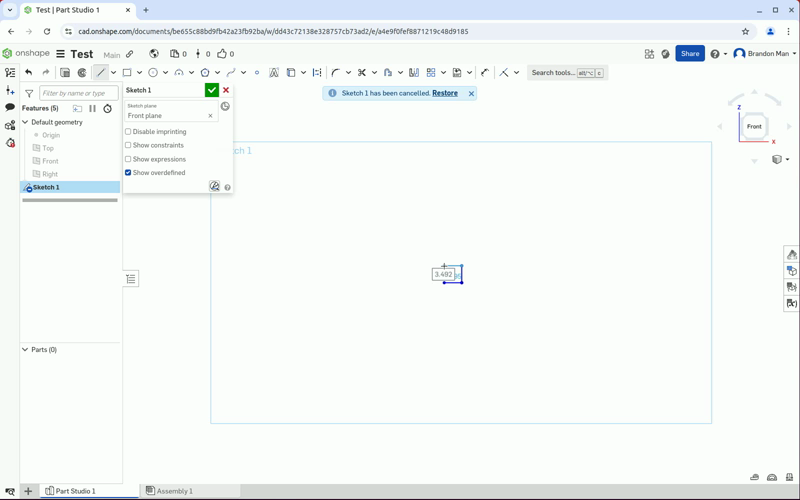
click(444, 265)
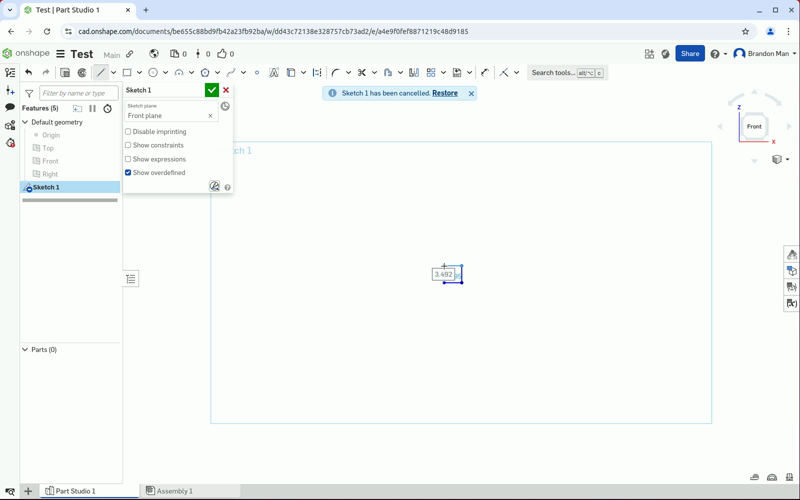
key_up(shift)
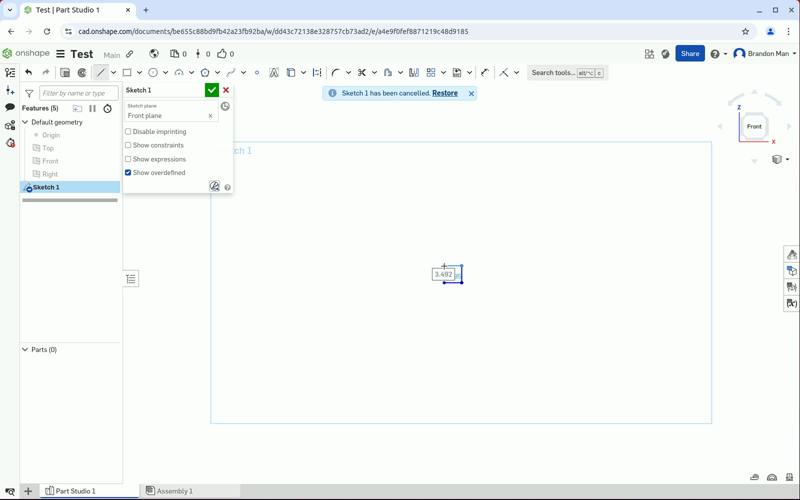
mouse_move(474, 265)
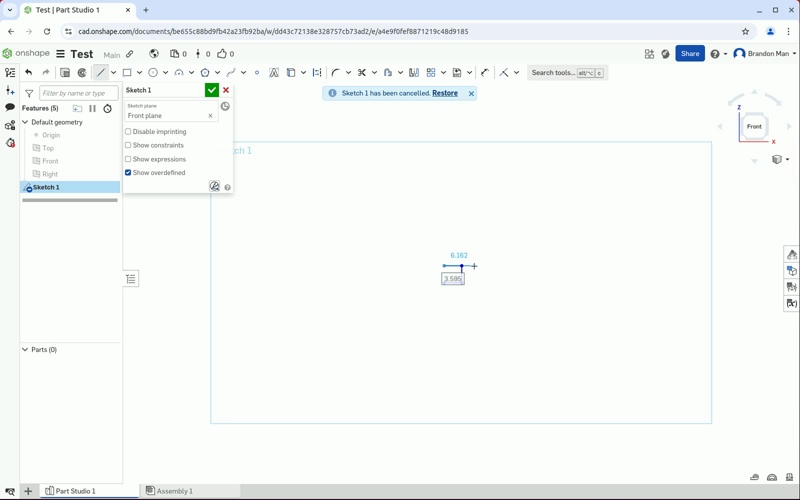
key_down(shift)
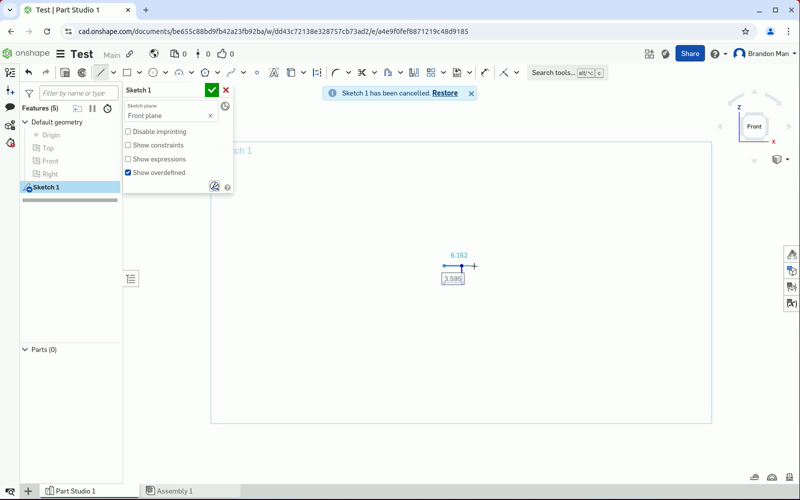
mouse_move(444, 282)
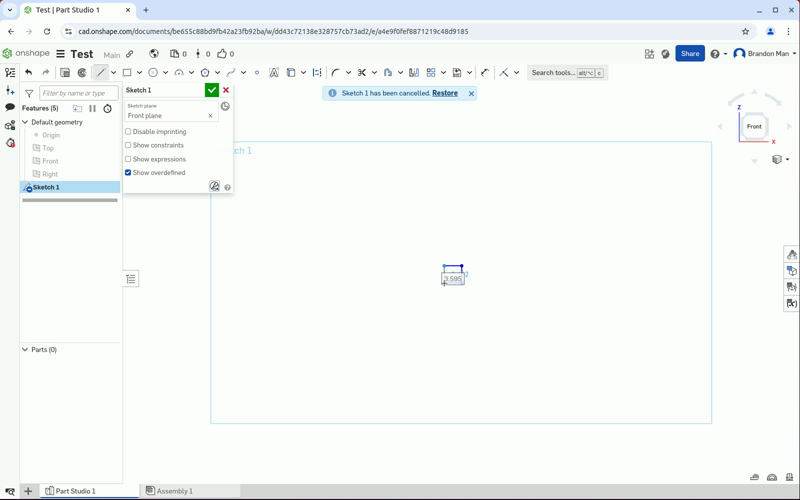
key_up(shift)
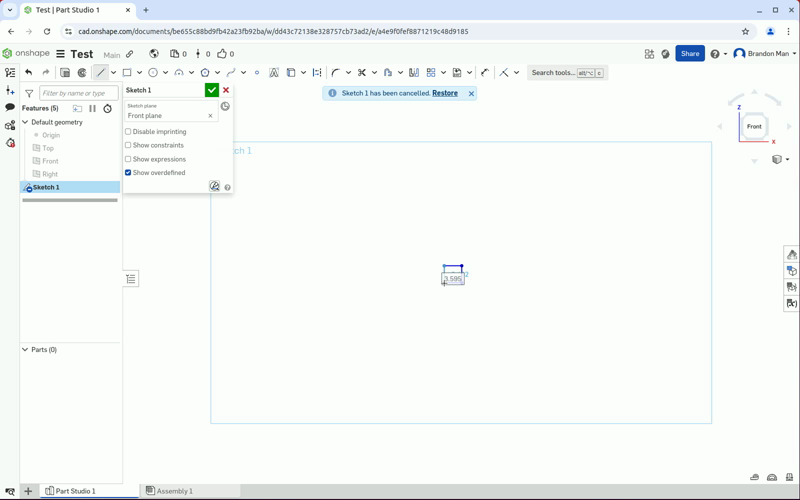
click(444, 282)
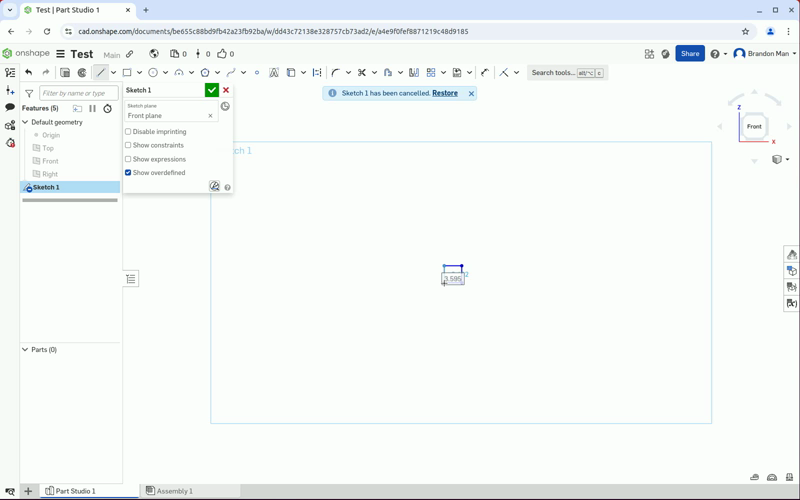
key(esc)
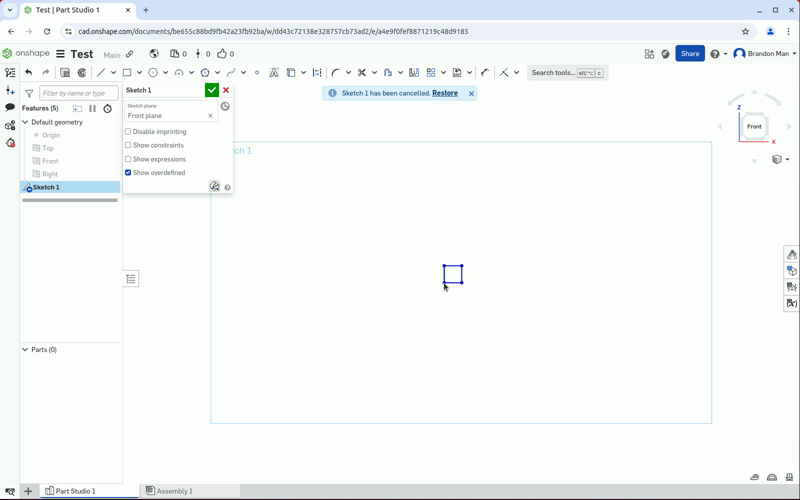
mouse_move(450, 277)
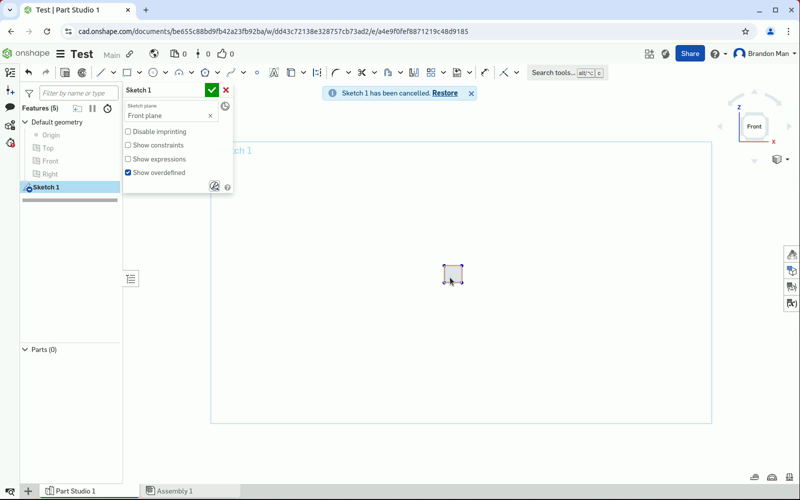
scroll(6)
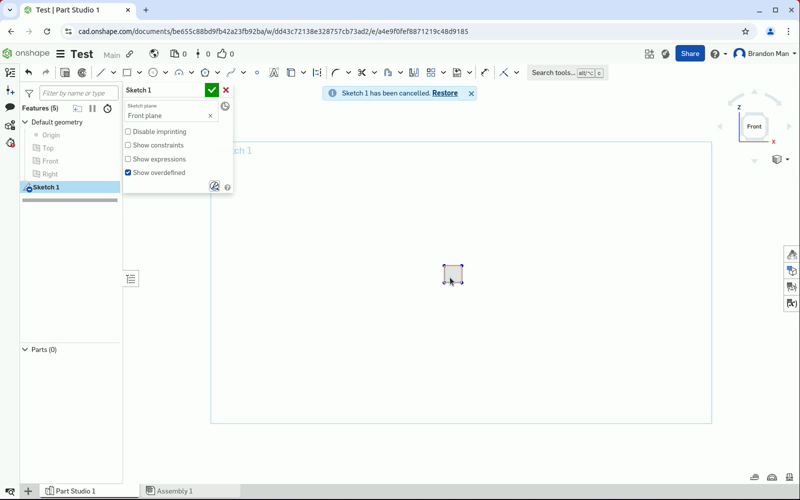
scroll(6)
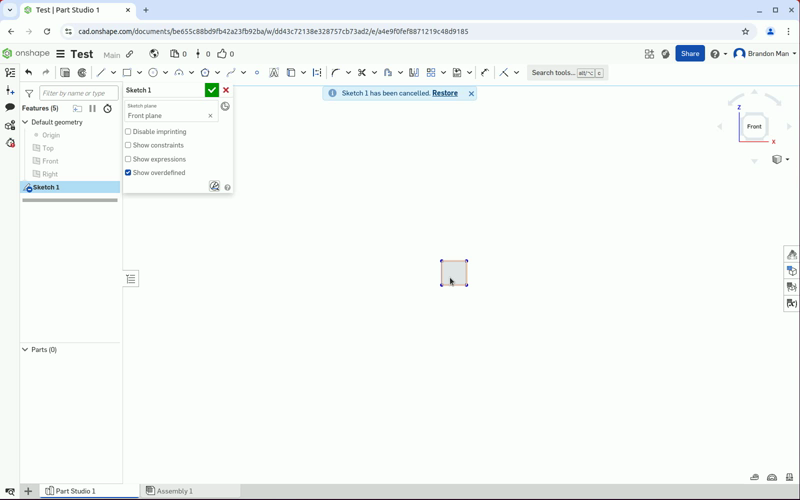
scroll(6)
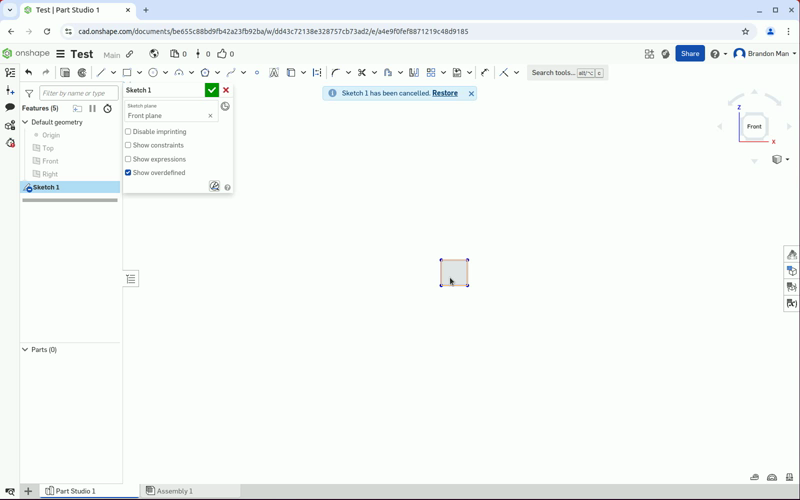
scroll(6)
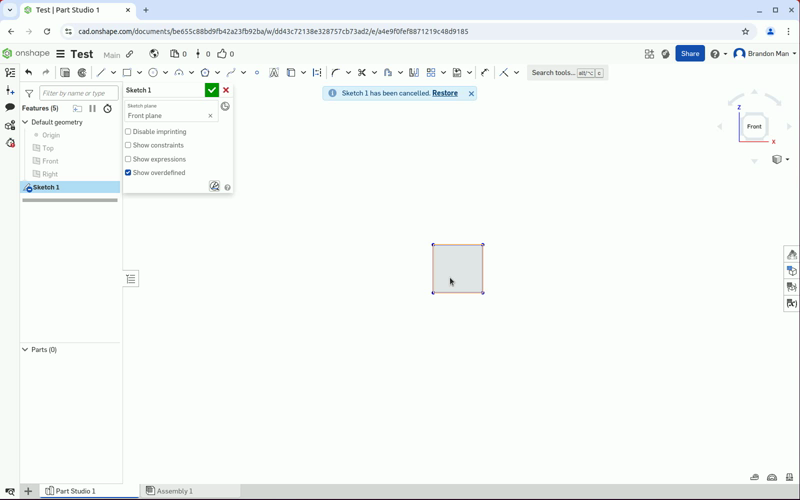
scroll(6)
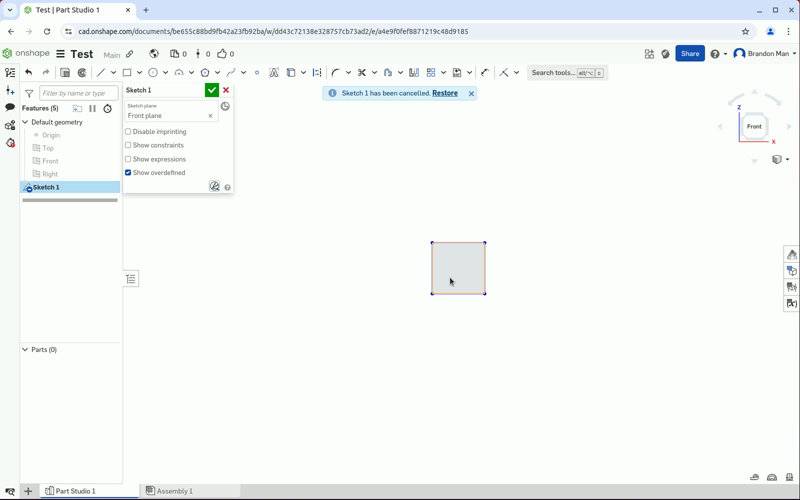
scroll(6)
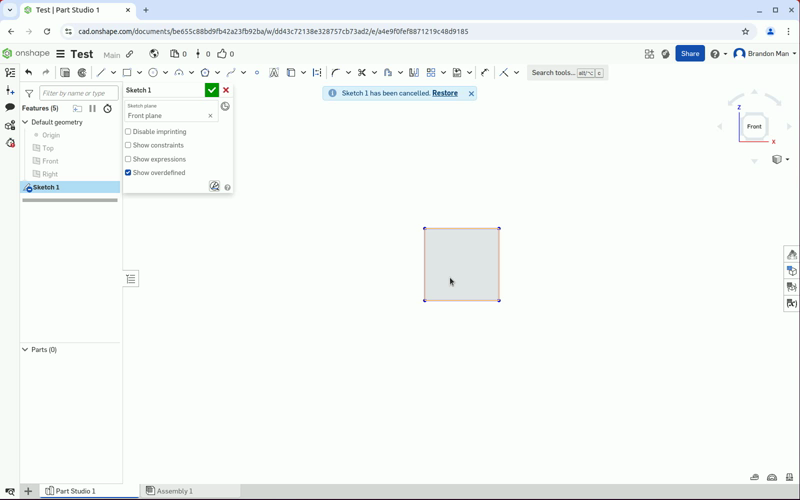
scroll(6)
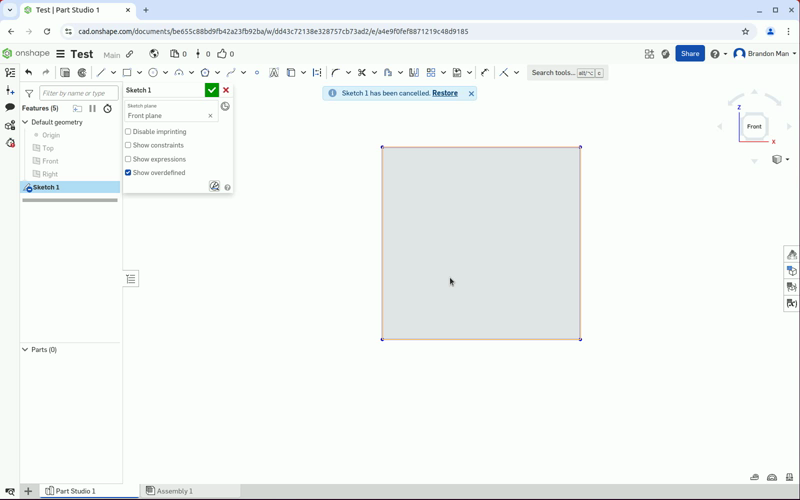
click(450, 277)
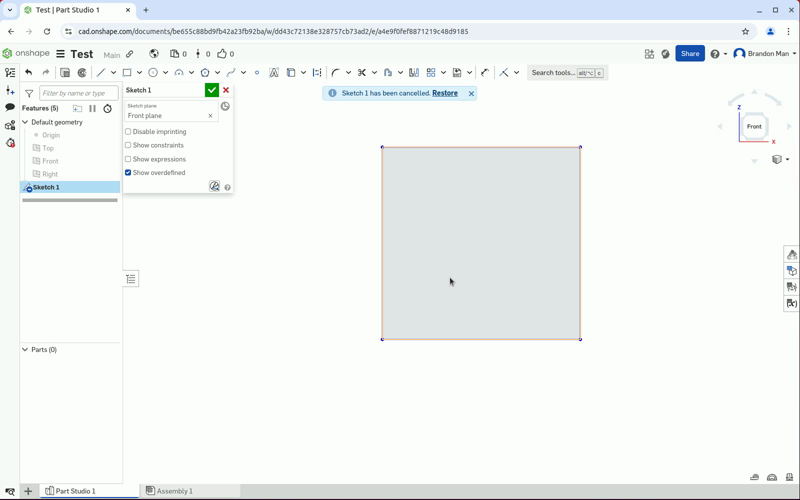
scroll(-6)
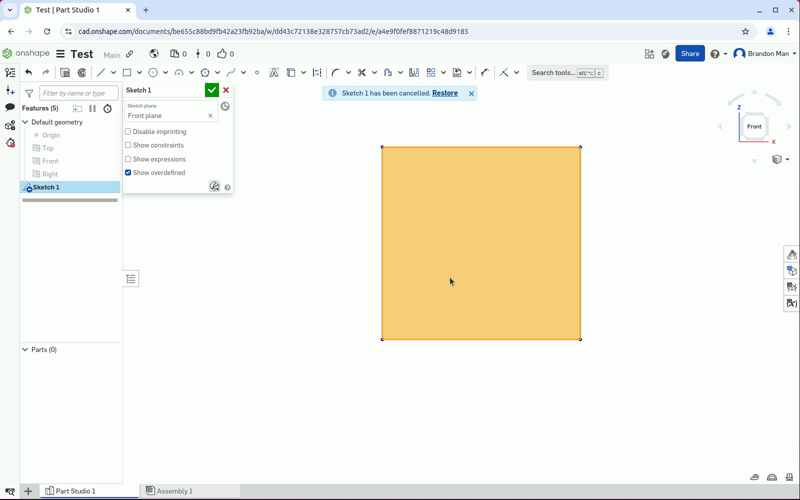
scroll(-6)
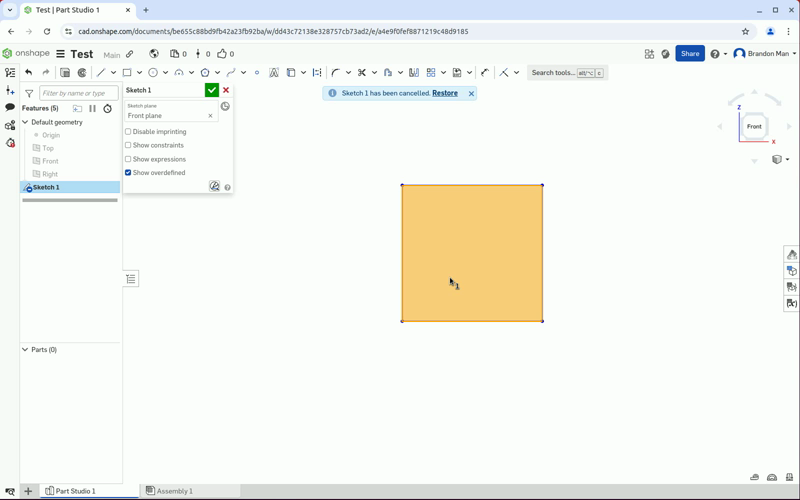
scroll(-6)
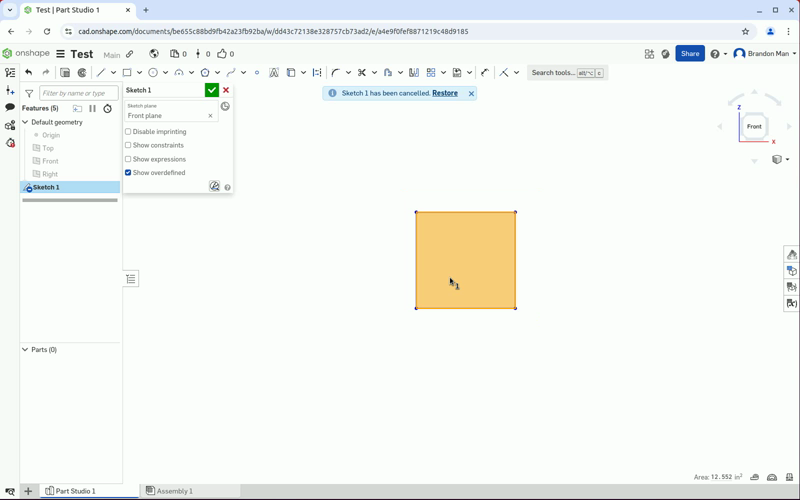
scroll(-6)
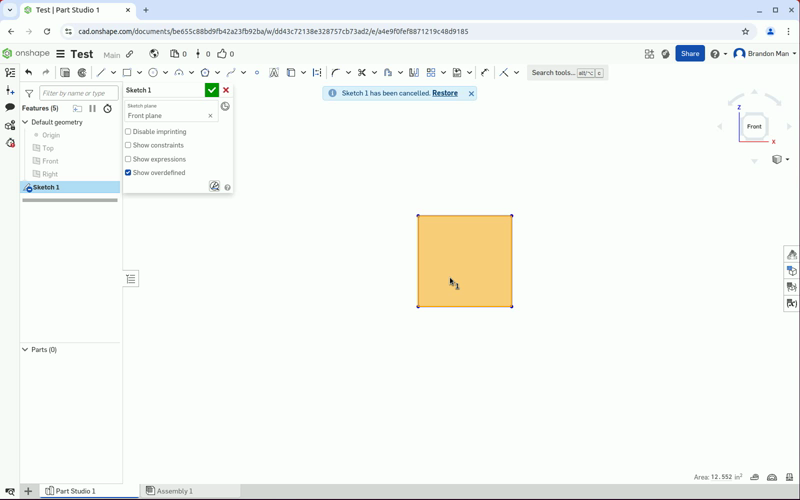
scroll(-6)
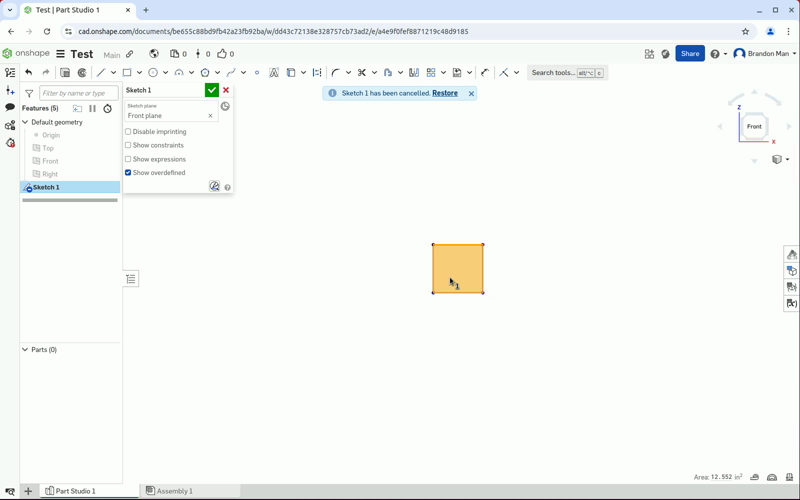
scroll(-6)
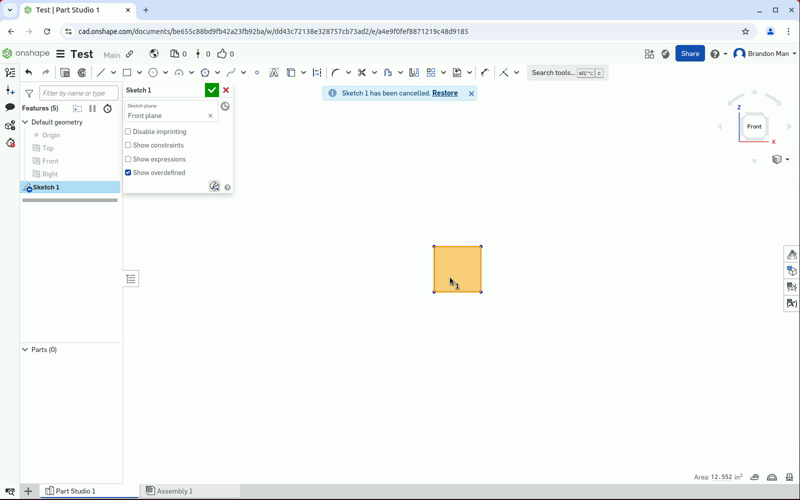
scroll(-6)
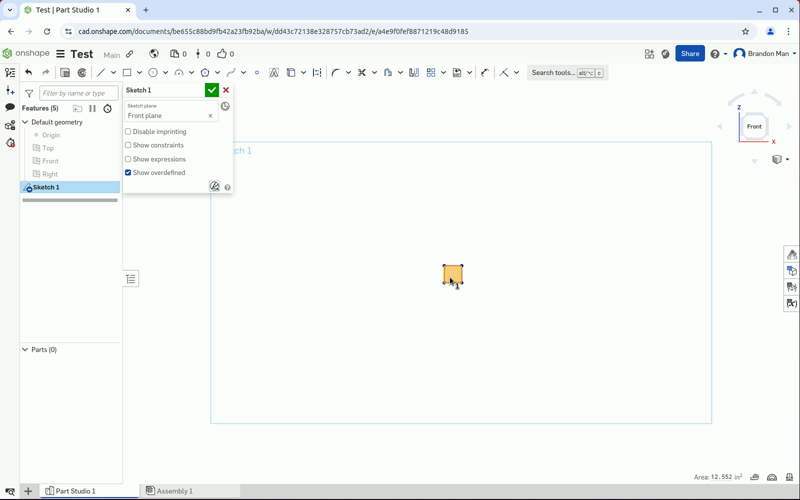
mouse_move(73, 352)
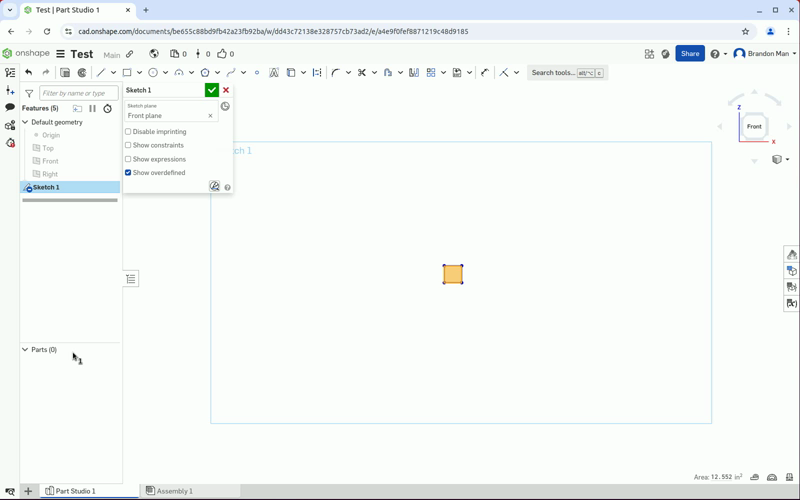
key(shift+y)
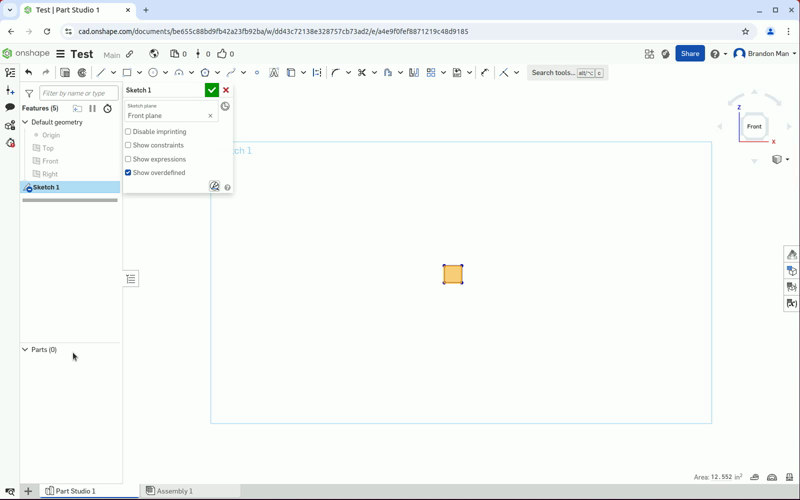
key(shift+e)
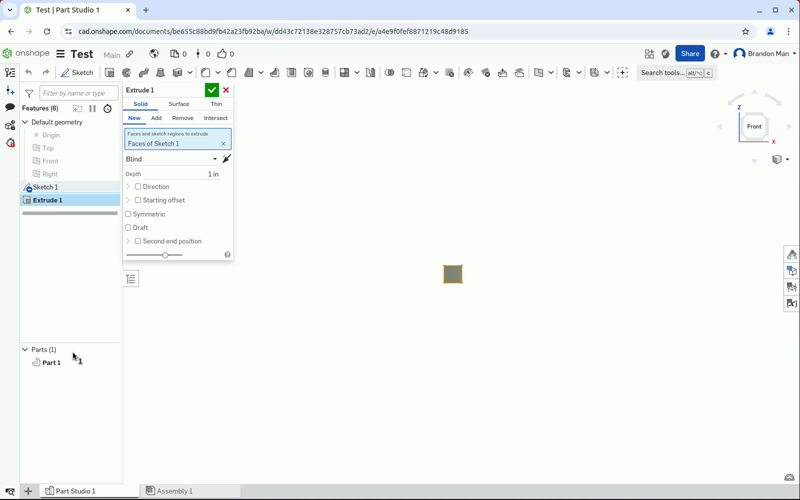
mouse_move(143, 106)
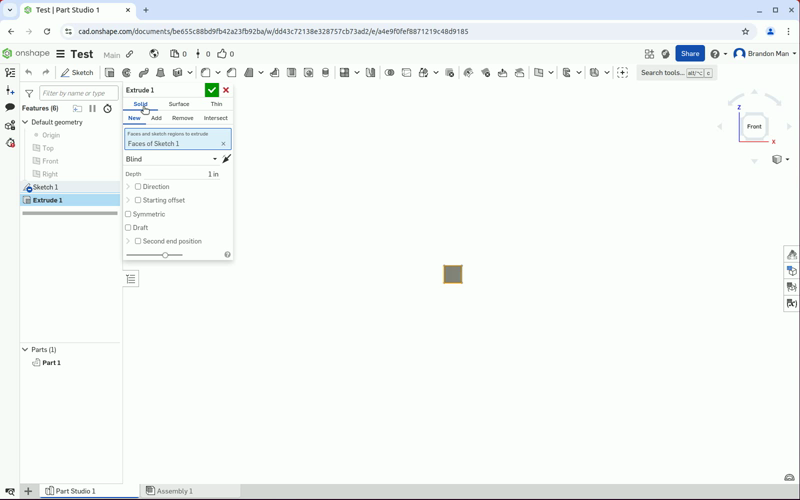
click(143, 106)
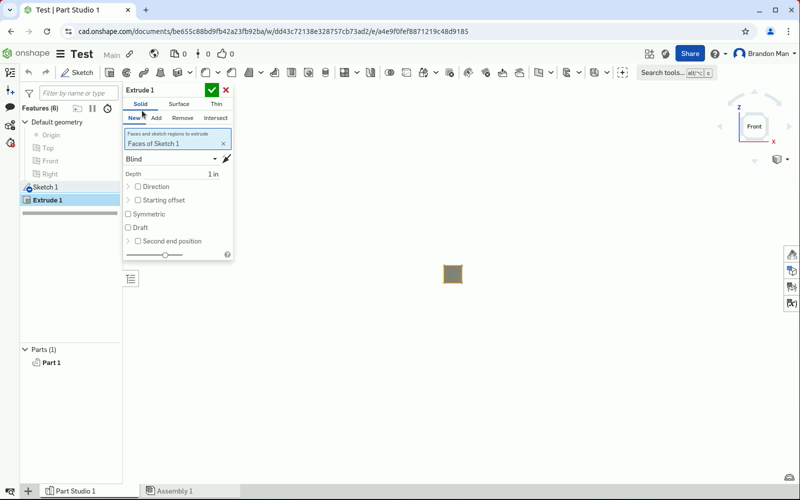
mouse_move(137, 120)
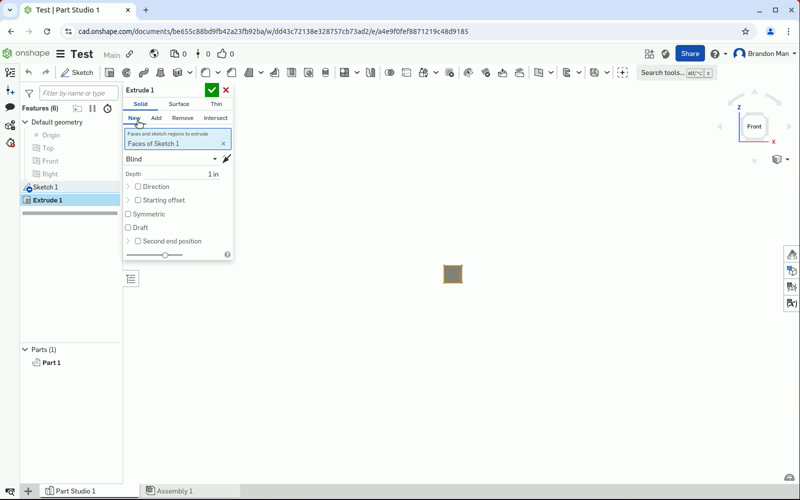
click(137, 120)
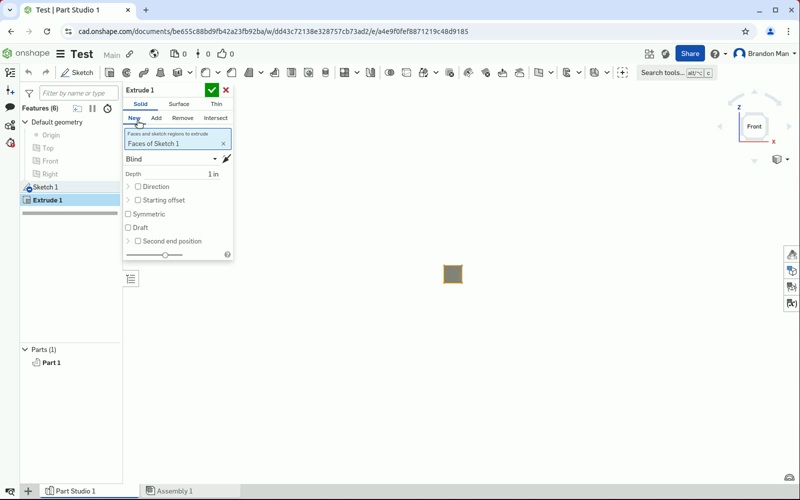
key(tab, 4)
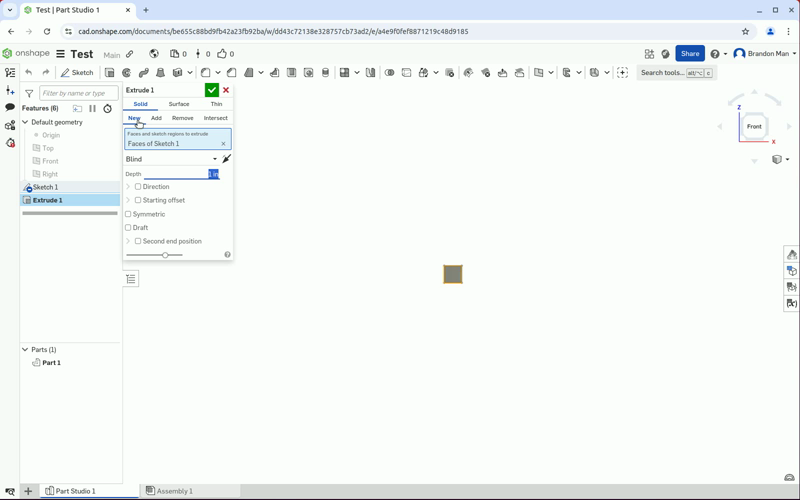
text(4.332)
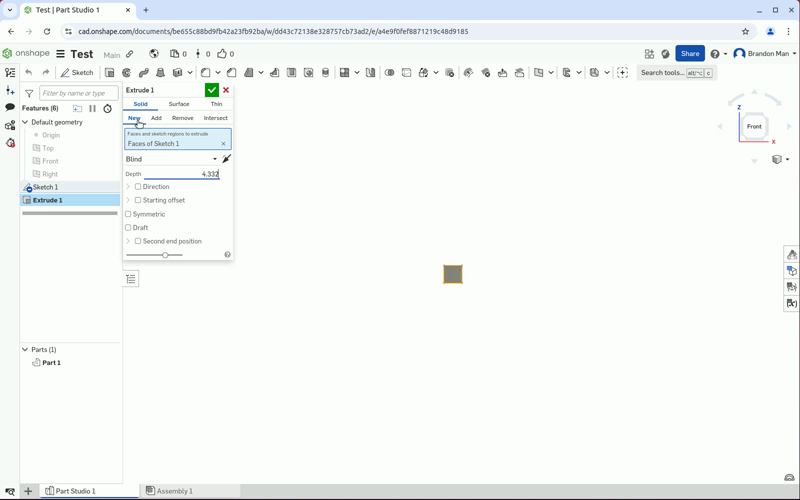
key(tab, 3)
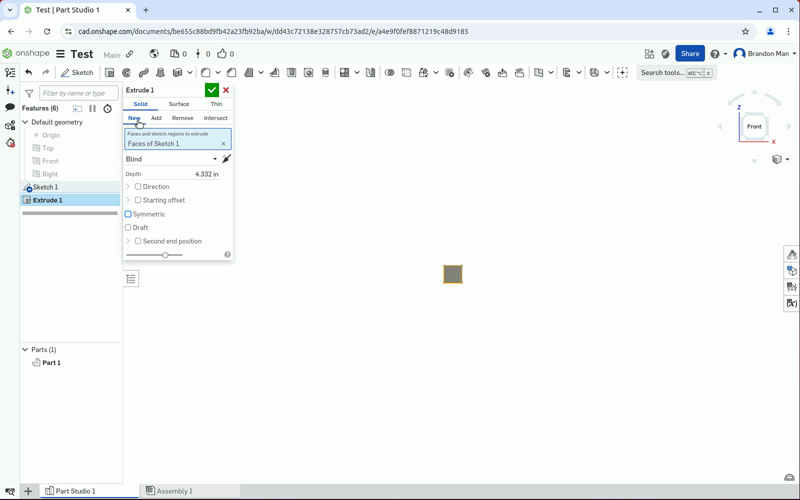
key(space)
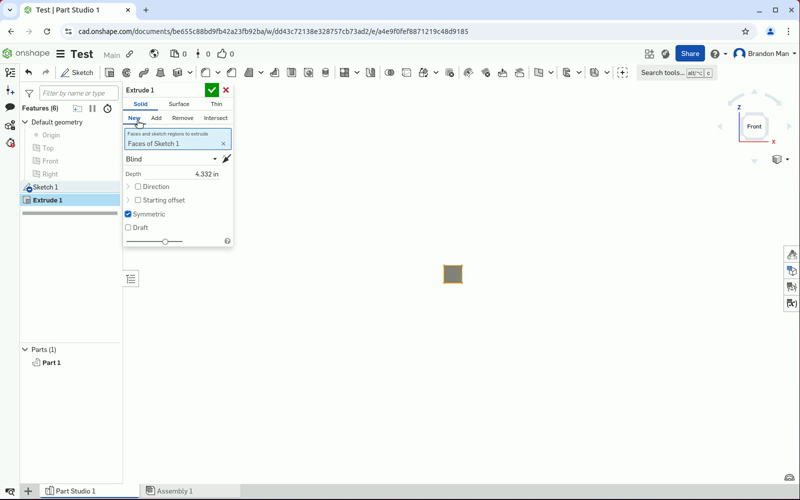
key(enter)
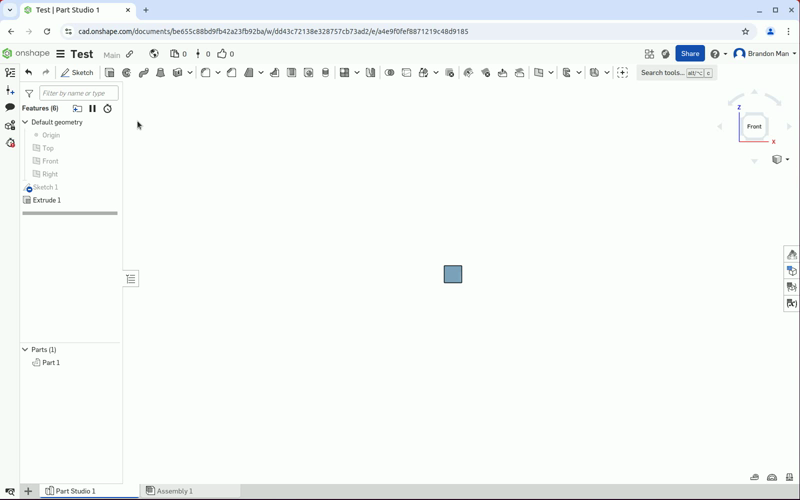
key(shift+h)
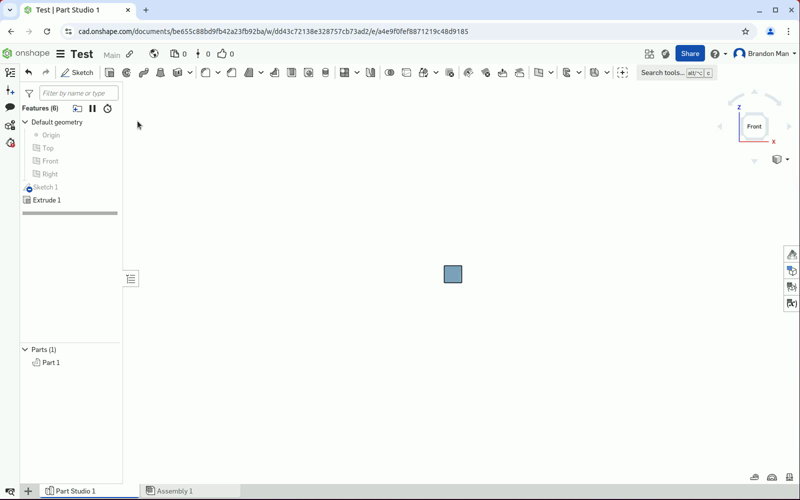
key(shift+h)
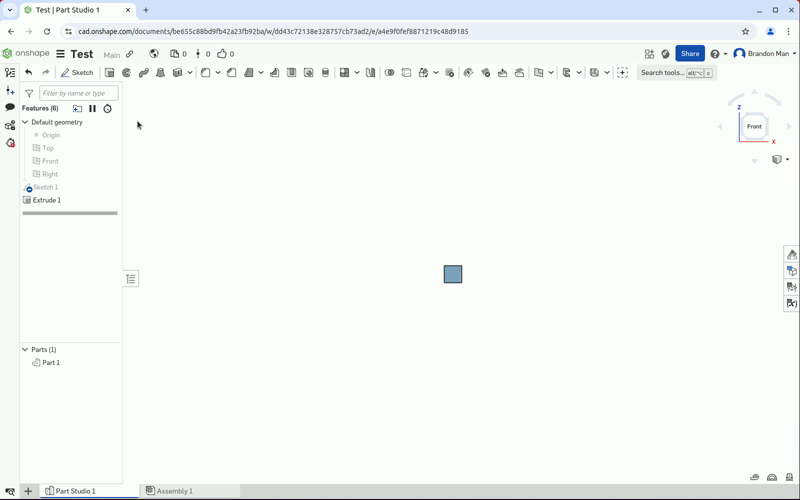
mouse_move(73, 189)
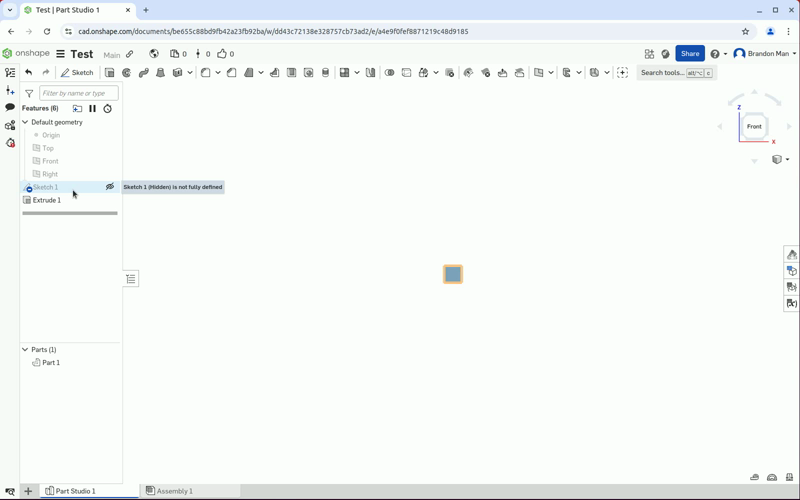
click(73, 189)
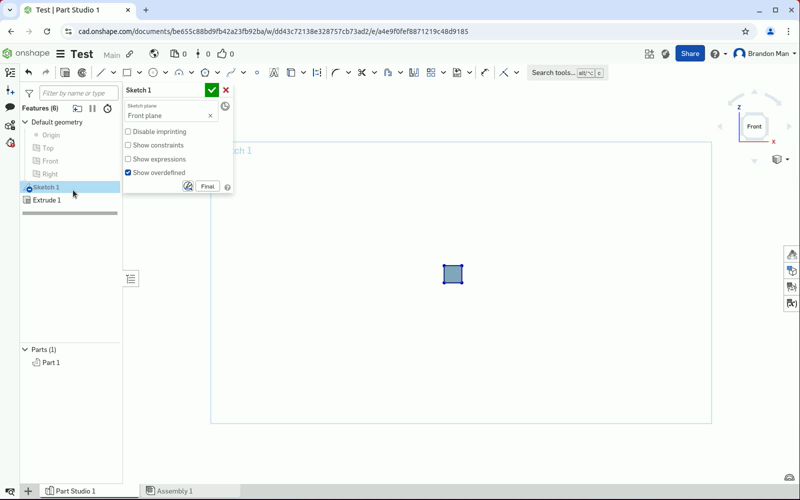
mouse_move(229, 92)
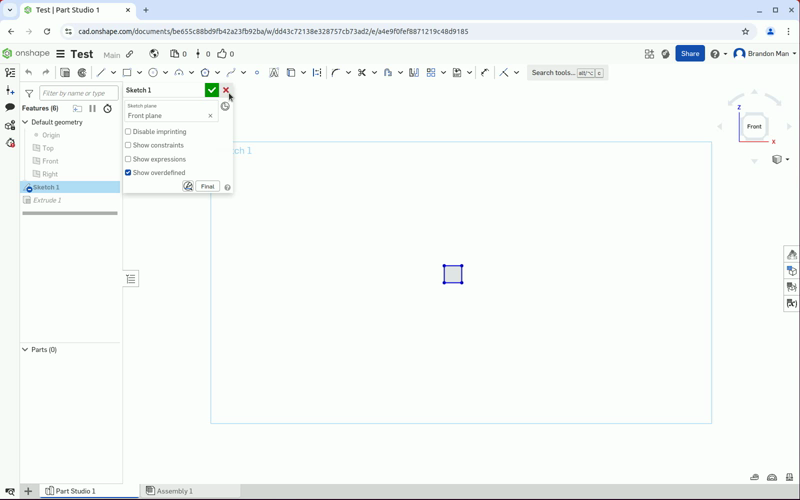
click(229, 92)
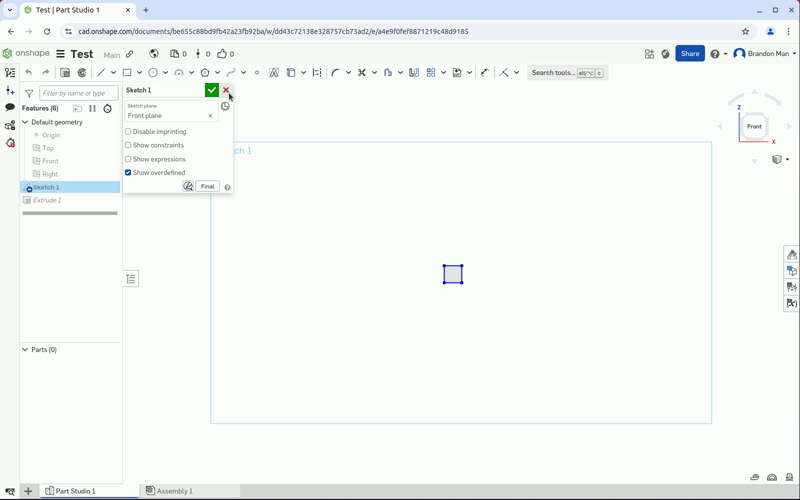
key(shift+s)
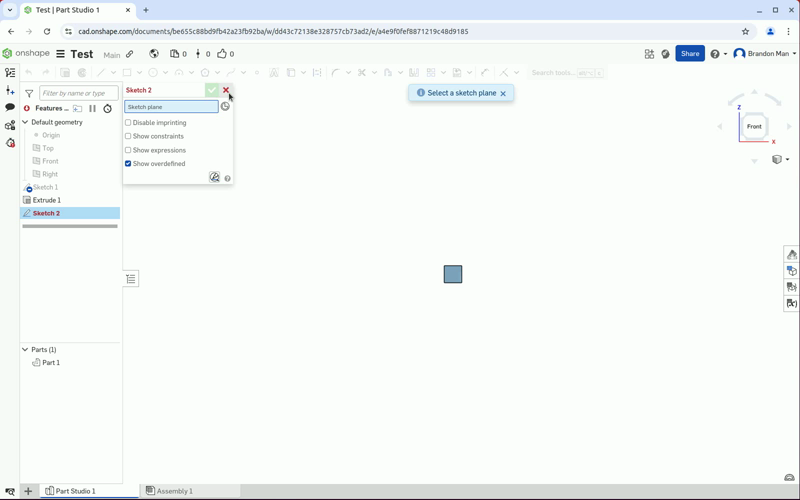
mouse_move(73, 163)
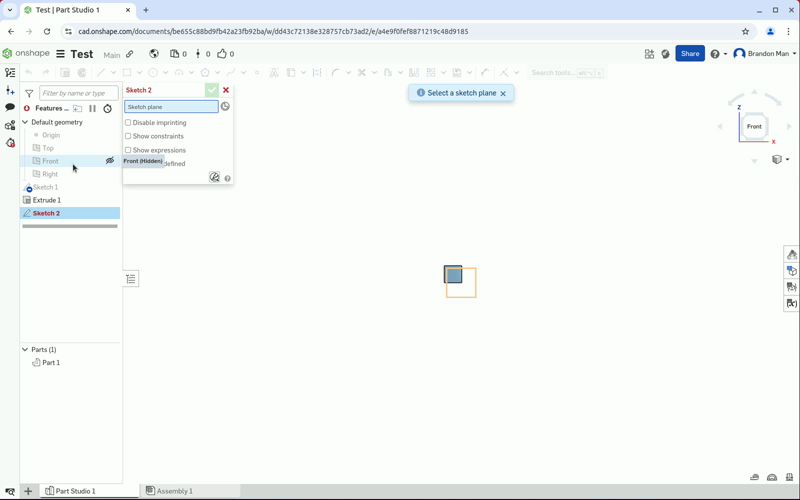
click(73, 163)
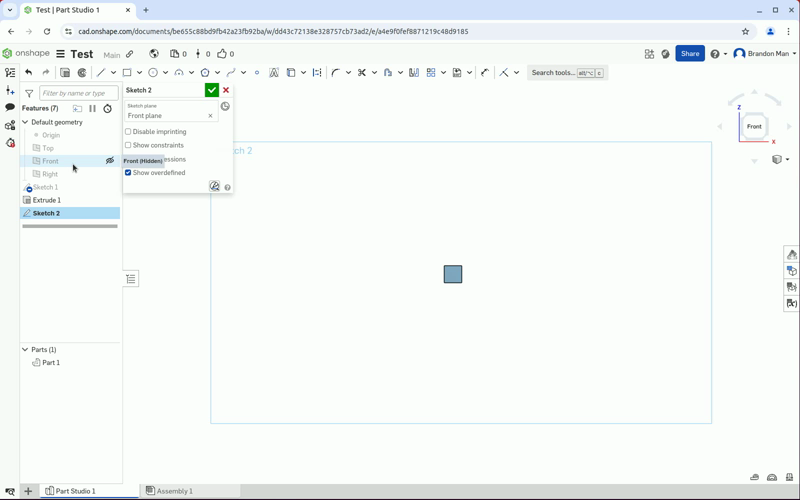
mouse_move(73, 352)
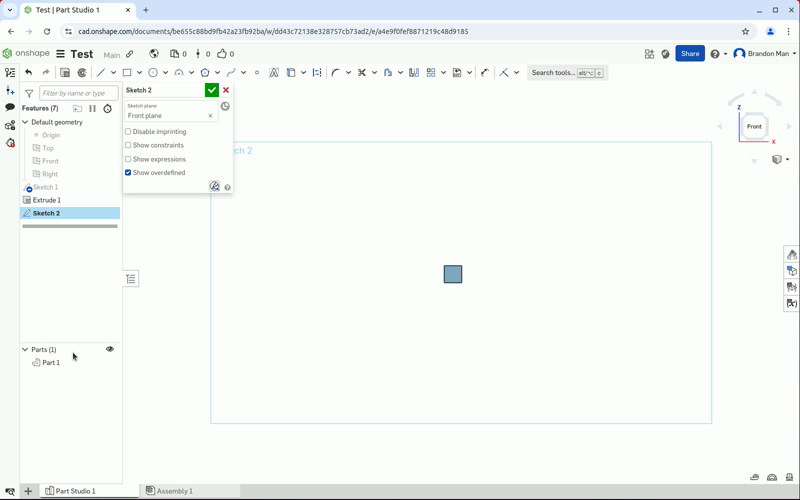
key(y)
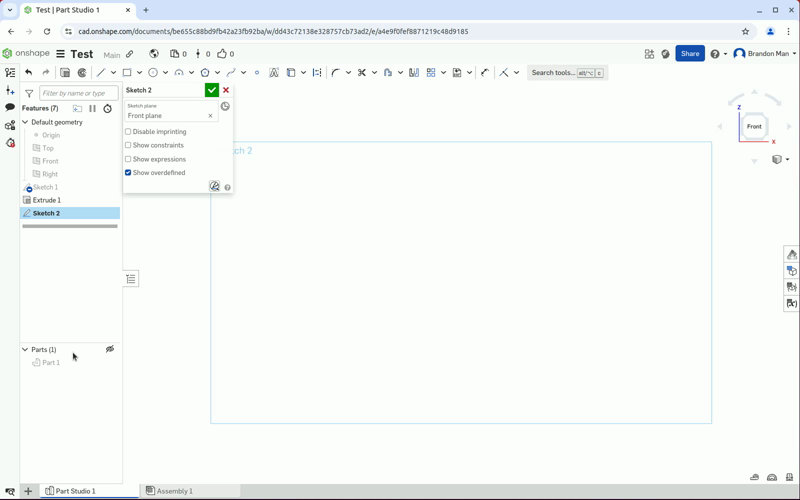
key(l)
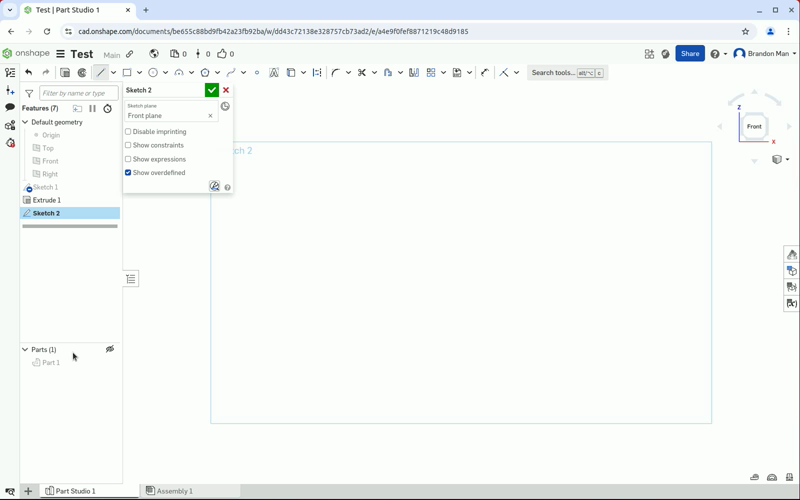
key_down(shift)
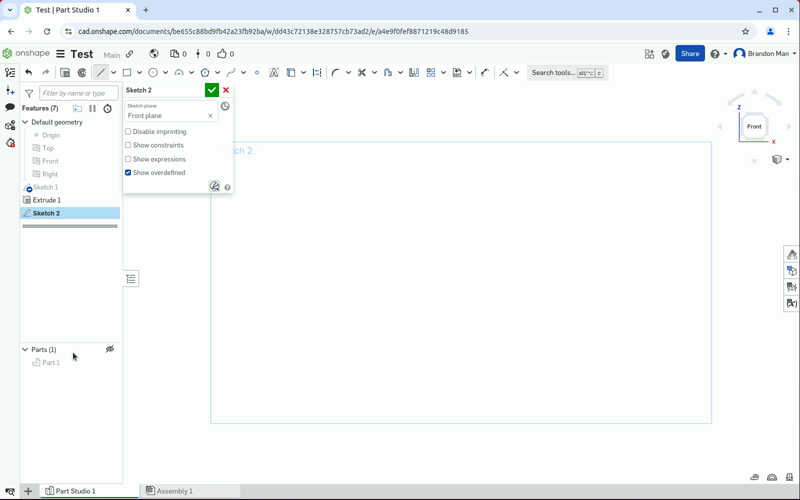
mouse_move(436, 278)
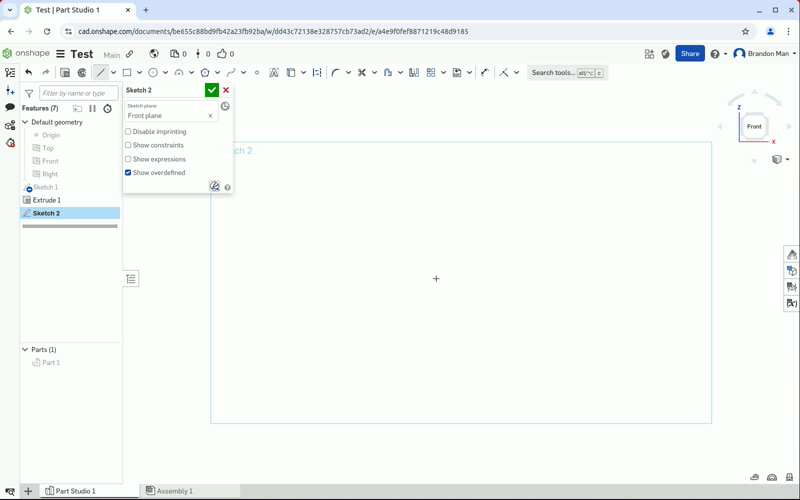
click(436, 278)
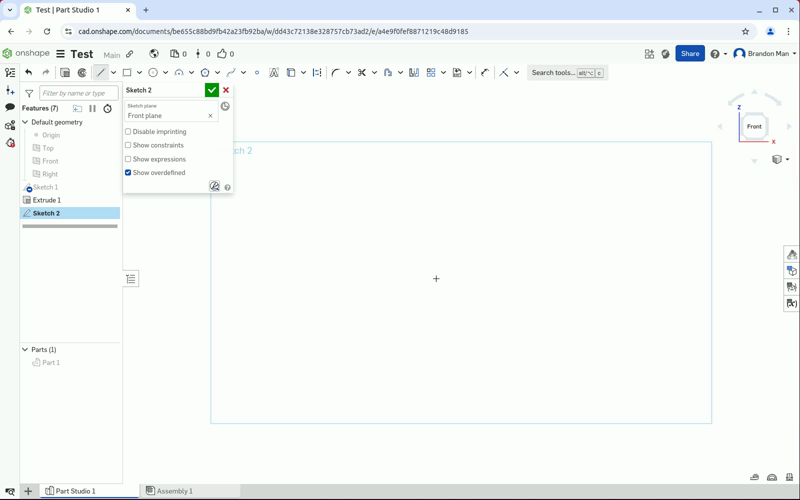
key_up(shift)
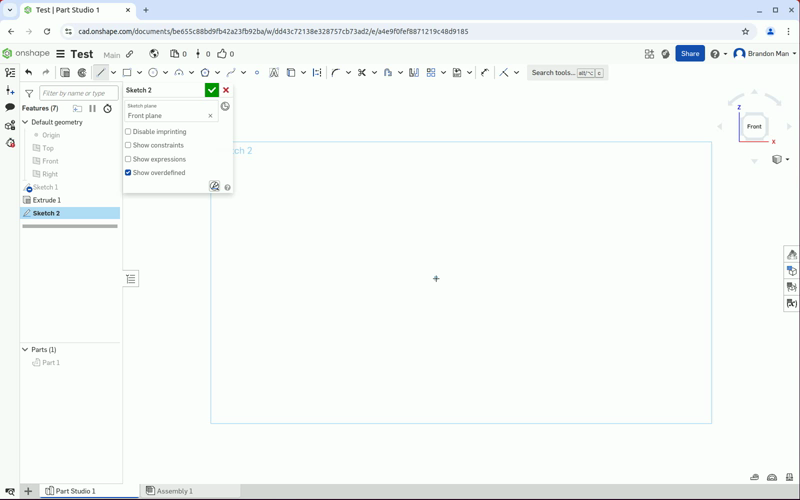
key_down(shift)
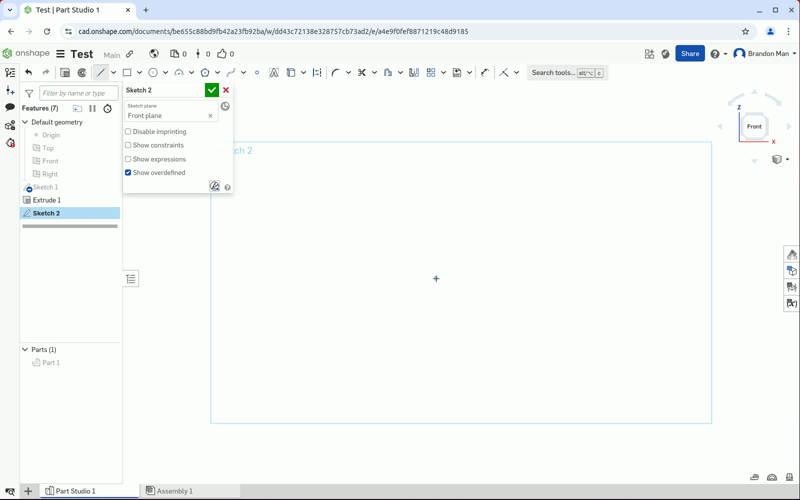
mouse_move(466, 278)
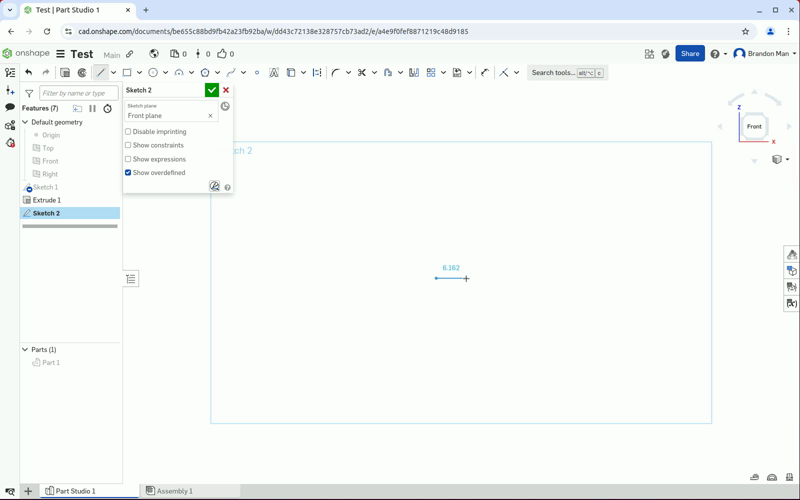
mouse_move(446, 283)
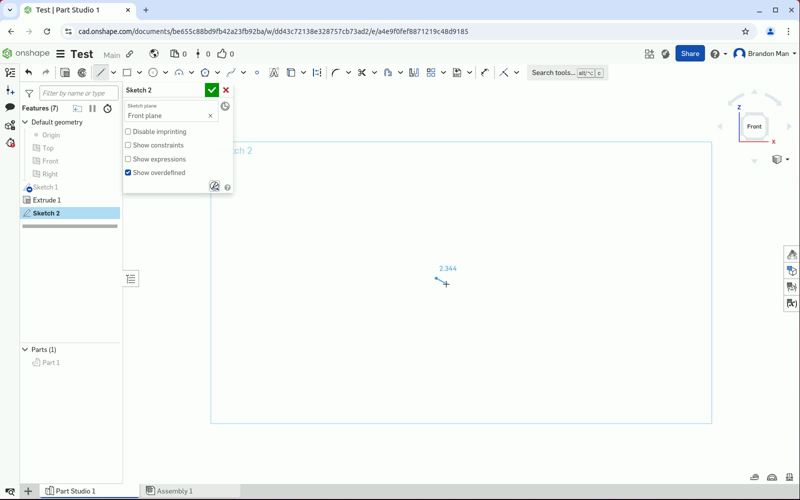
click(446, 283)
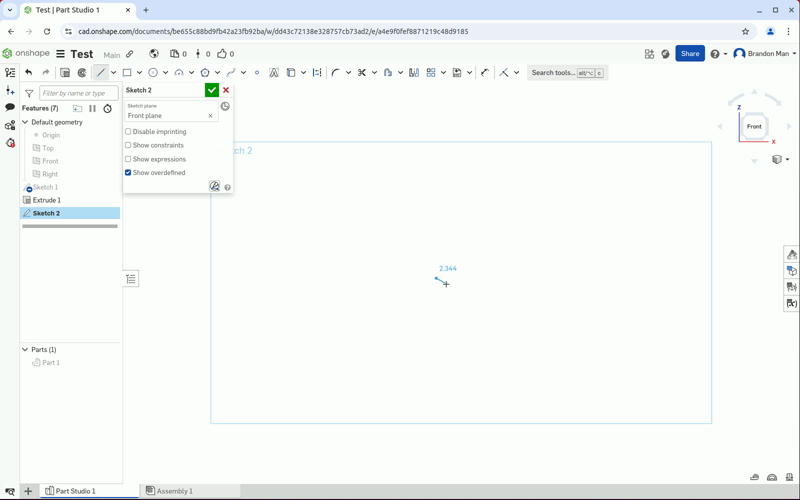
key_up(shift)
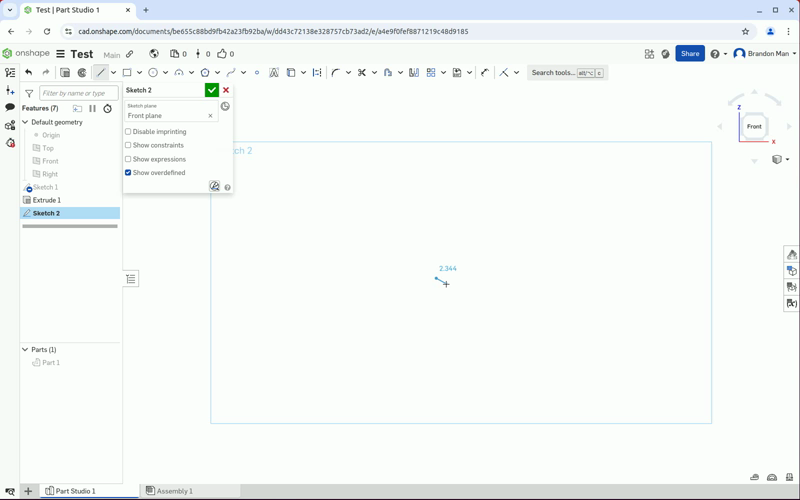
key_down(shift)
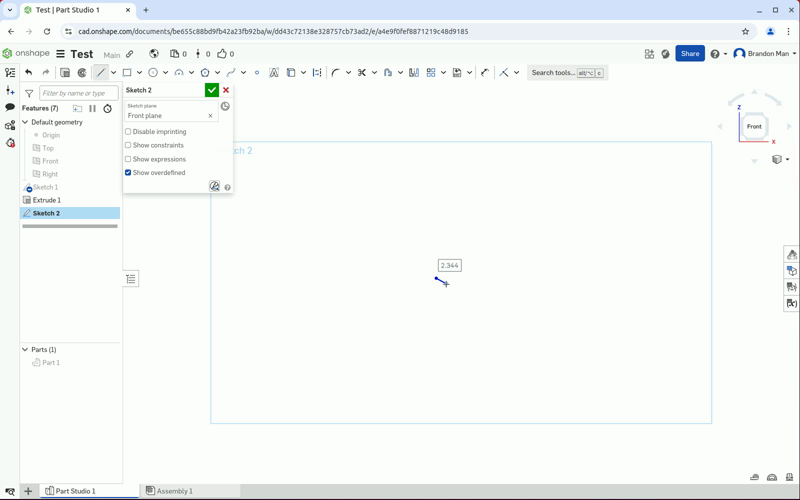
mouse_move(476, 283)
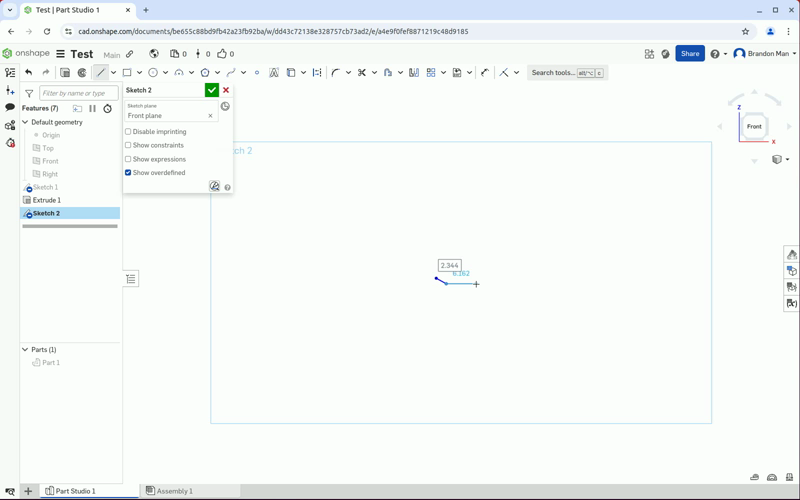
mouse_move(446, 265)
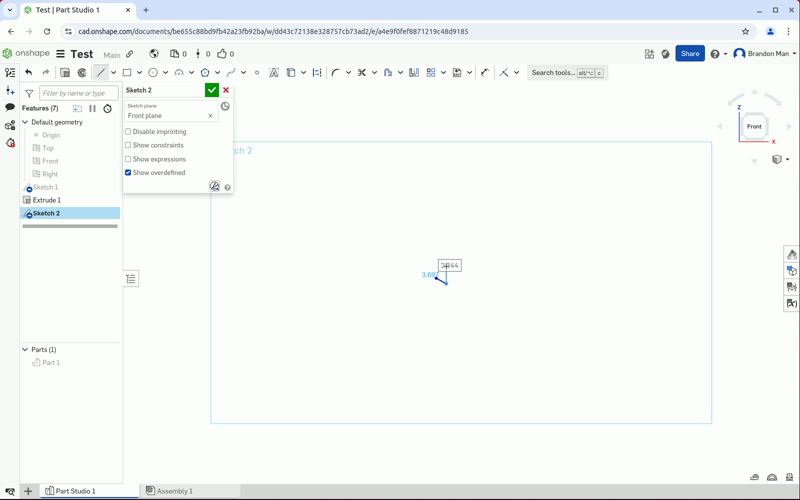
click(446, 265)
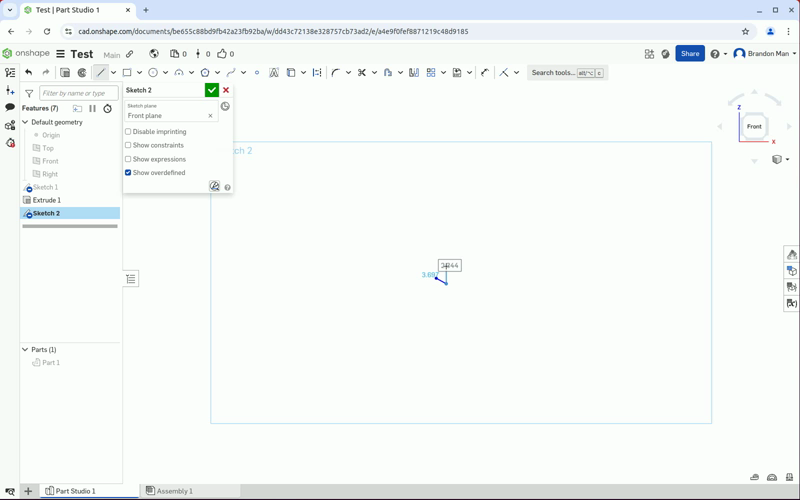
key_up(shift)
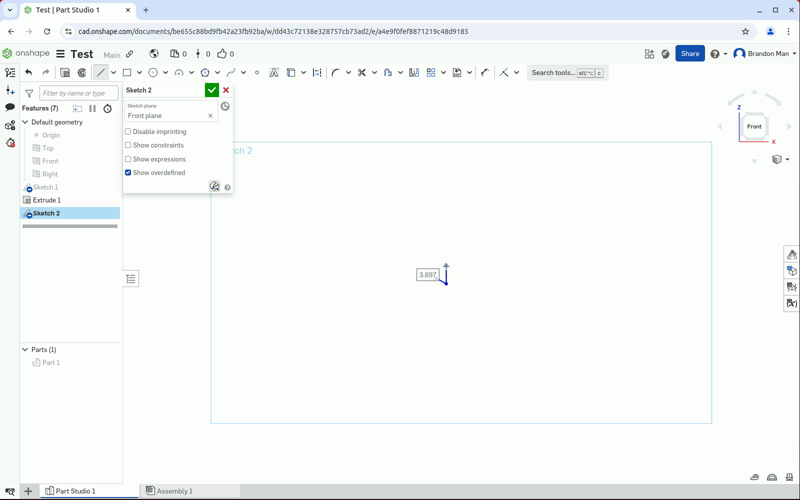
key_down(shift)
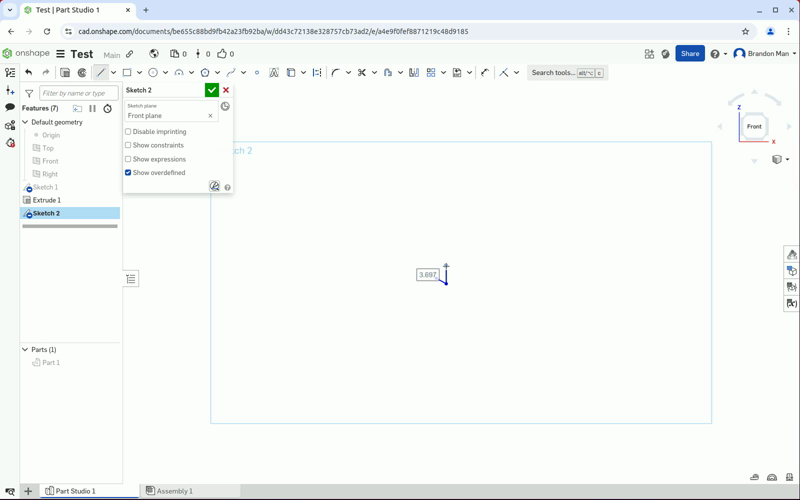
mouse_move(476, 265)
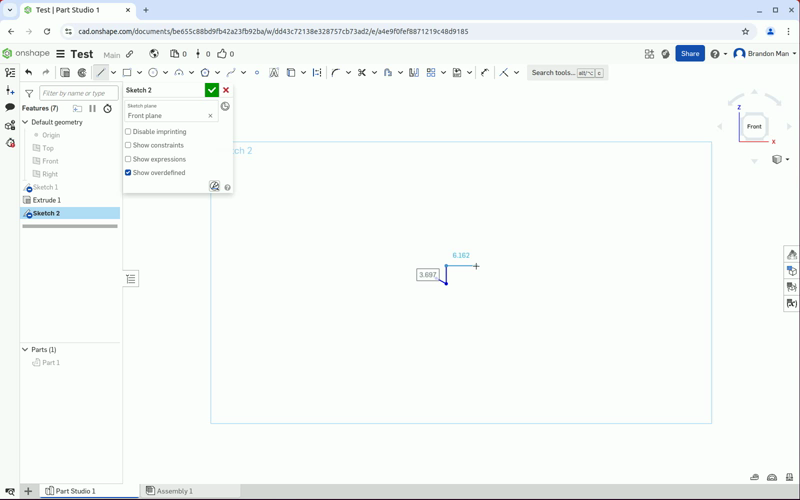
mouse_move(436, 270)
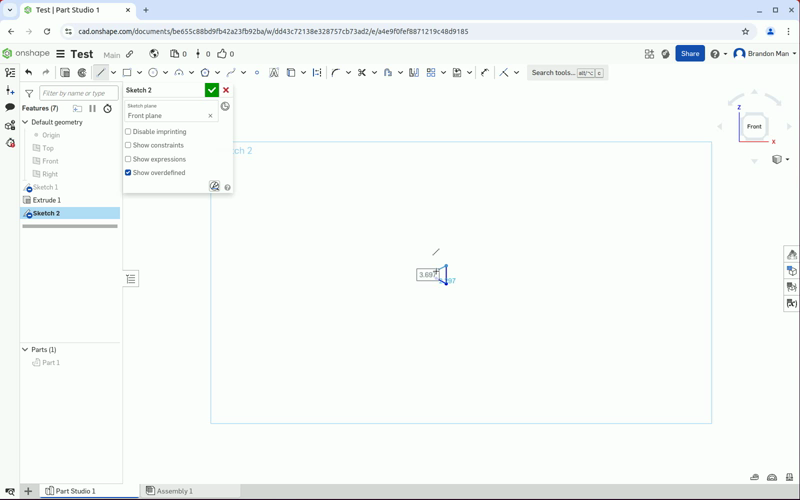
click(436, 270)
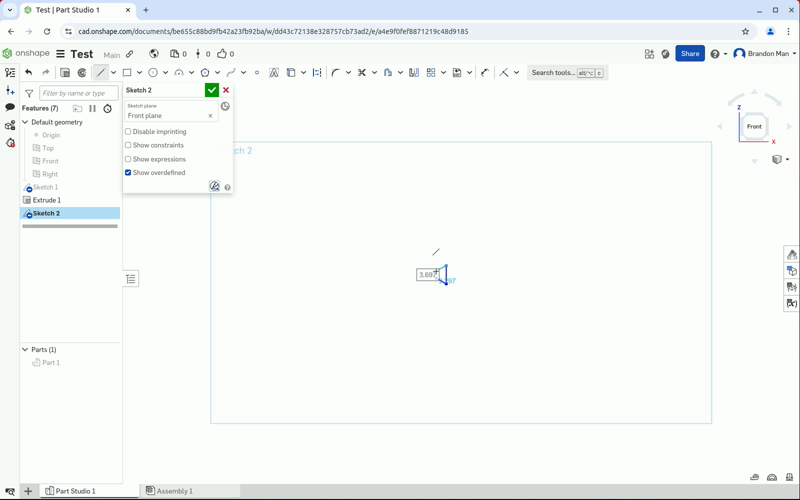
key_up(shift)
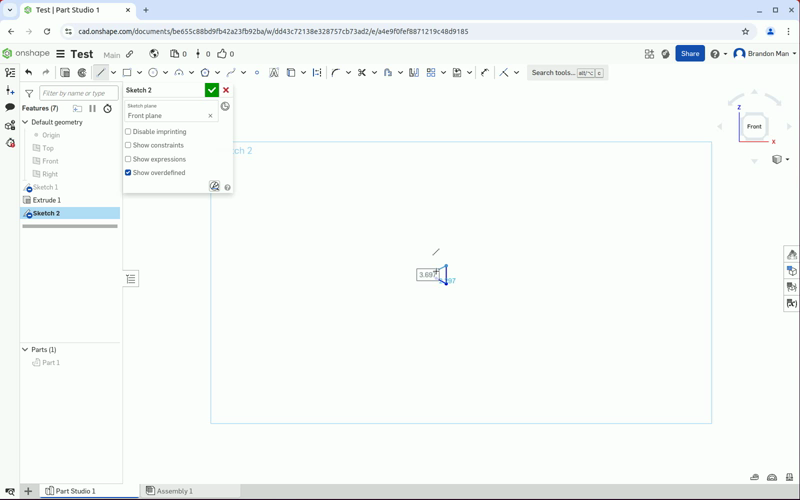
key(esc)
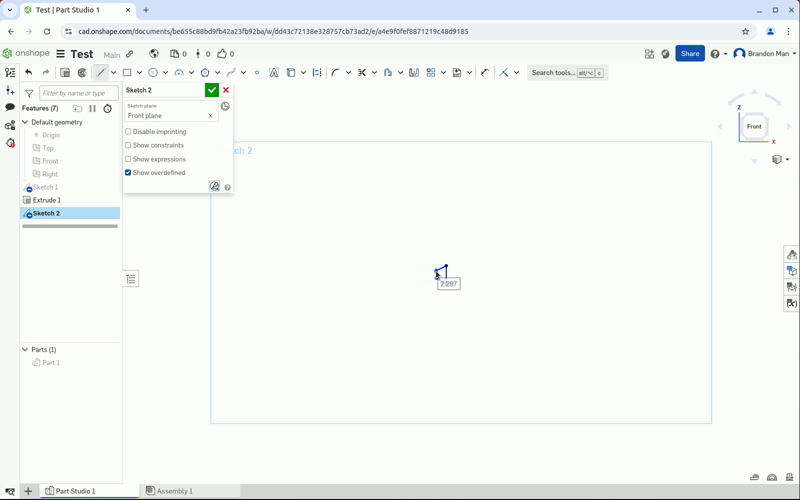
key(a)
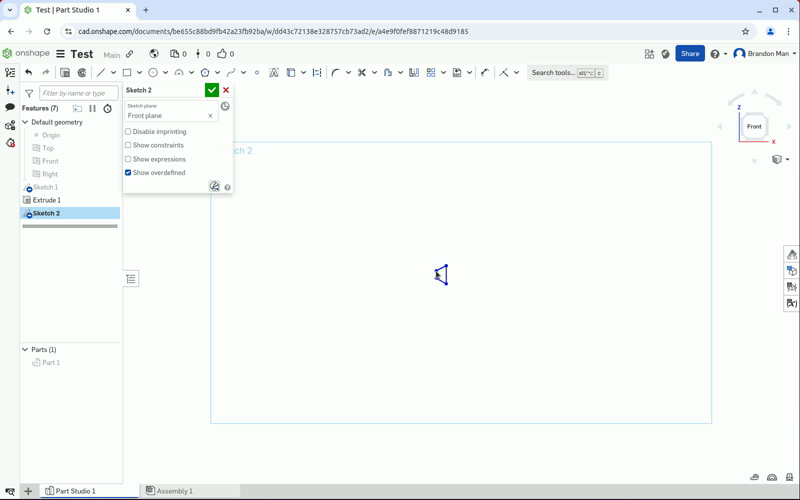
mouse_move(436, 270)
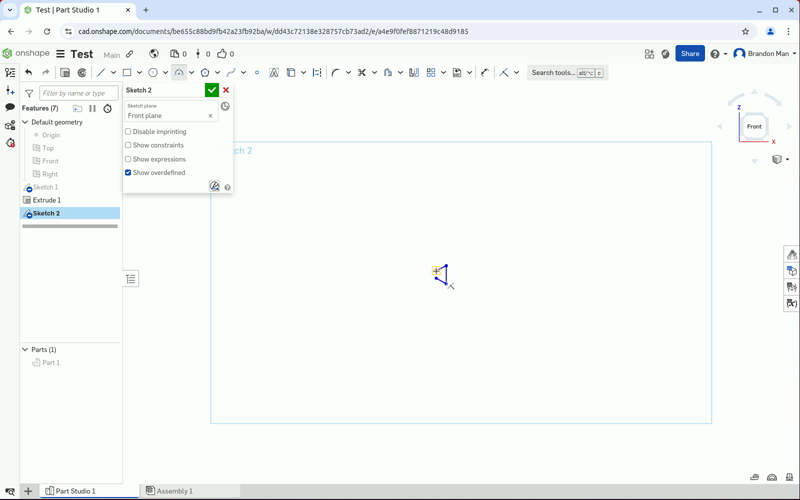
click(436, 270)
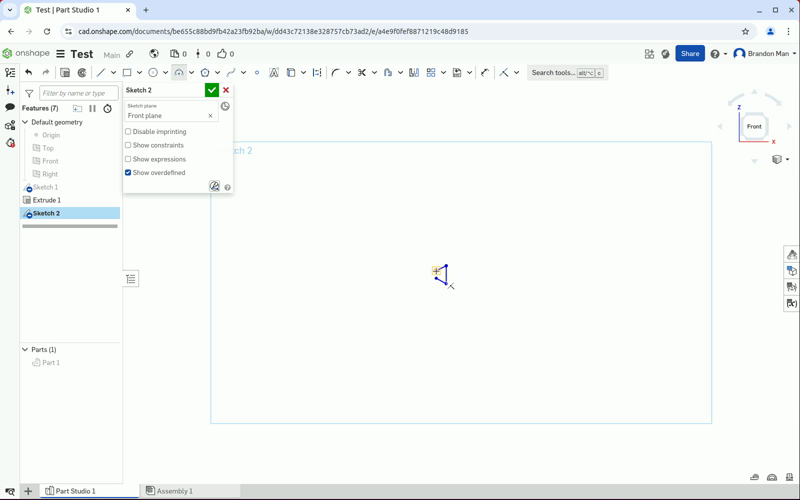
mouse_move(436, 278)
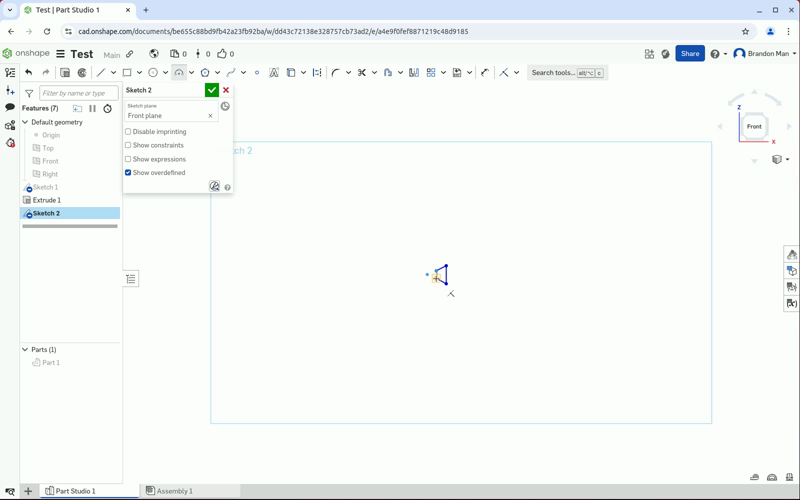
scroll(6)
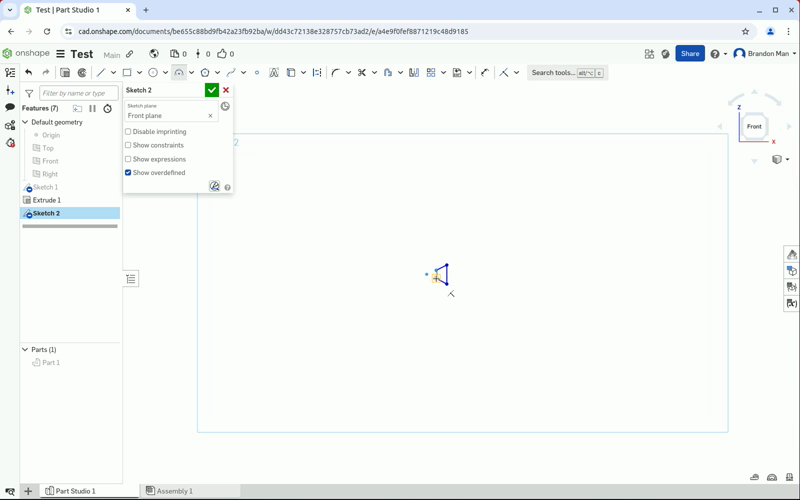
scroll(6)
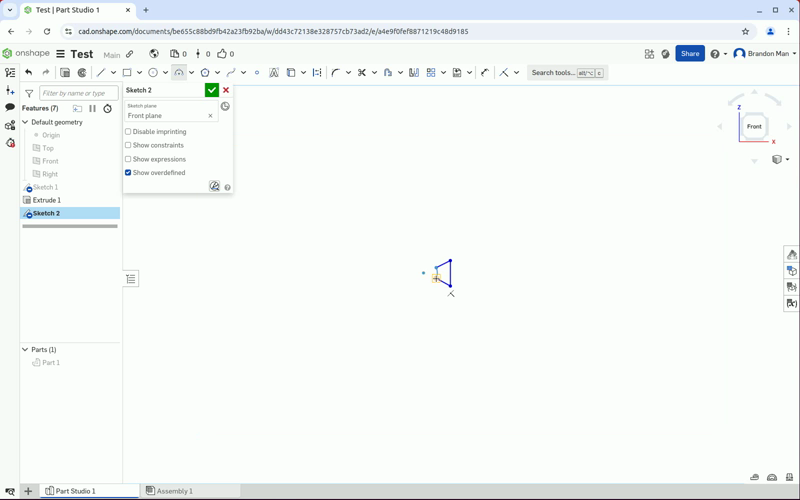
scroll(6)
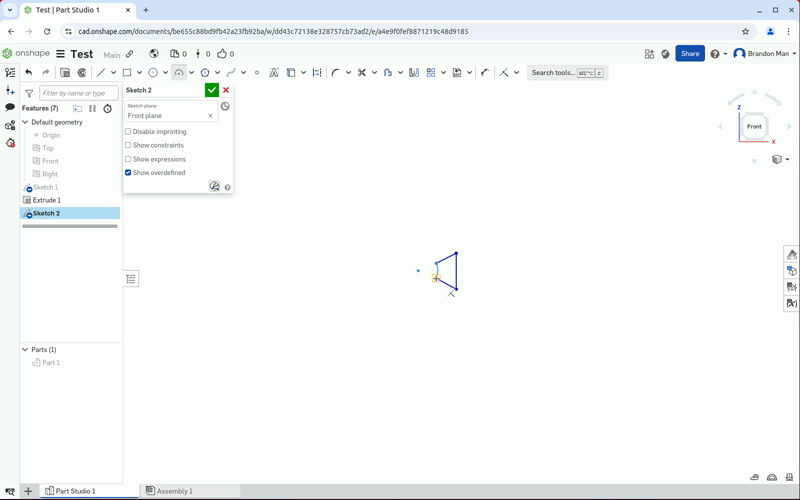
scroll(6)
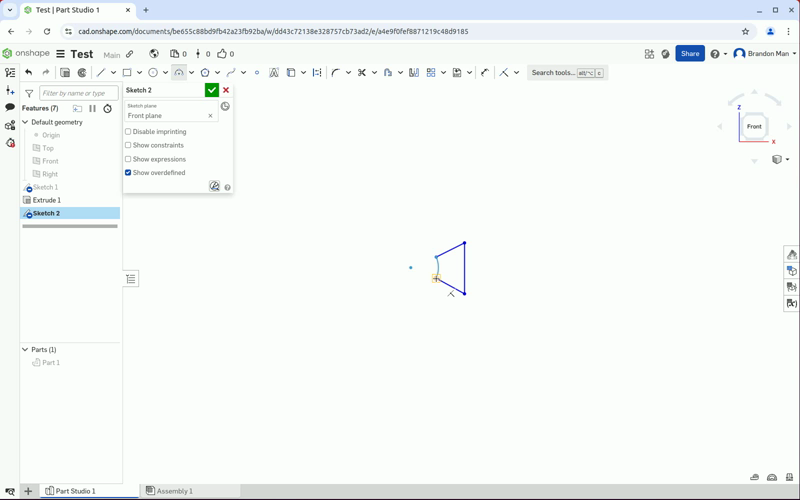
scroll(6)
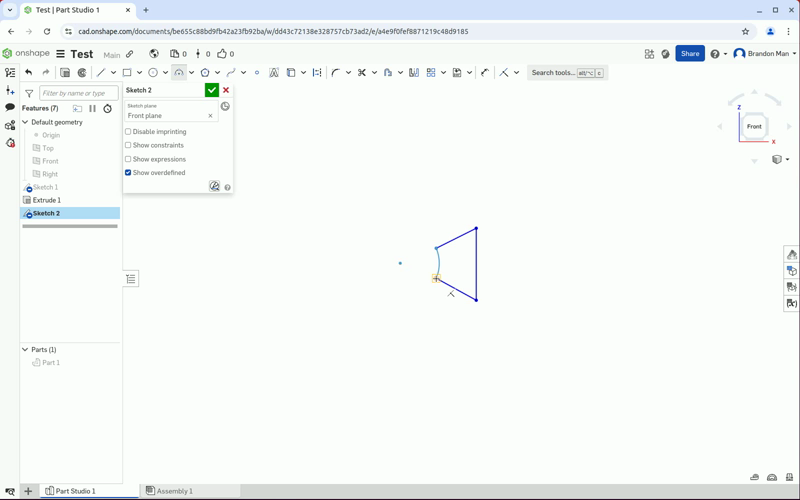
scroll(6)
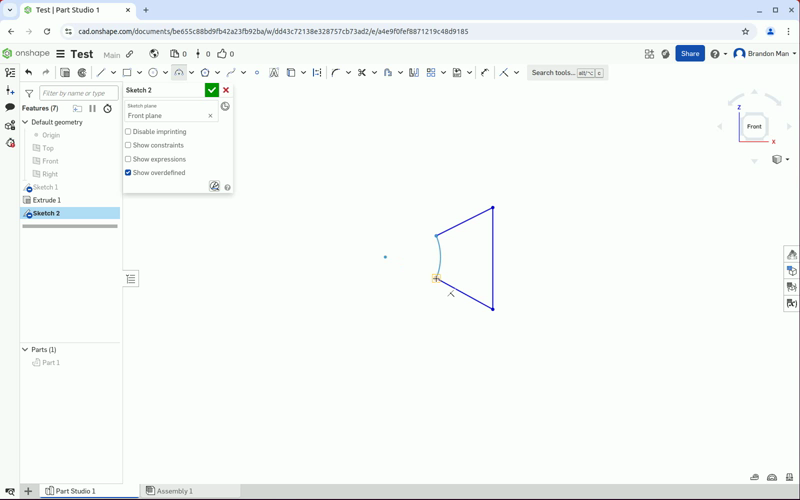
scroll(6)
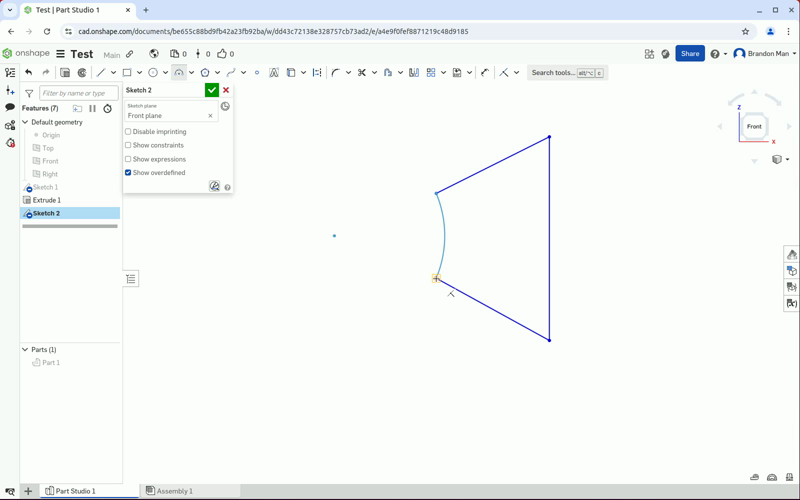
click(436, 278)
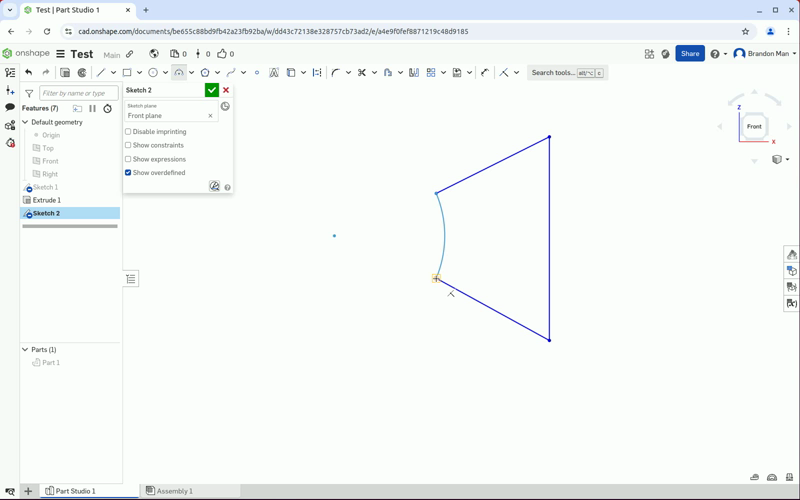
scroll(-6)
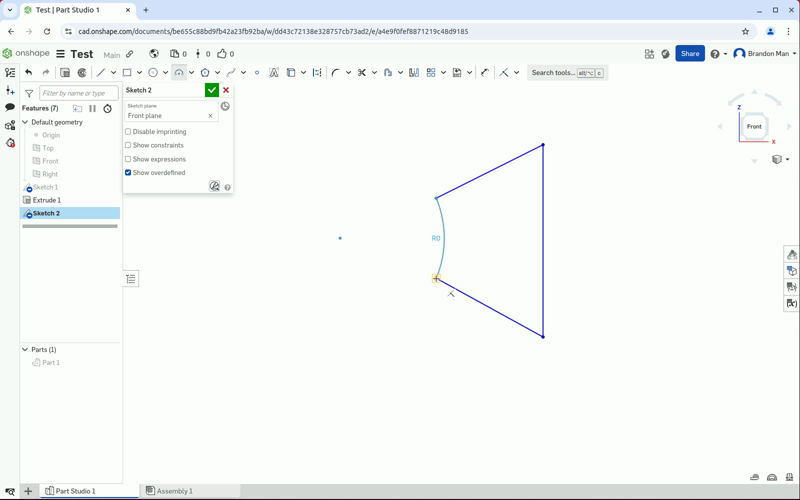
scroll(-6)
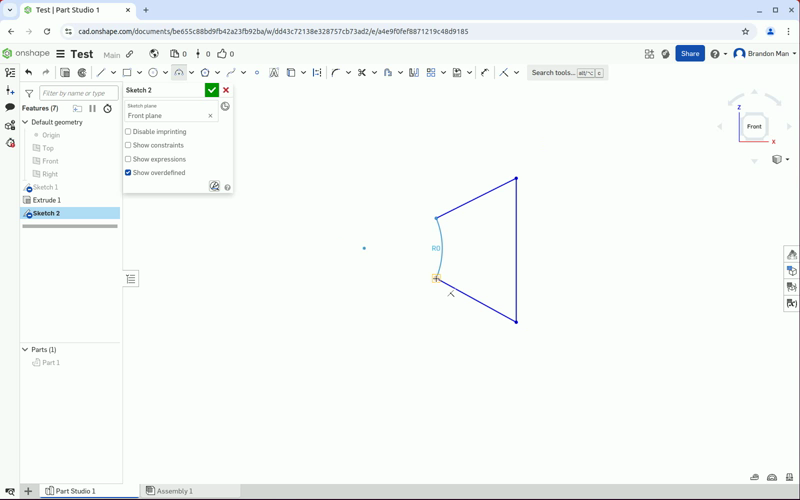
scroll(-6)
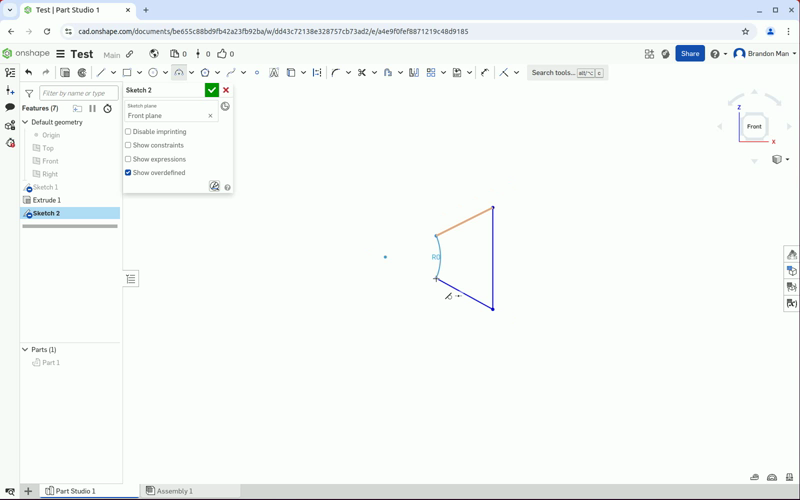
scroll(-6)
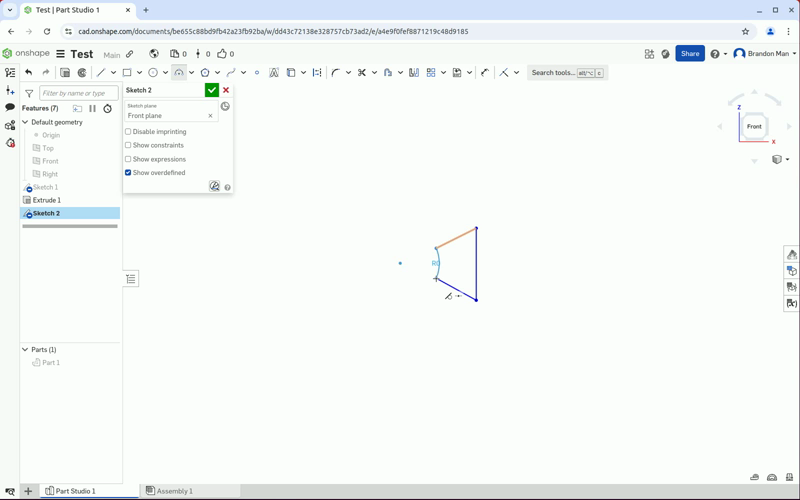
scroll(-6)
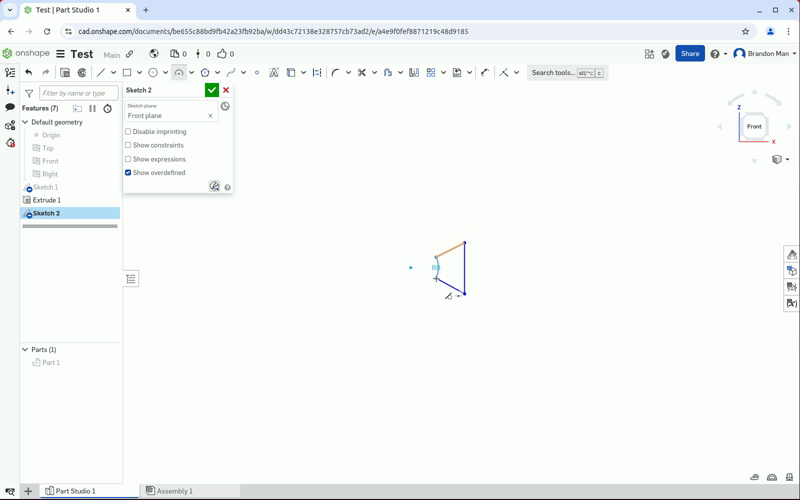
scroll(-6)
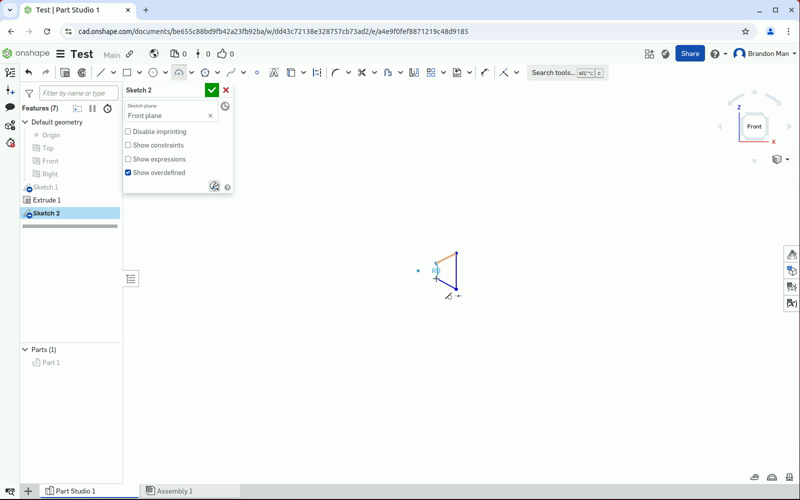
scroll(-6)
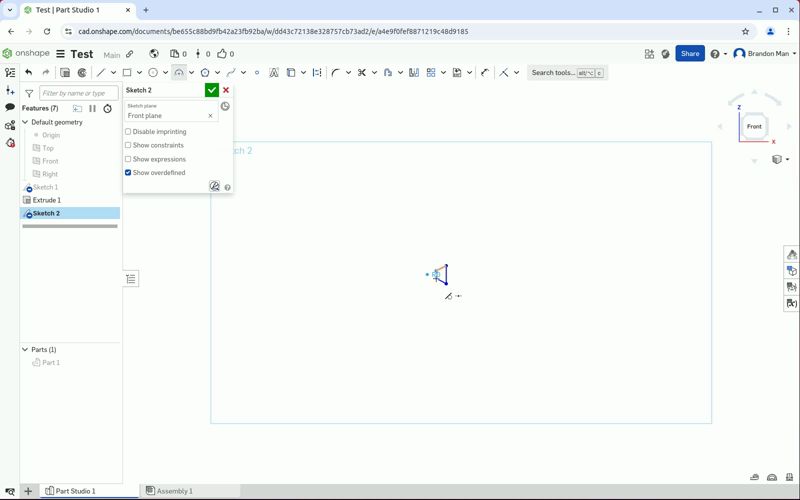
key_down(shift)
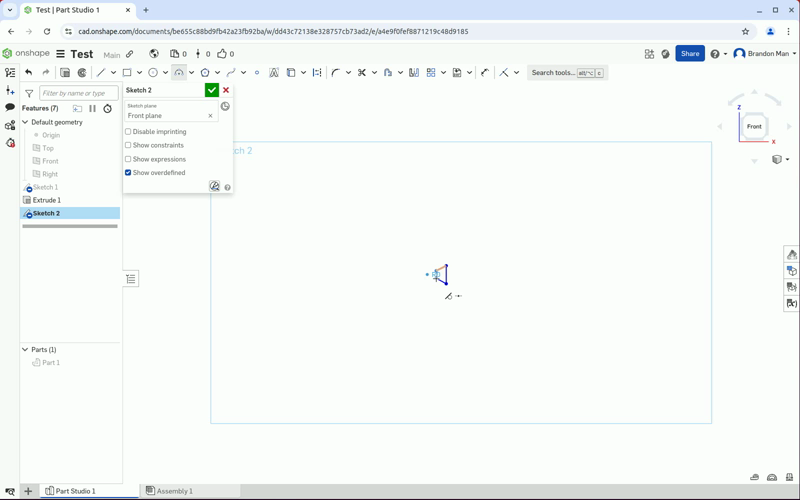
mouse_move(434, 274)
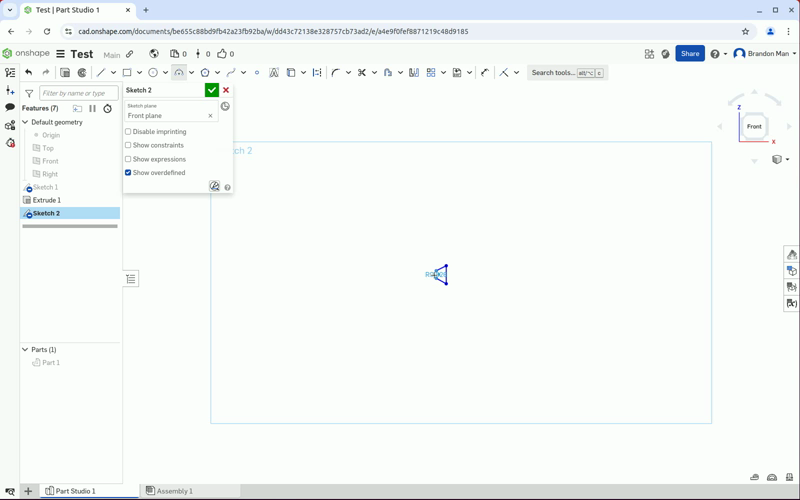
scroll(6)
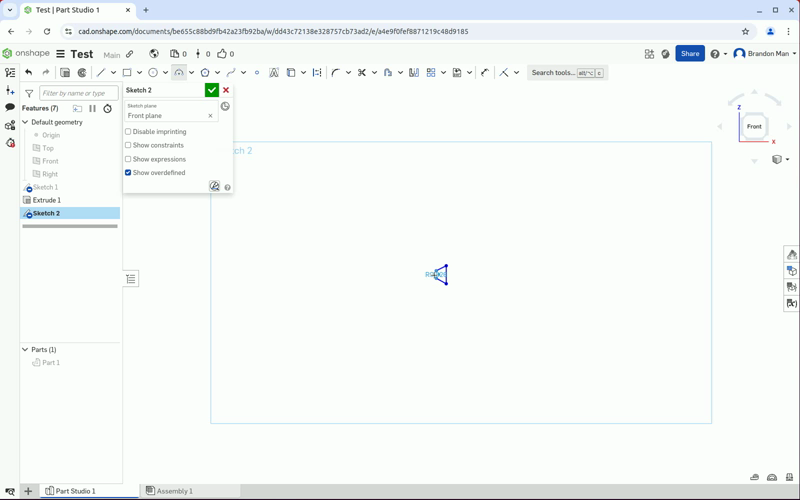
scroll(6)
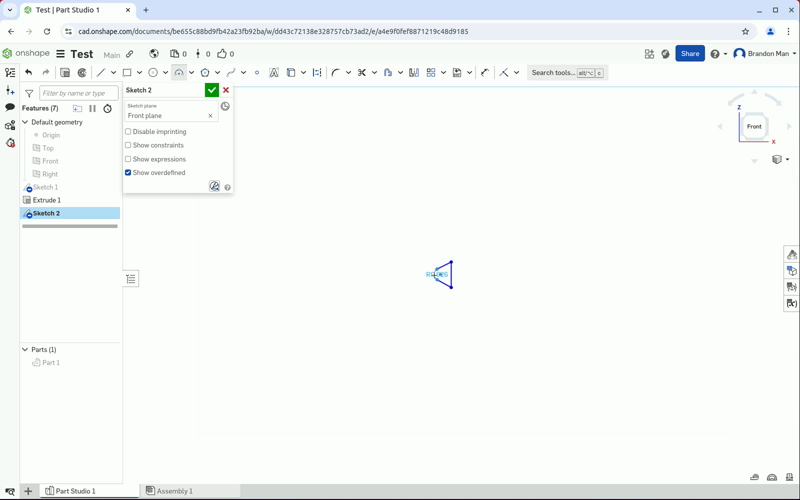
scroll(6)
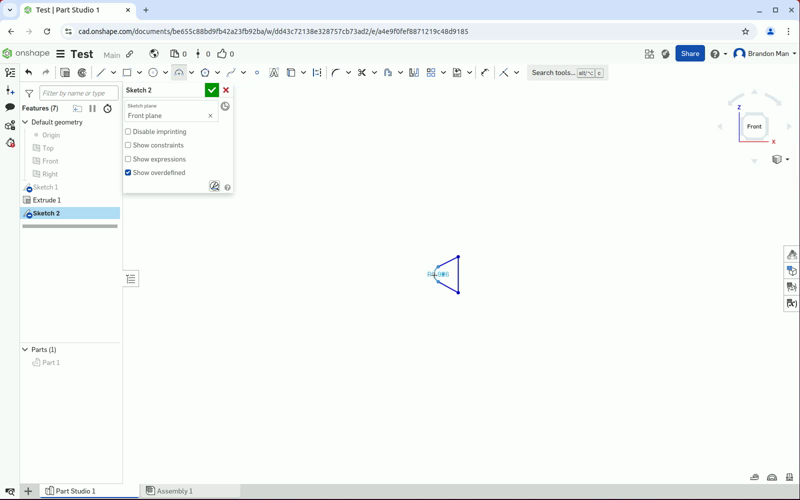
scroll(6)
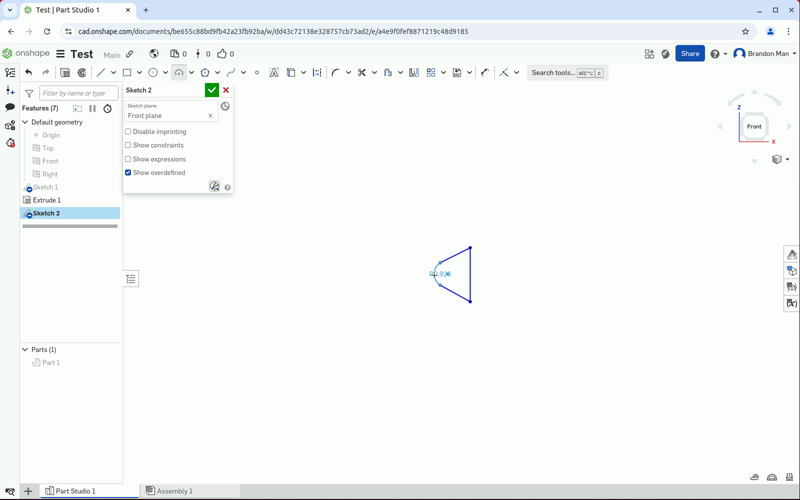
scroll(6)
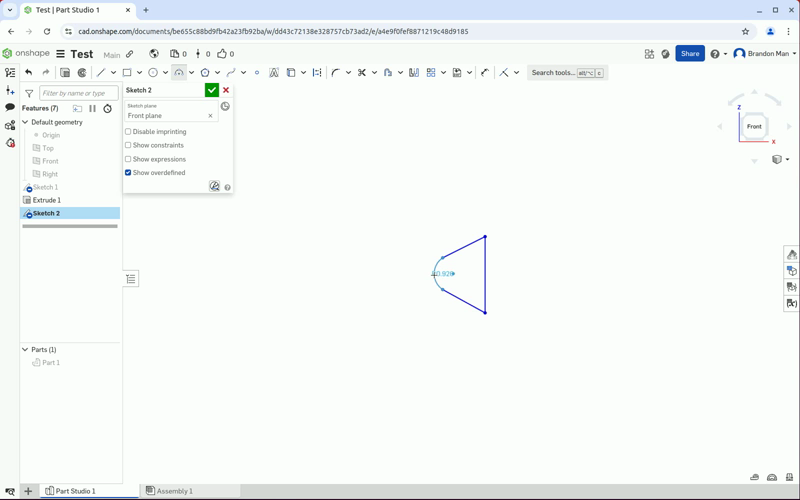
scroll(6)
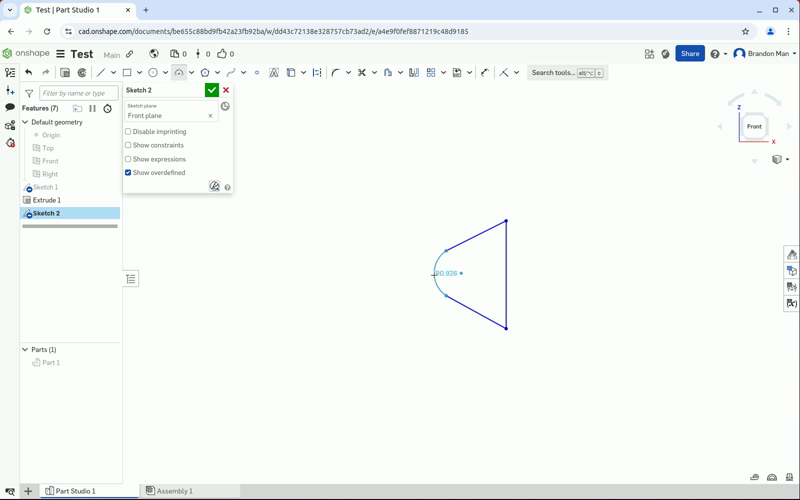
scroll(6)
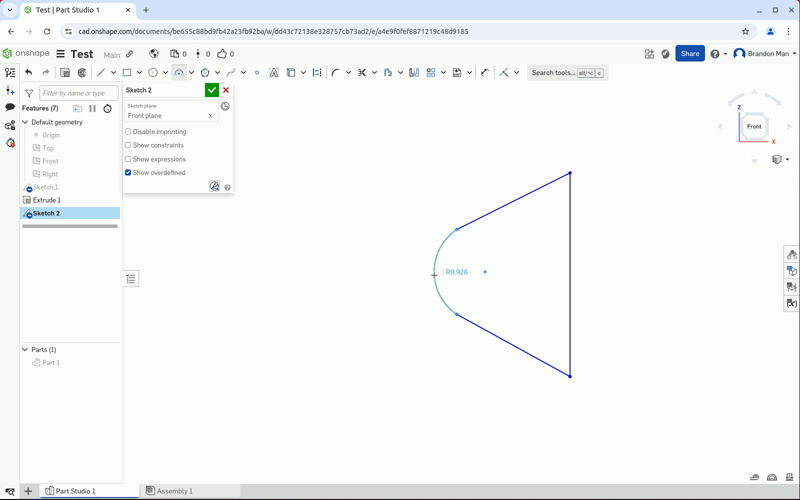
click(434, 274)
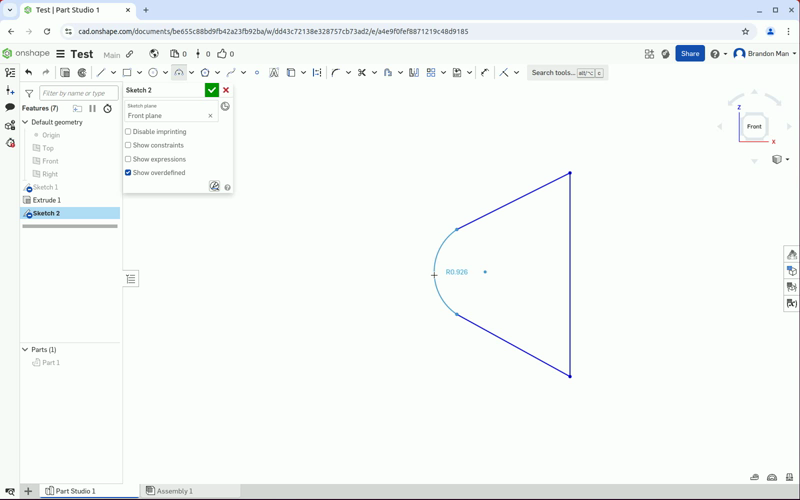
scroll(-6)
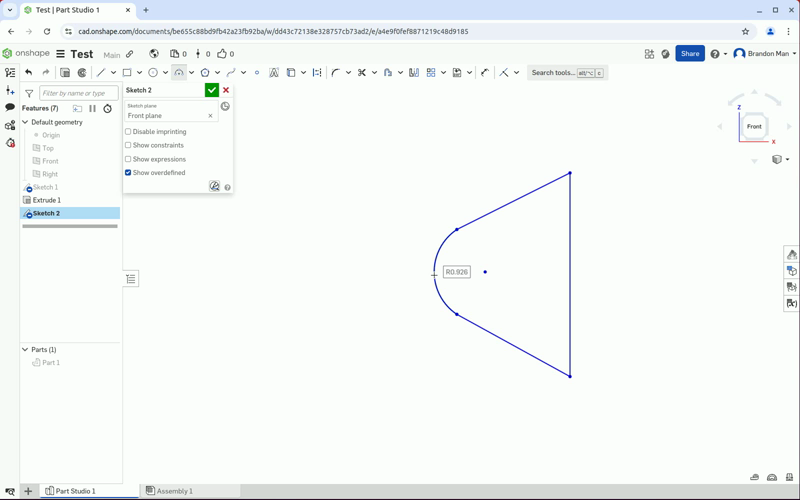
scroll(-6)
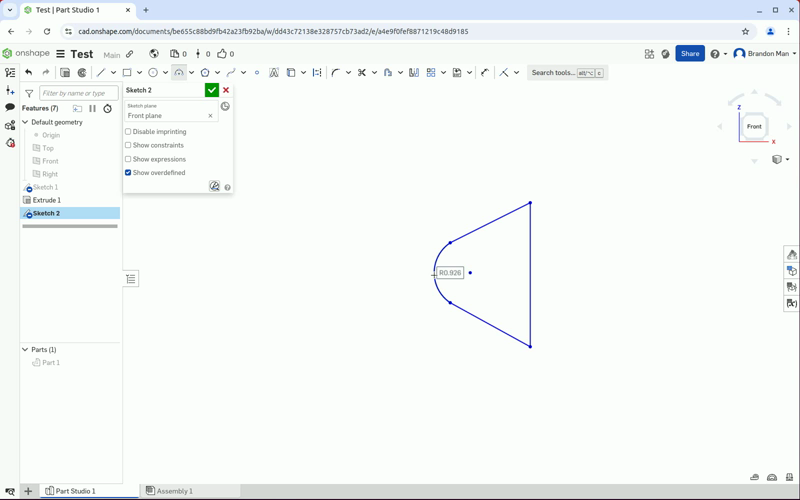
scroll(-6)
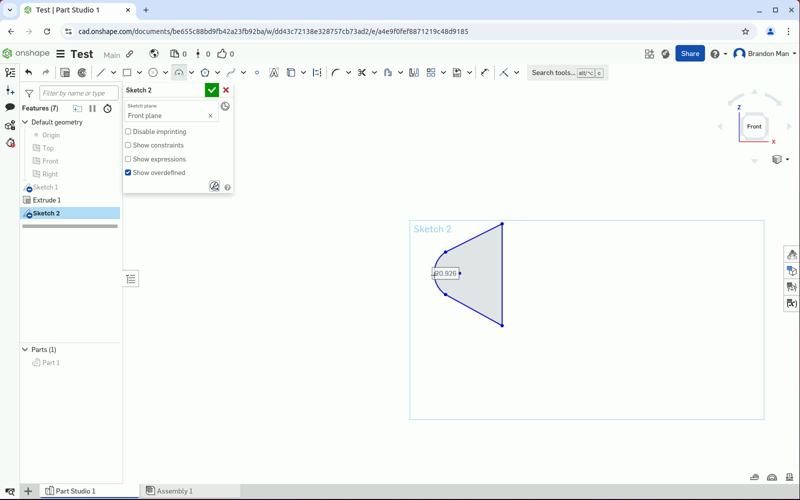
scroll(-6)
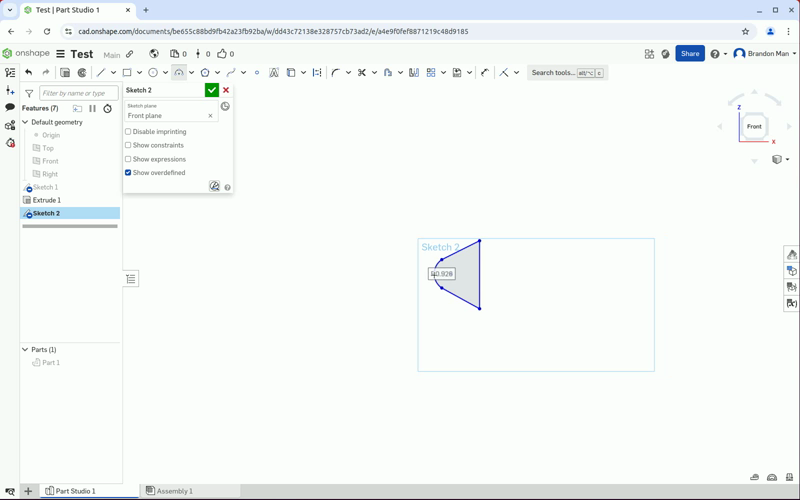
scroll(-6)
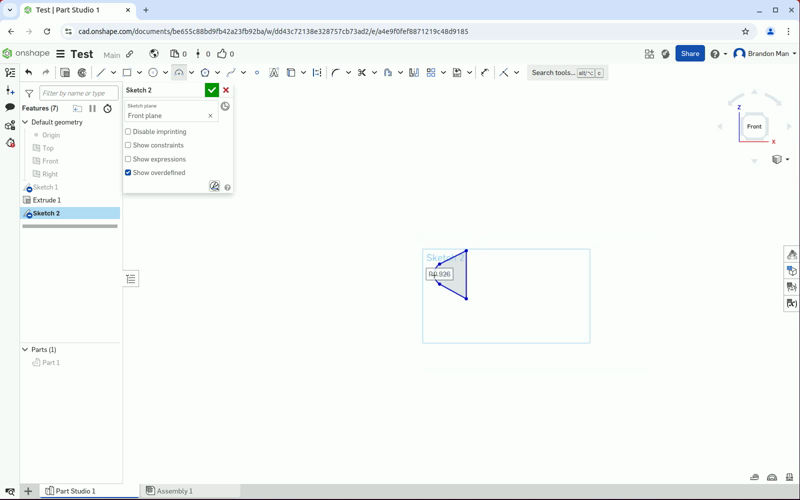
scroll(-6)
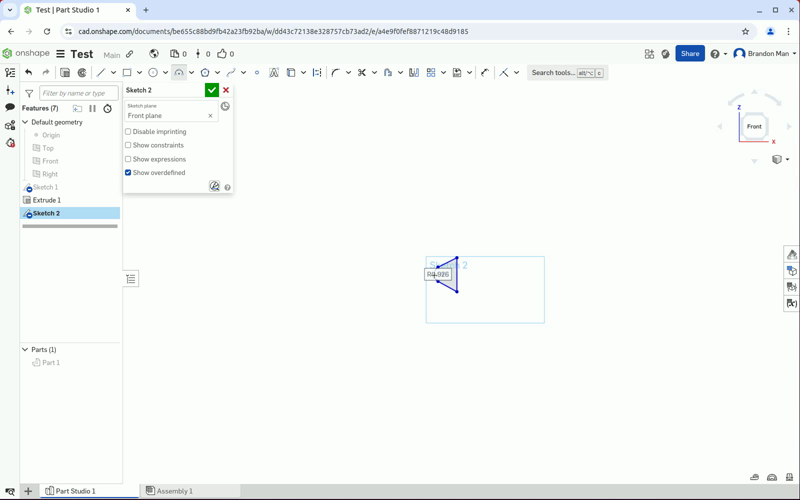
scroll(-6)
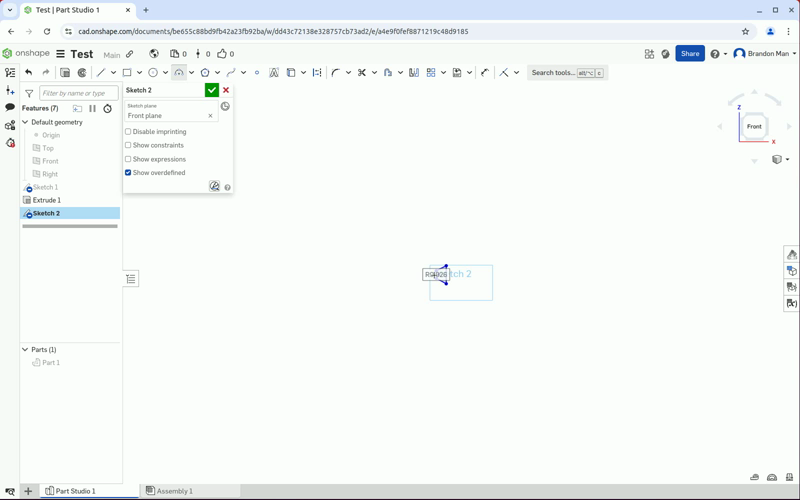
key_up(shift)
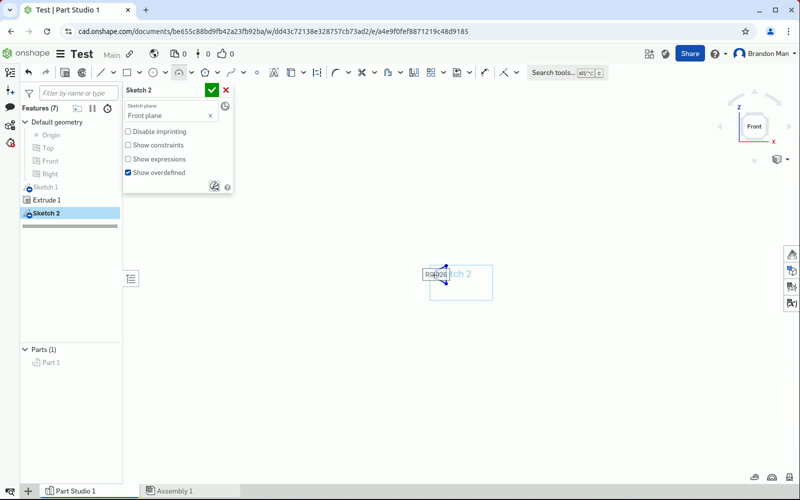
key(esc)
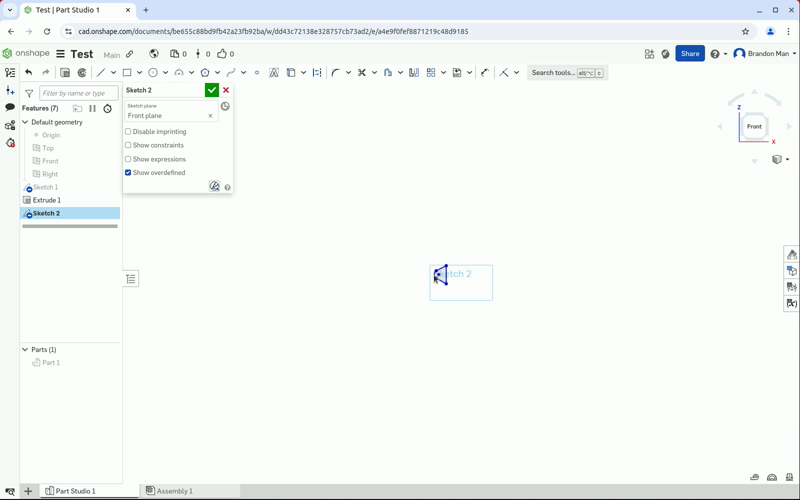
key(c)
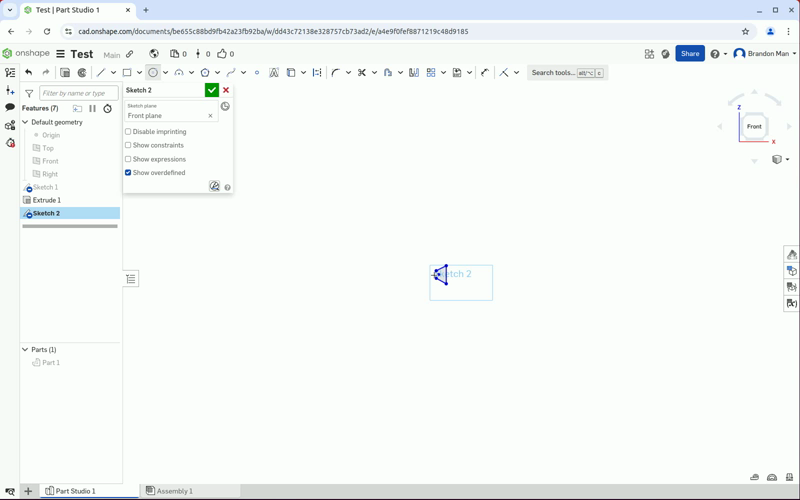
key_down(shift)
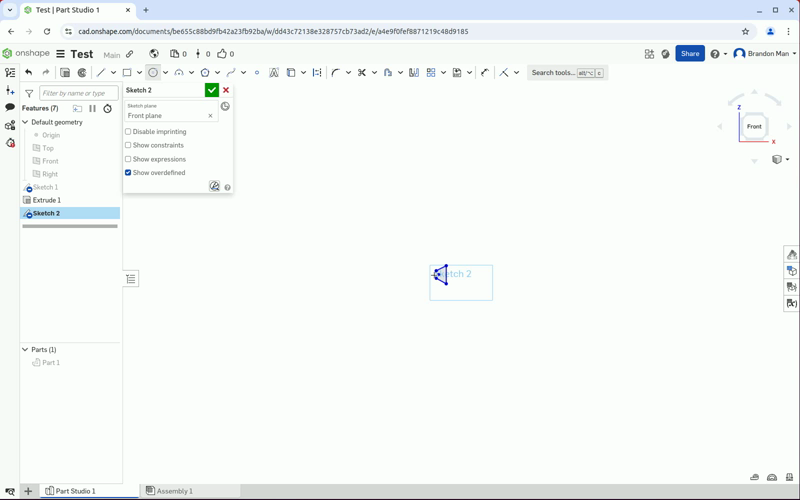
mouse_move(438, 274)
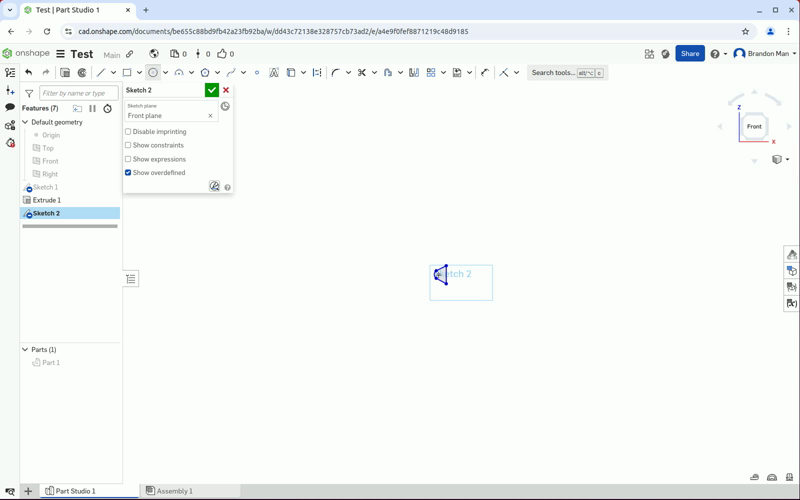
scroll(6)
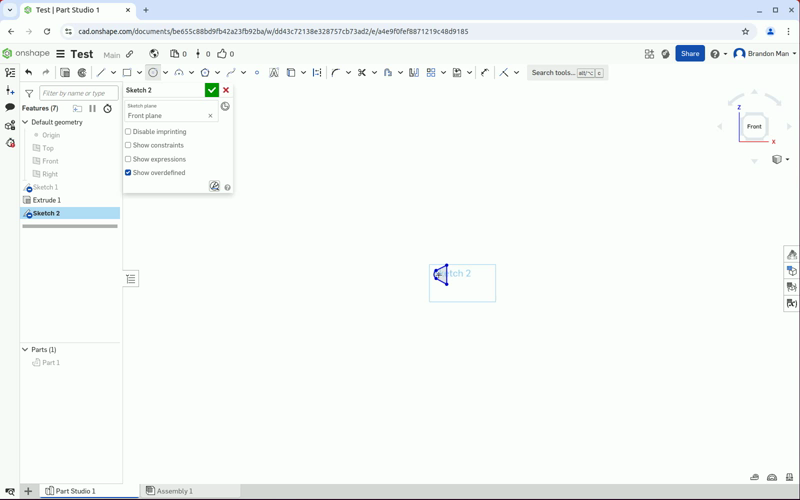
scroll(6)
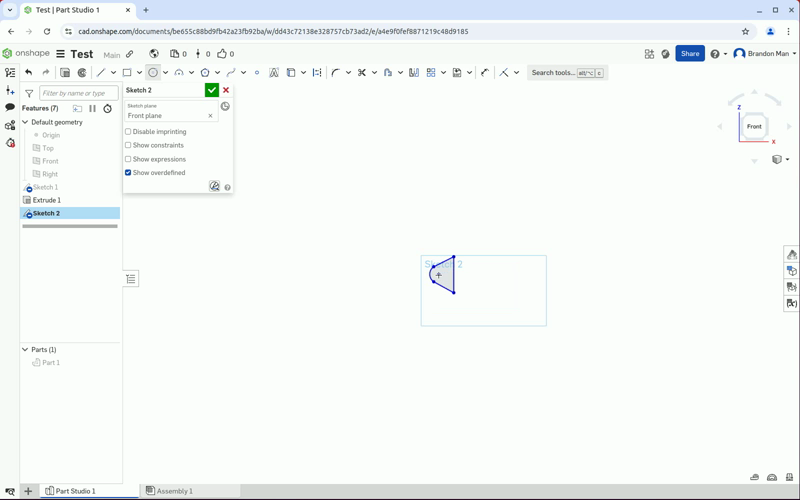
scroll(6)
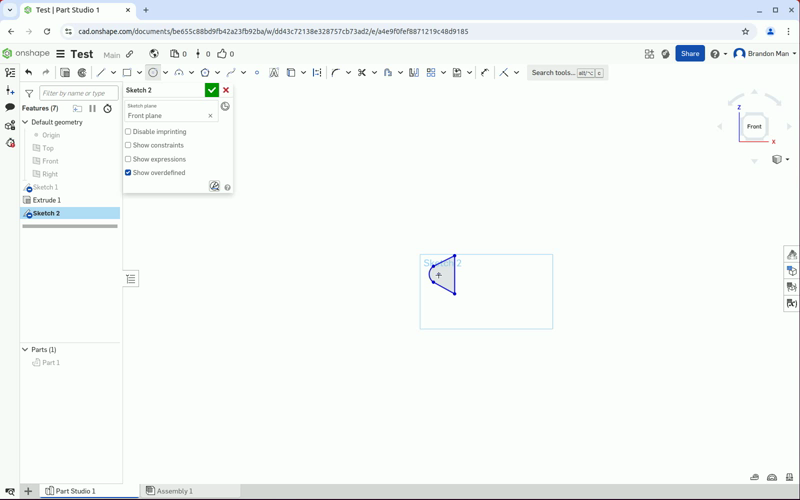
scroll(6)
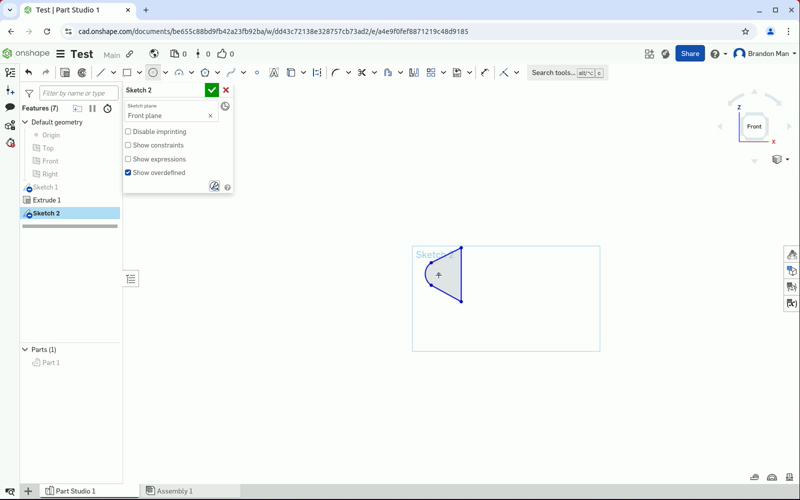
scroll(6)
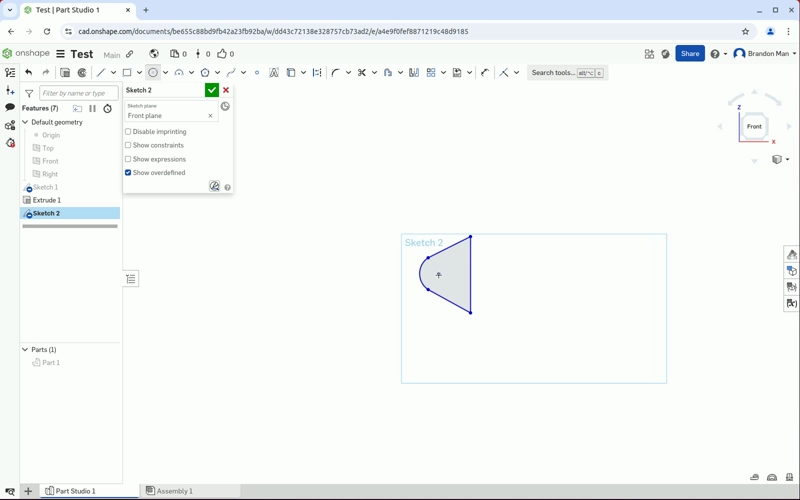
scroll(6)
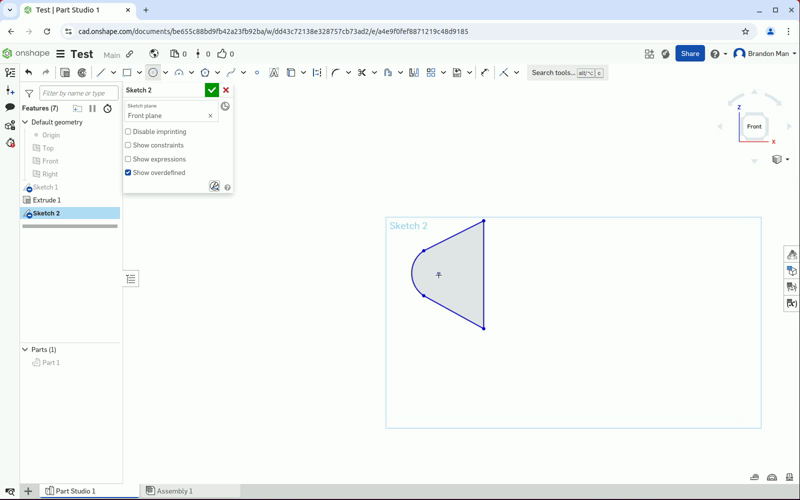
scroll(6)
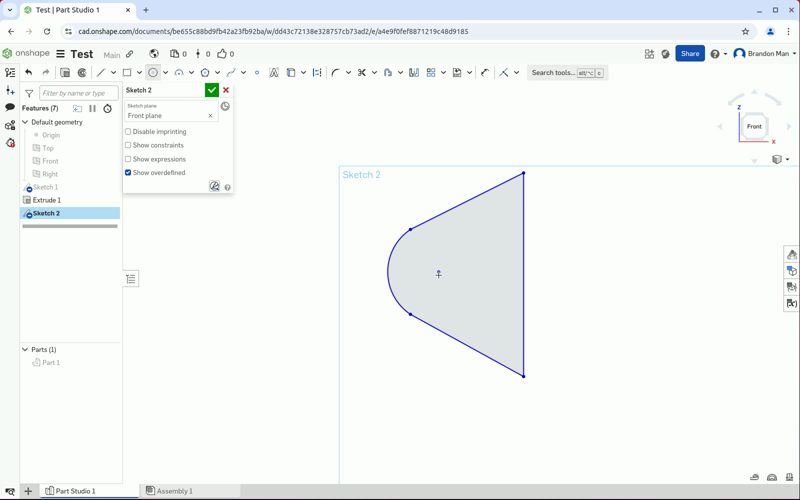
click(438, 274)
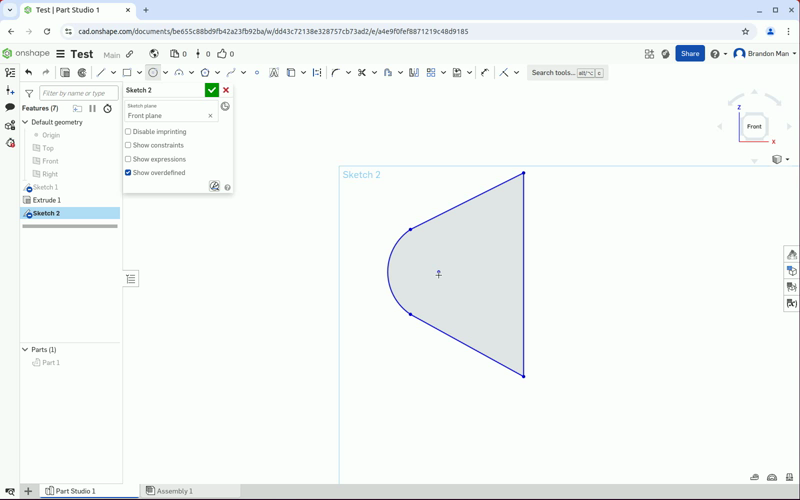
scroll(-6)
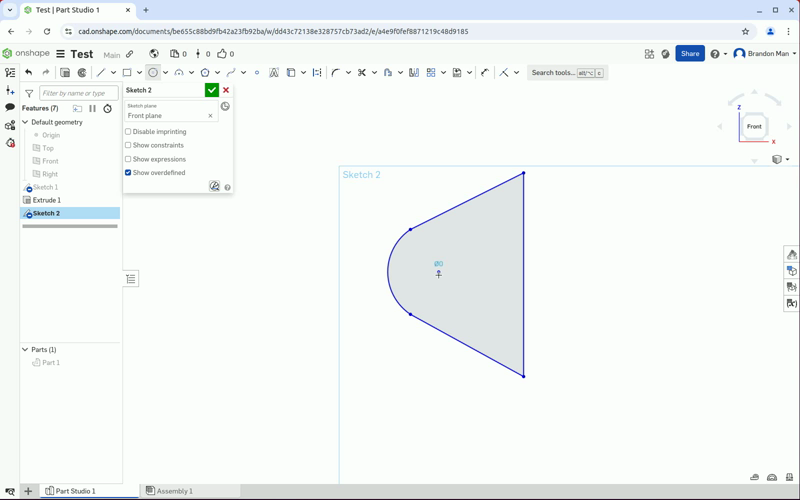
scroll(-6)
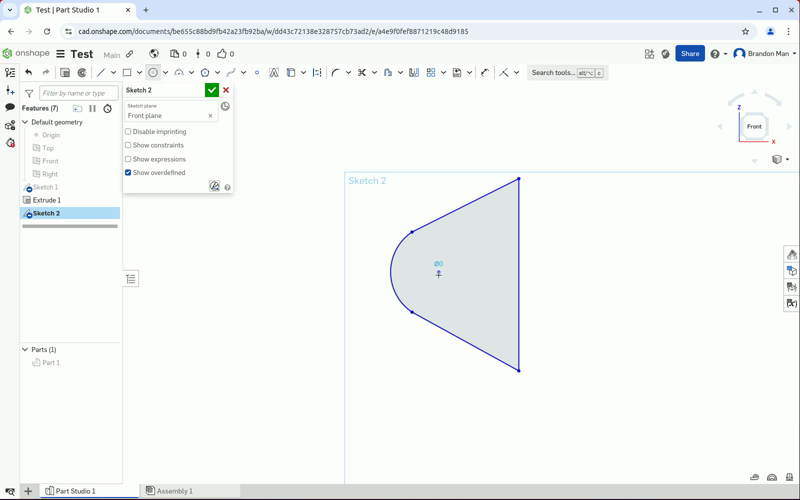
scroll(-6)
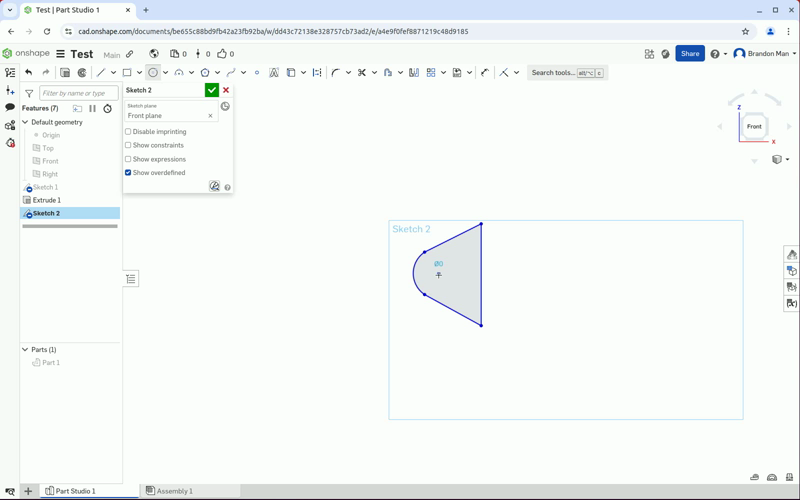
scroll(-6)
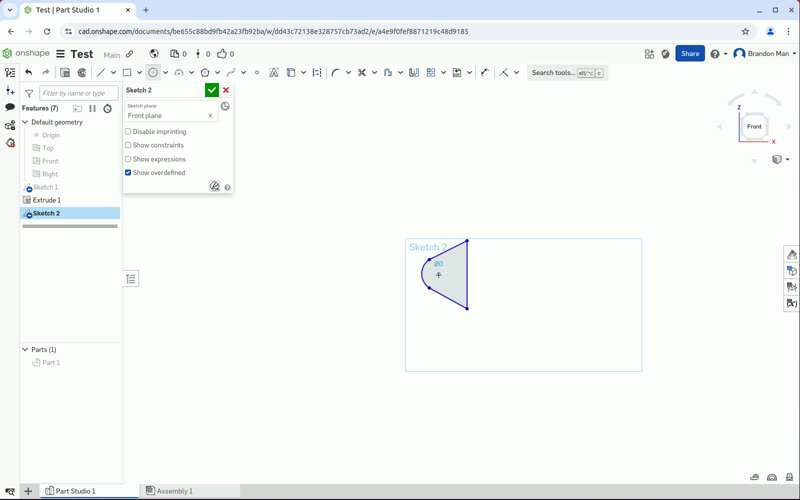
scroll(-6)
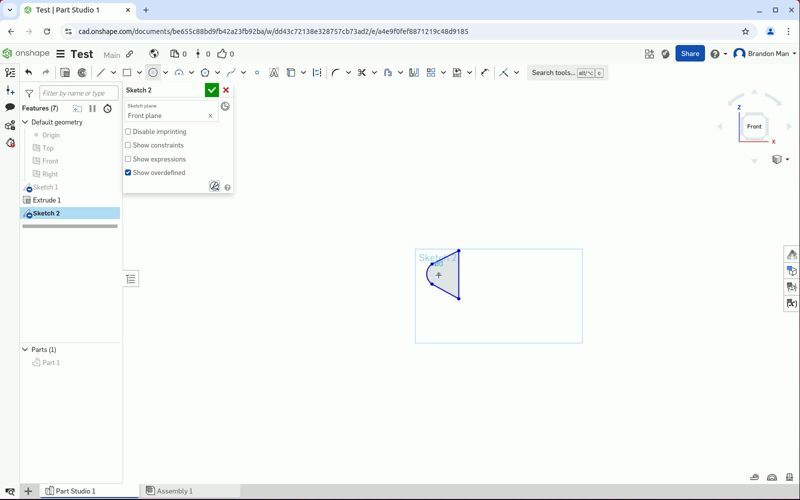
scroll(-6)
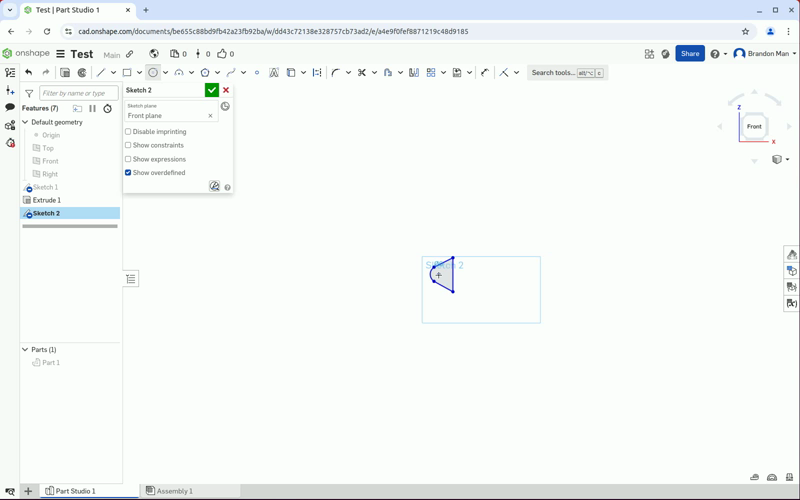
scroll(-6)
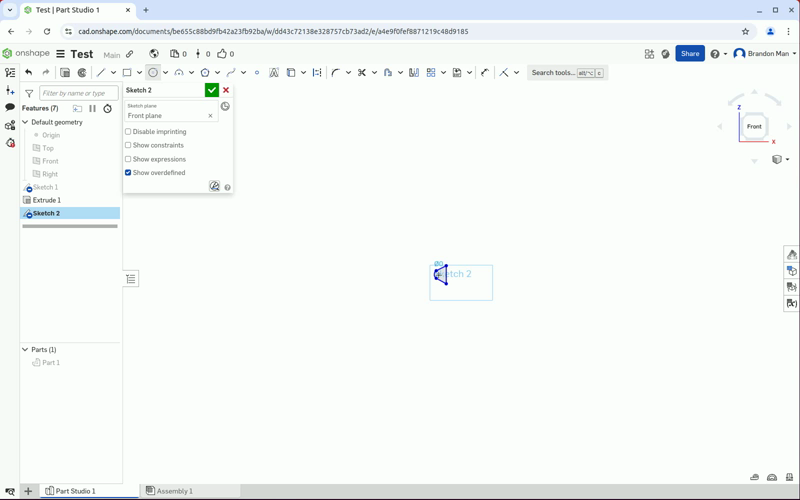
key_up(shift)
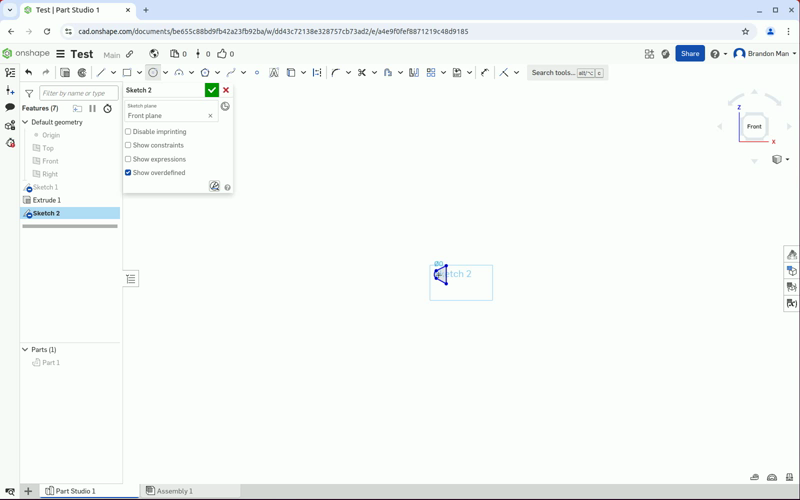
mouse_move(440, 274)
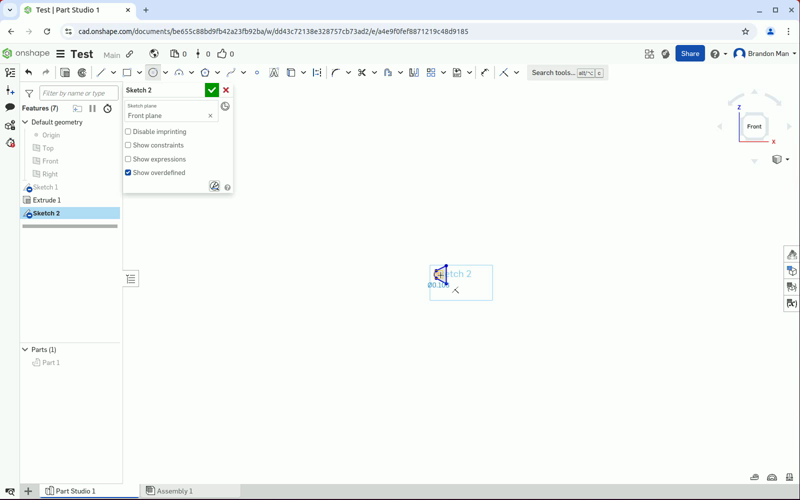
scroll(6)
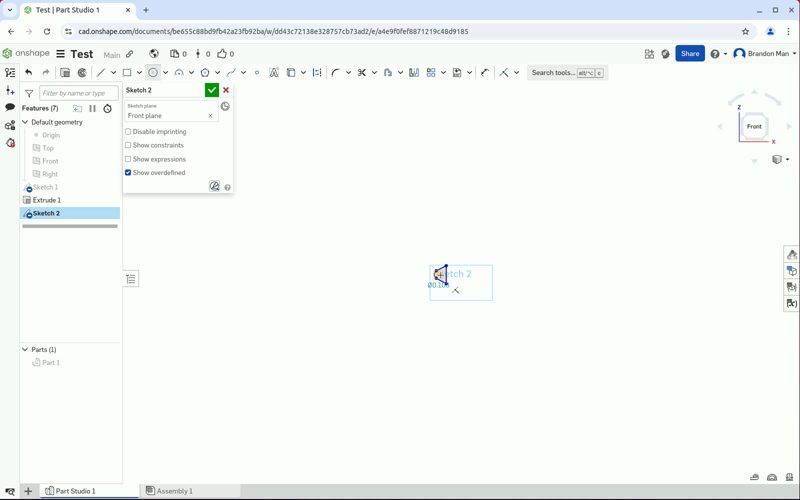
scroll(6)
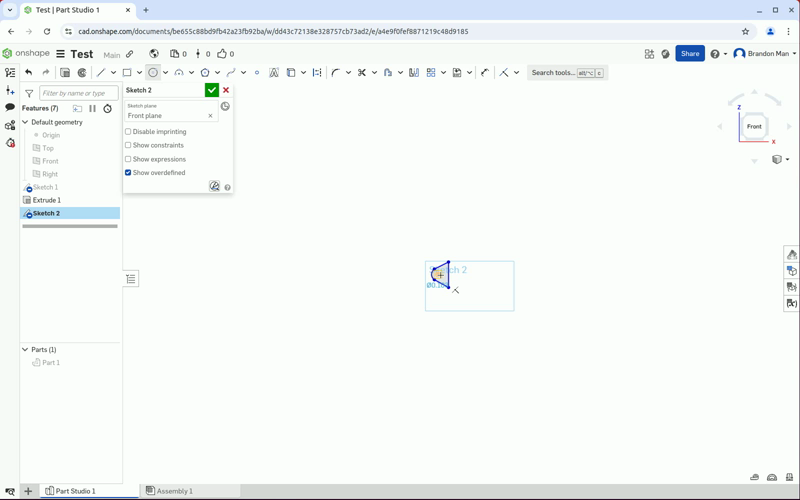
scroll(6)
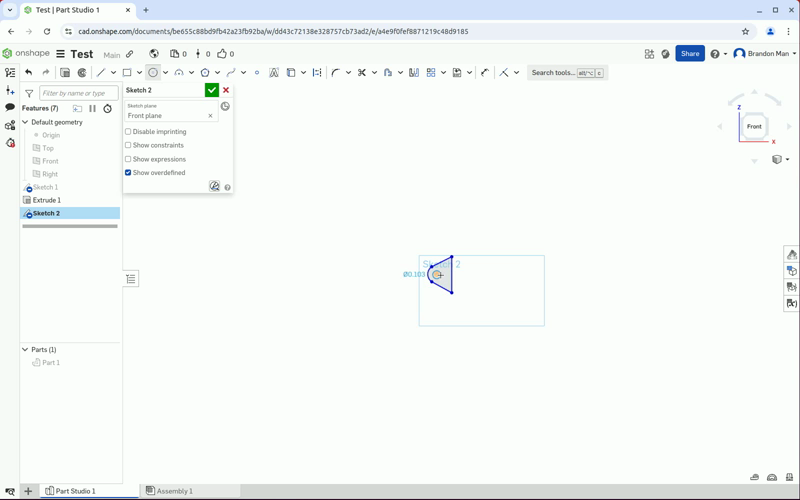
scroll(6)
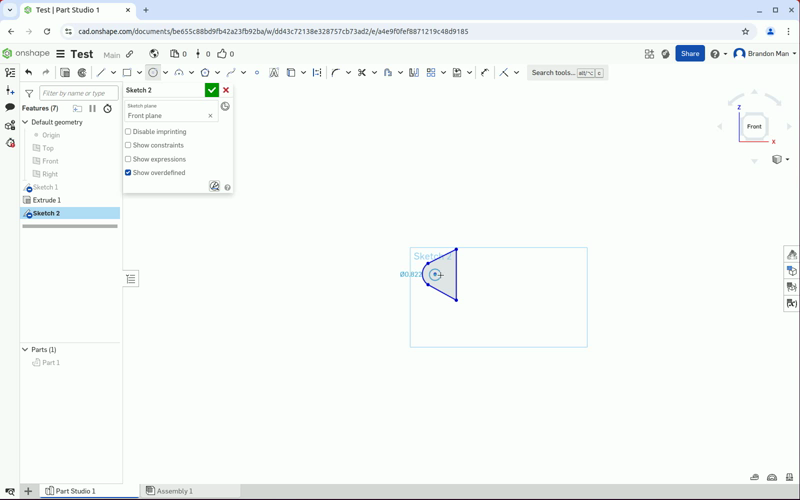
scroll(6)
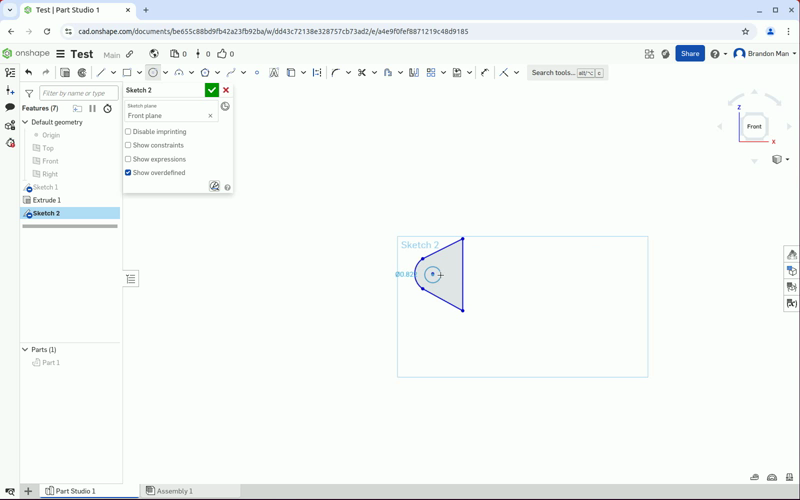
scroll(6)
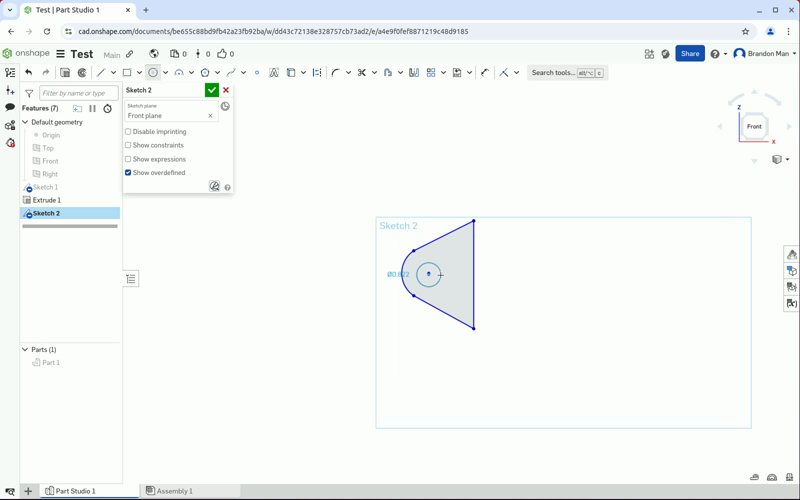
scroll(6)
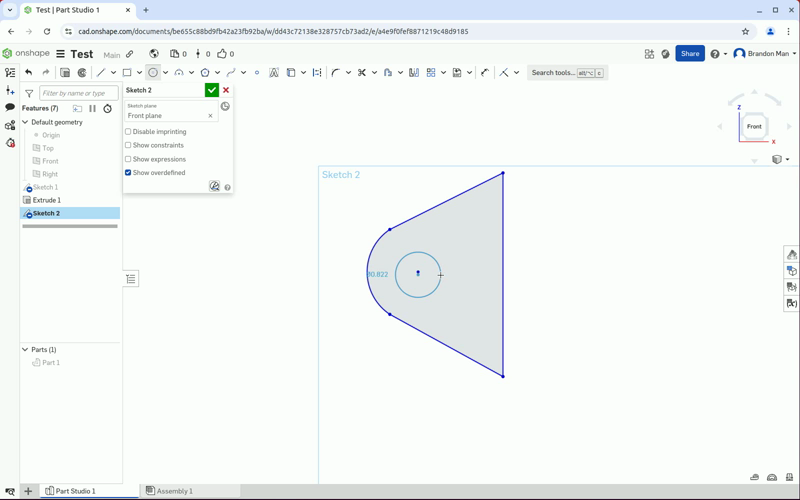
click(440, 274)
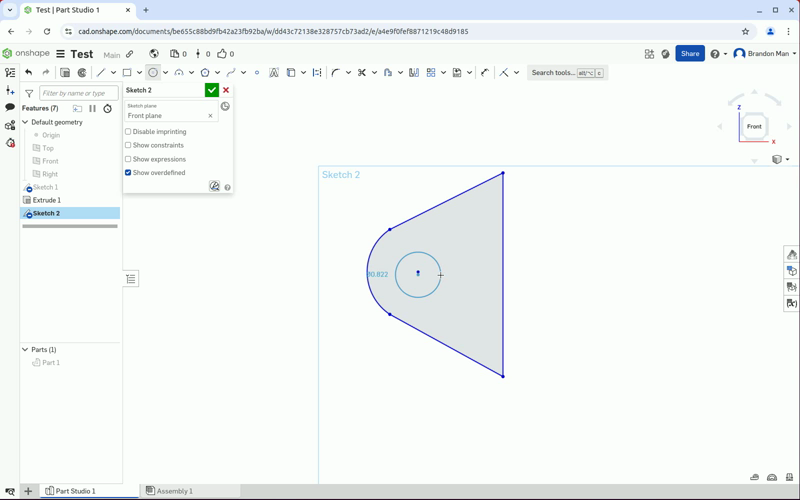
scroll(-6)
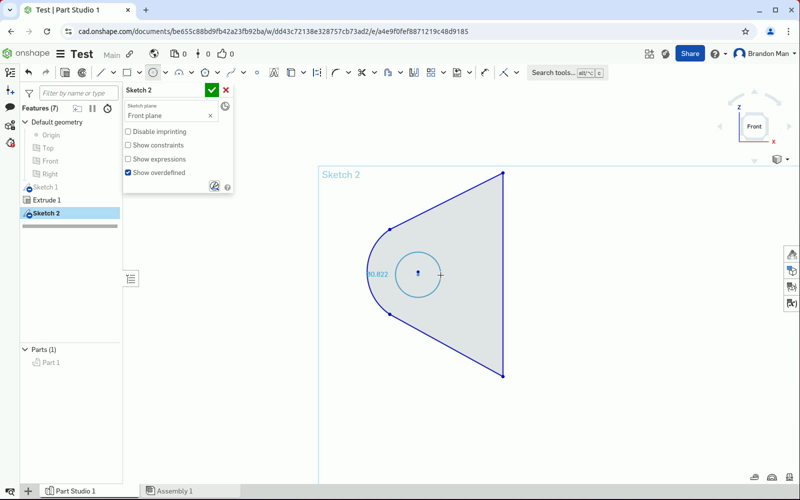
scroll(-6)
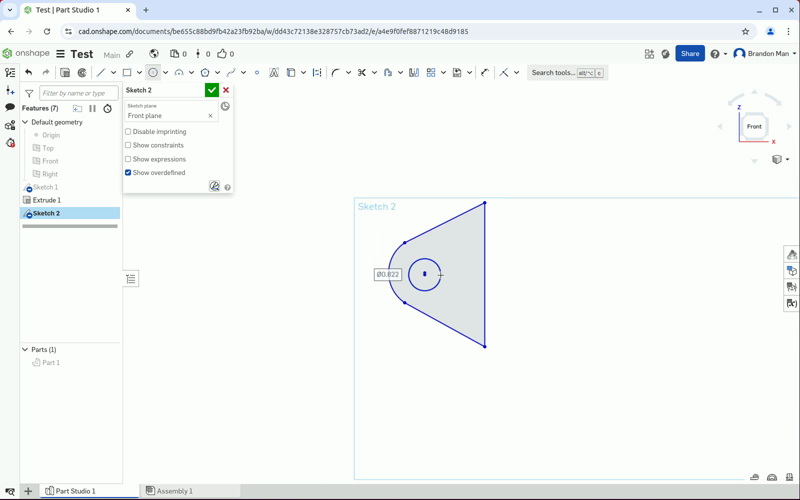
scroll(-6)
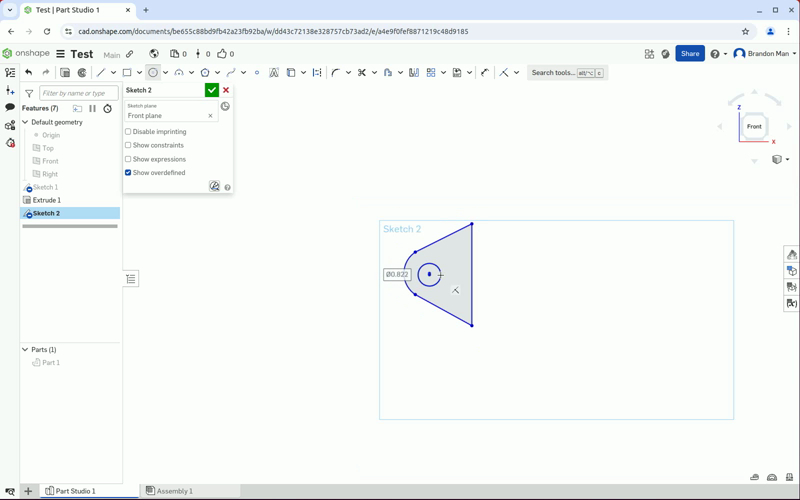
scroll(-6)
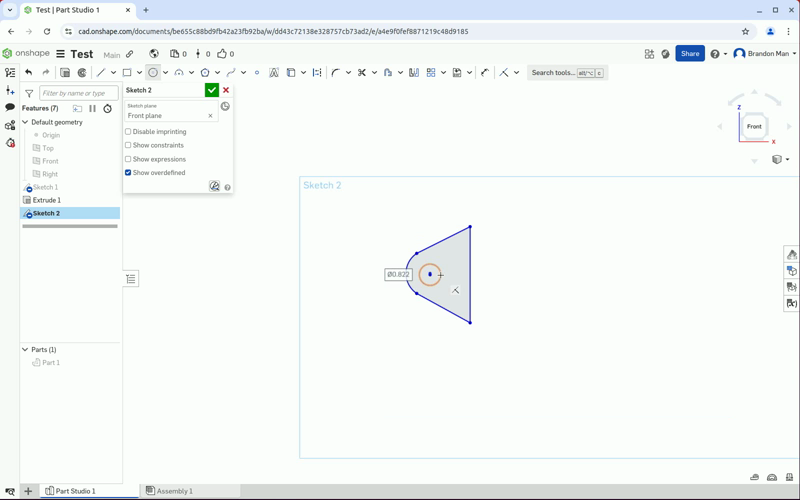
scroll(-6)
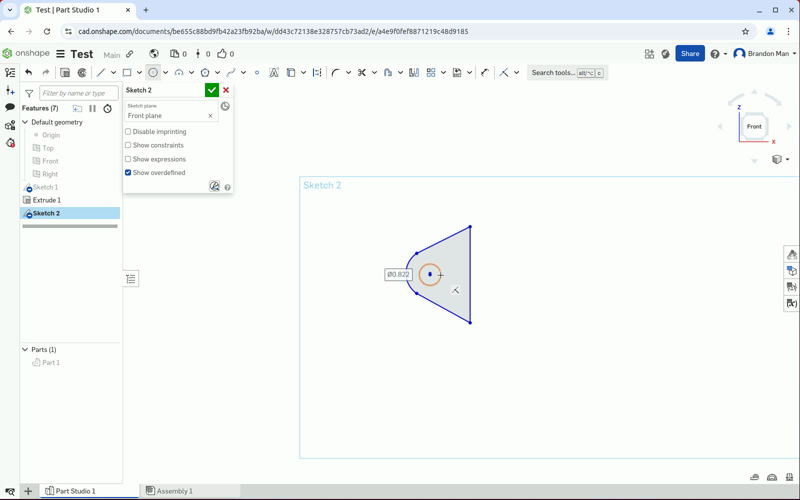
scroll(-6)
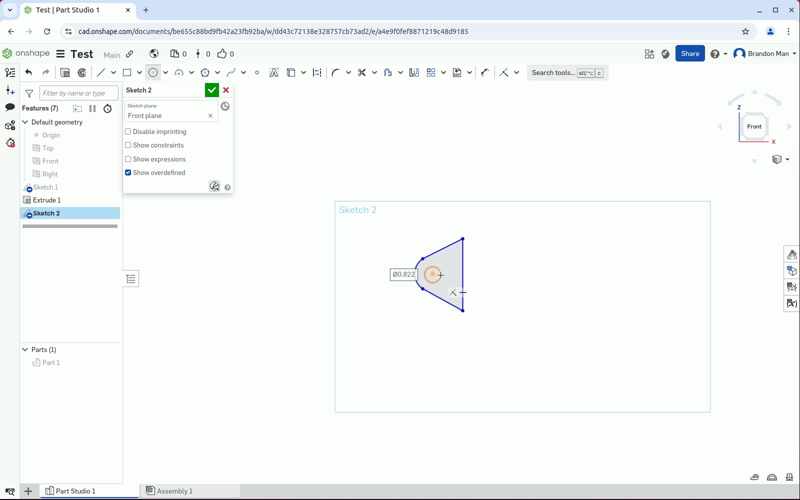
scroll(-6)
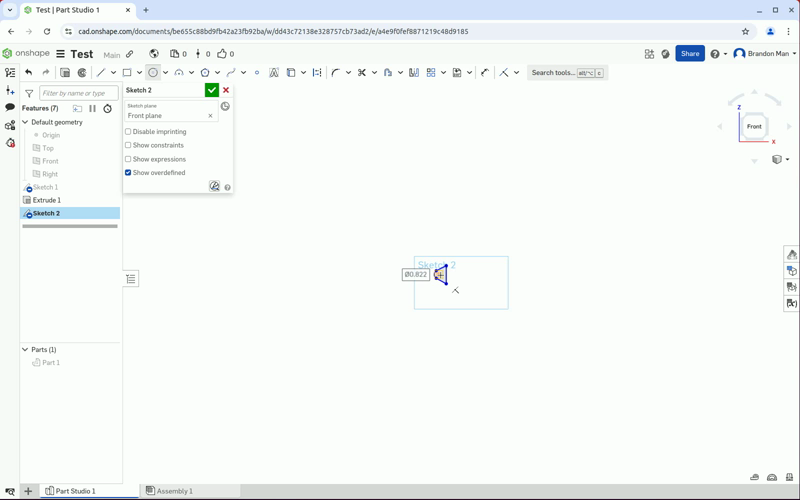
key(esc)
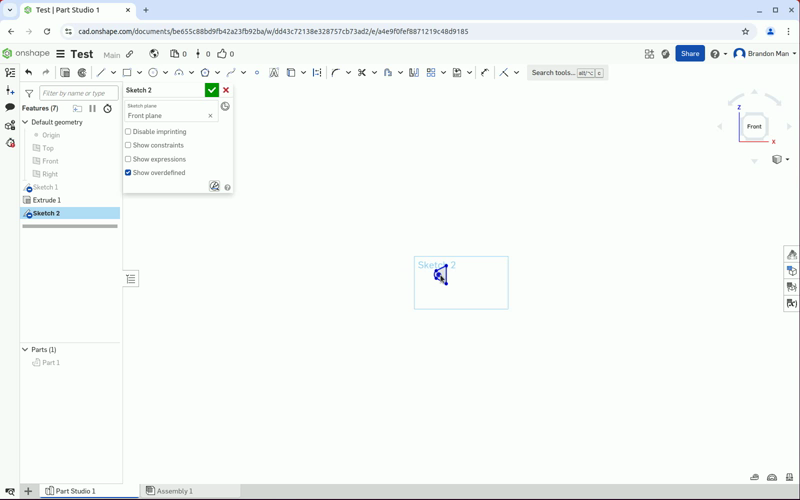
mouse_move(445, 282)
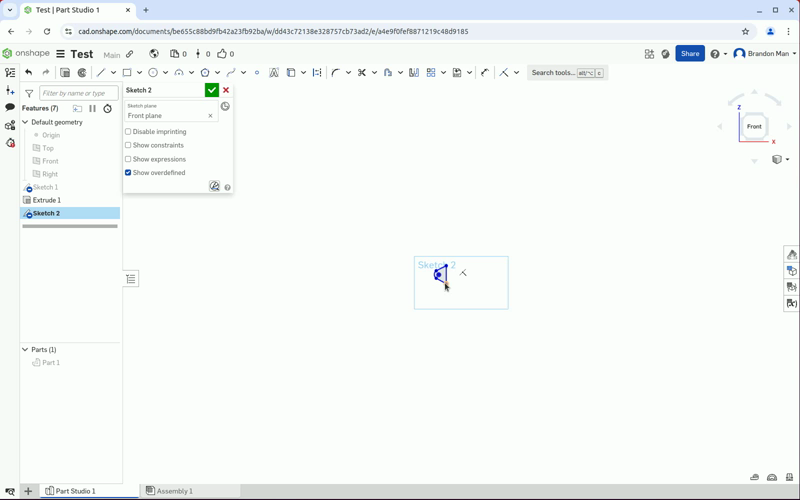
scroll(6)
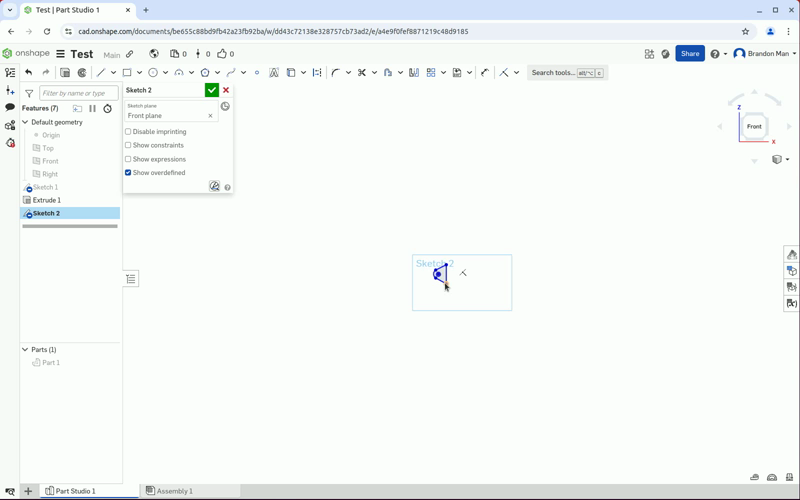
scroll(6)
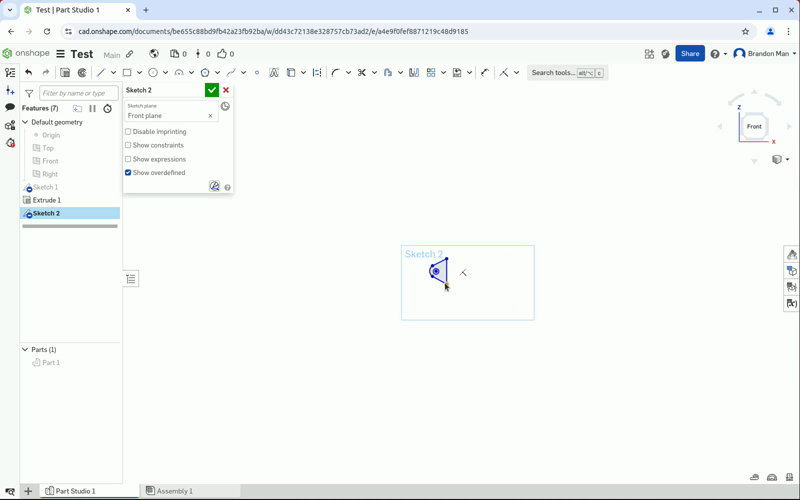
scroll(6)
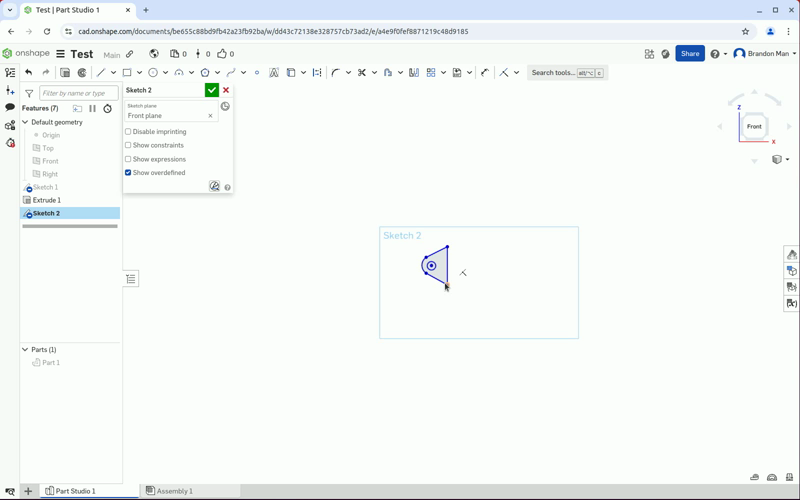
scroll(6)
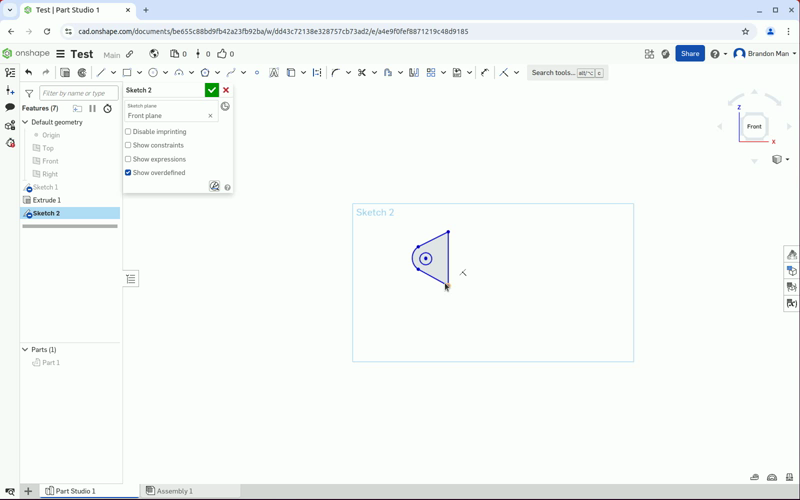
scroll(6)
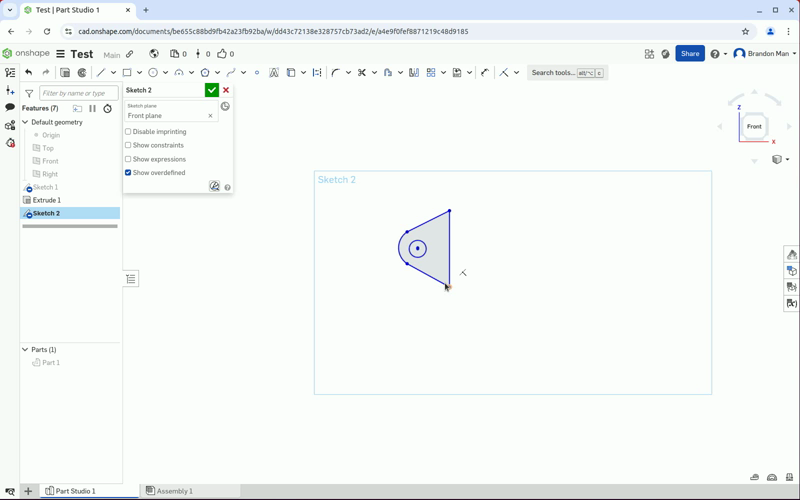
scroll(6)
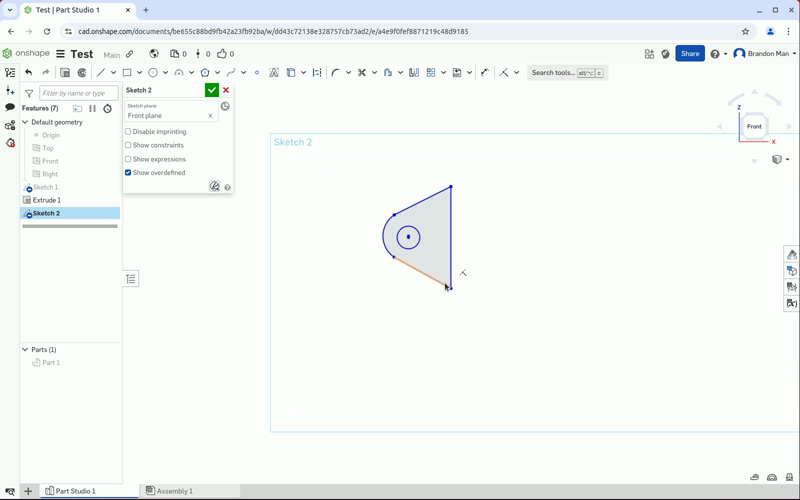
scroll(6)
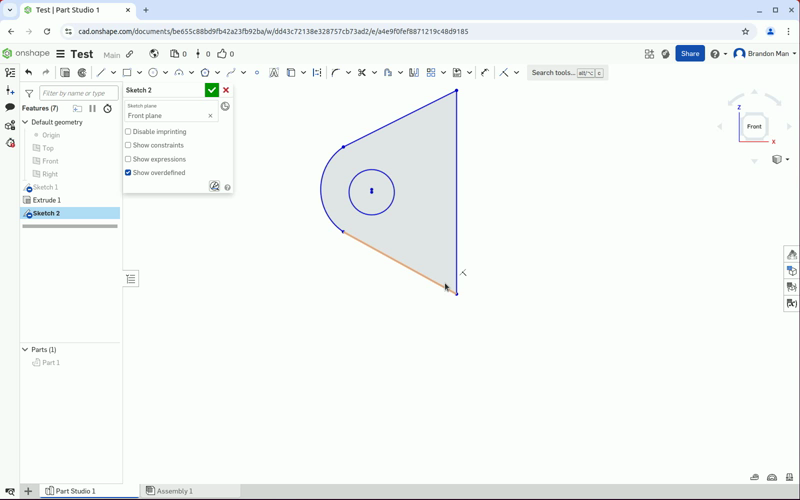
click(445, 282)
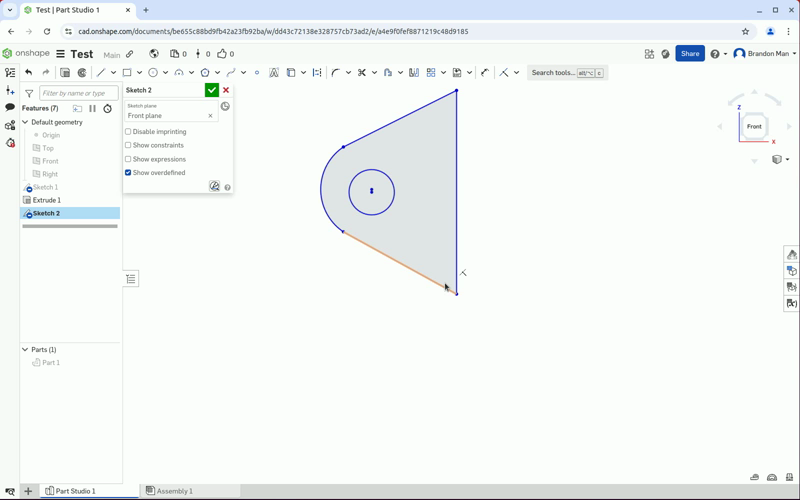
scroll(-6)
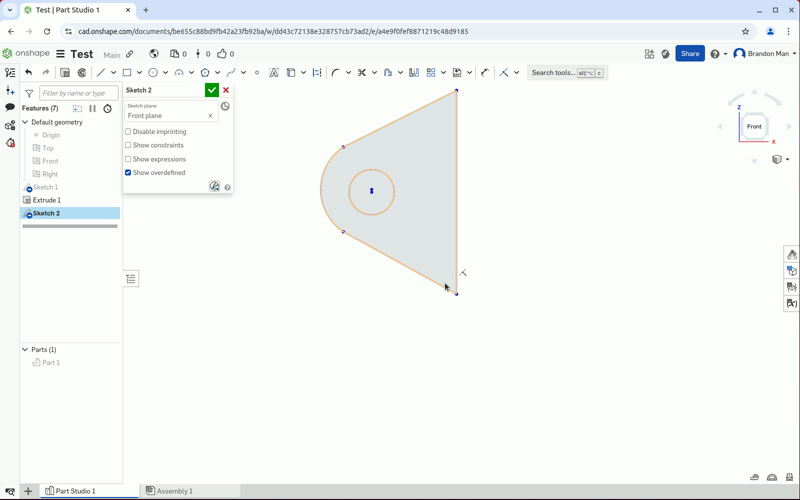
scroll(-6)
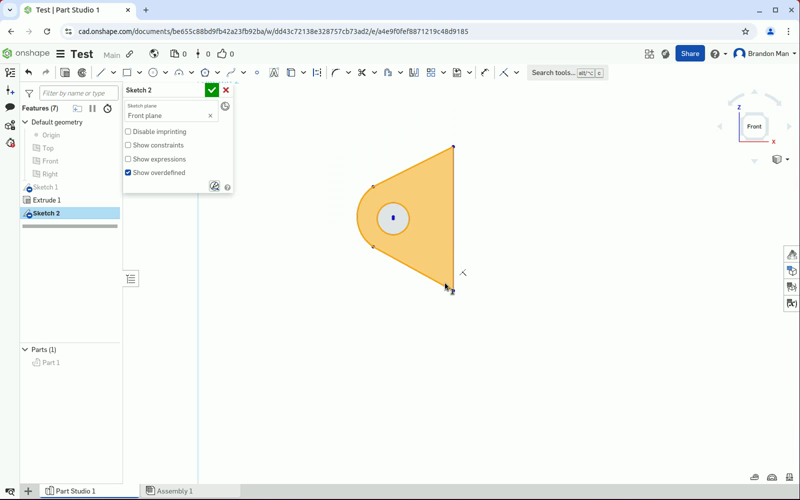
scroll(-6)
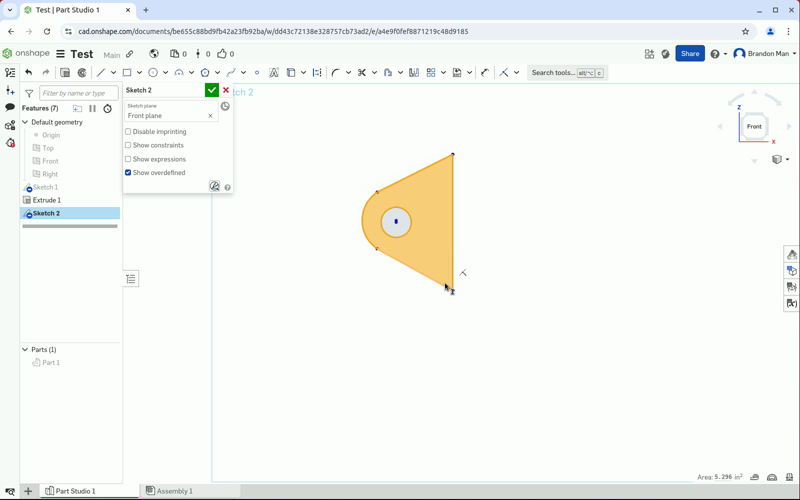
scroll(-6)
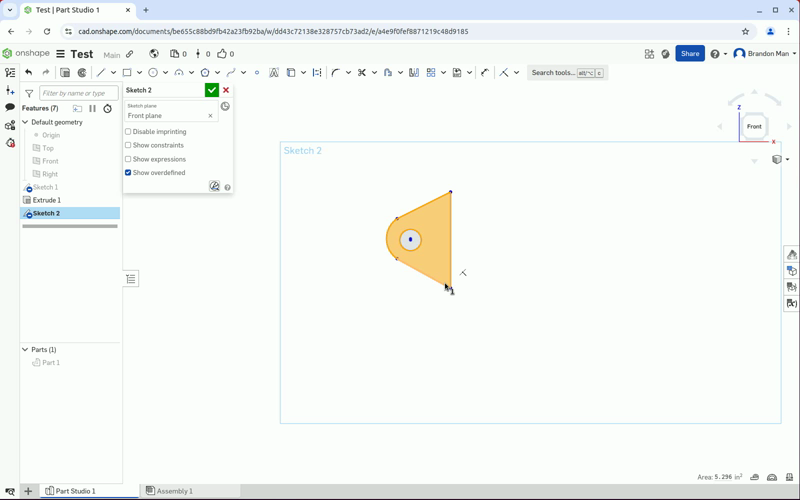
scroll(-6)
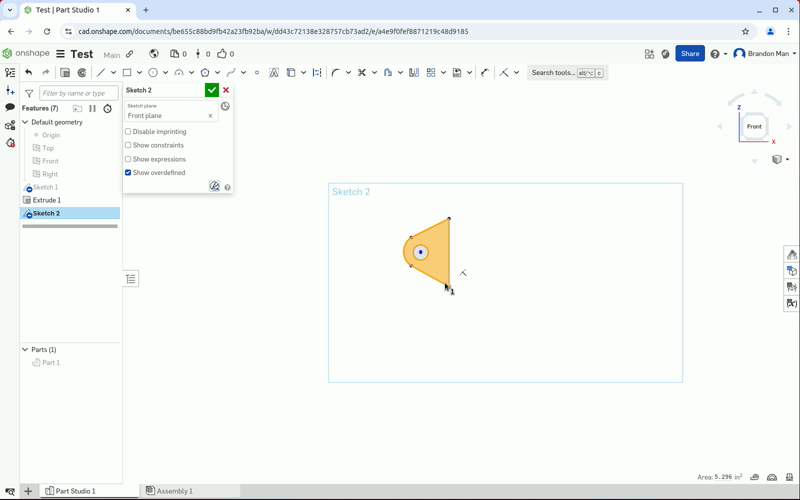
scroll(-6)
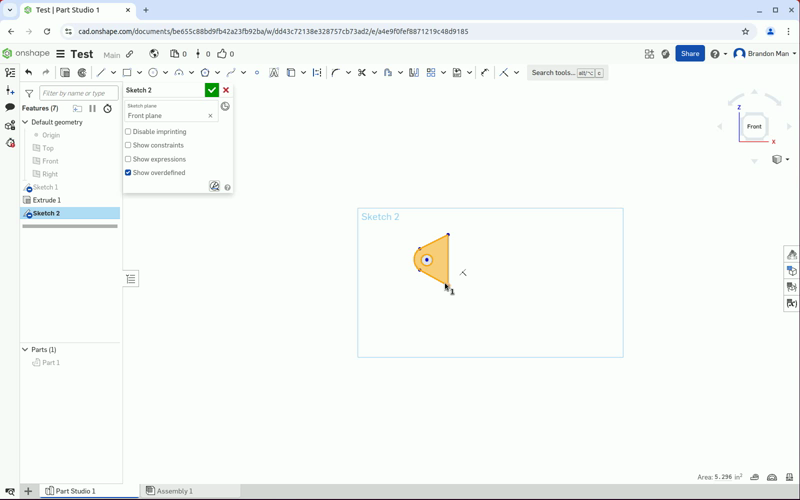
scroll(-6)
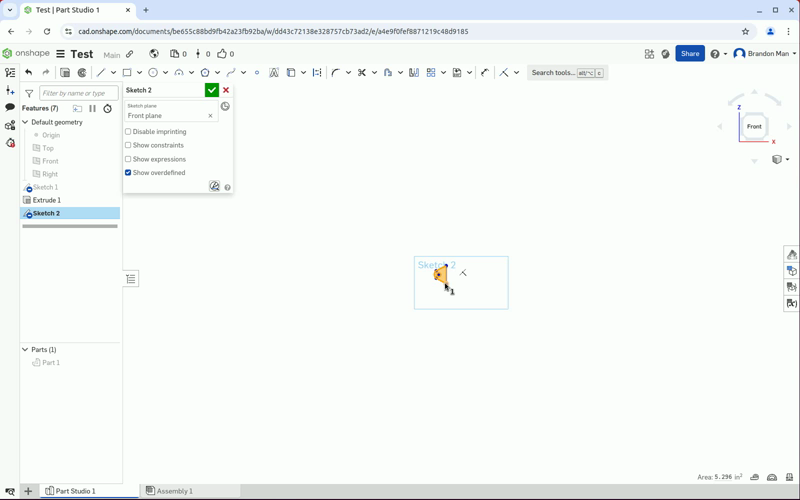
mouse_move(73, 352)
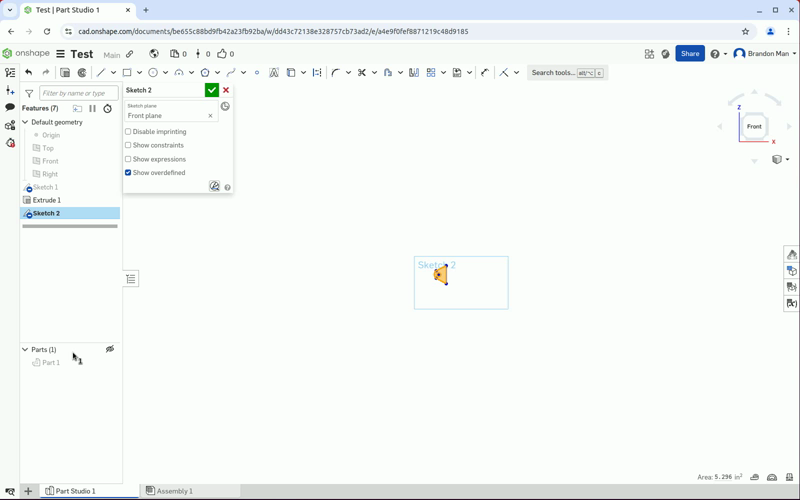
key(shift+y)
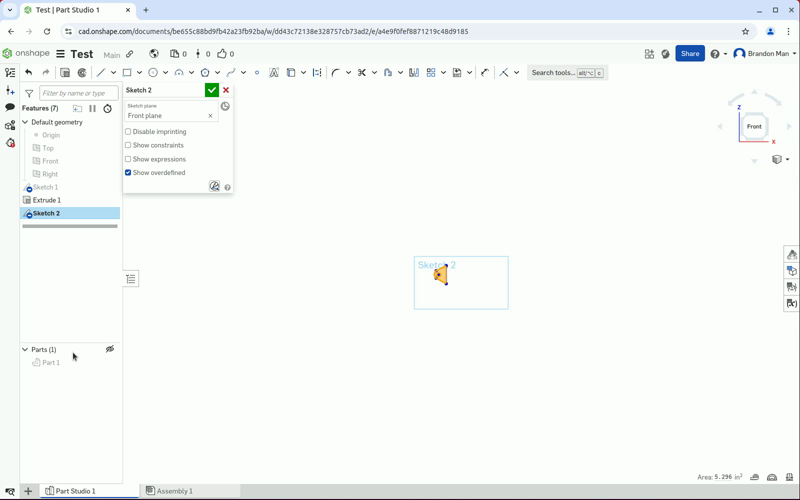
key(shift+e)
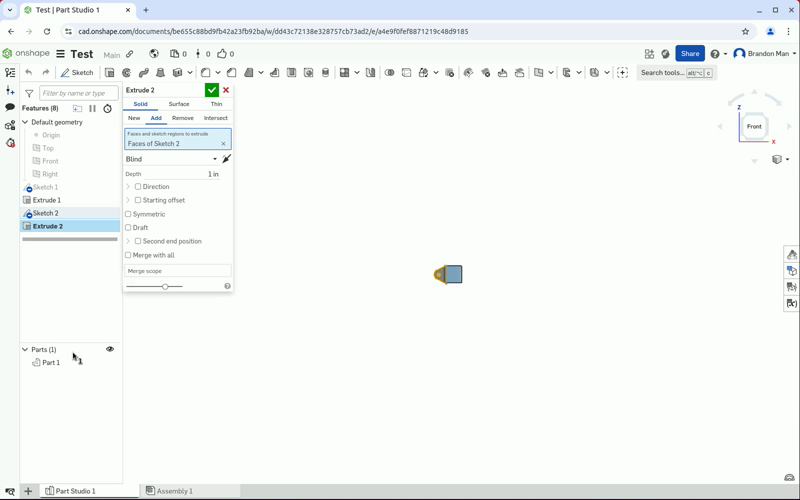
mouse_move(143, 106)
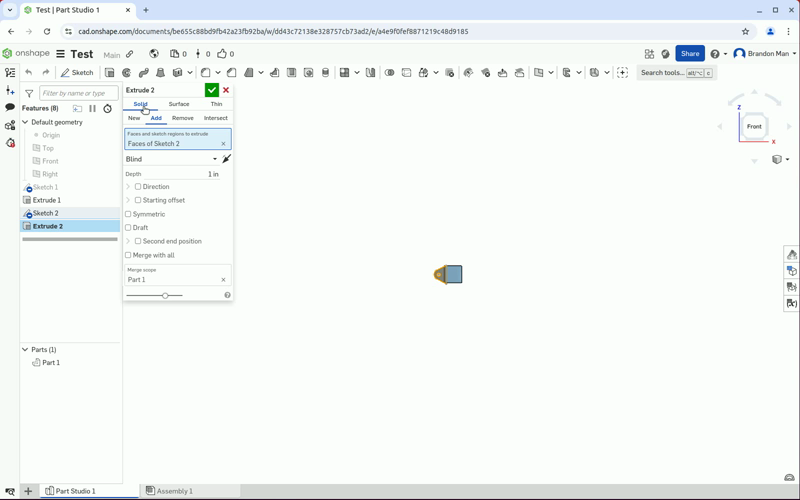
click(143, 106)
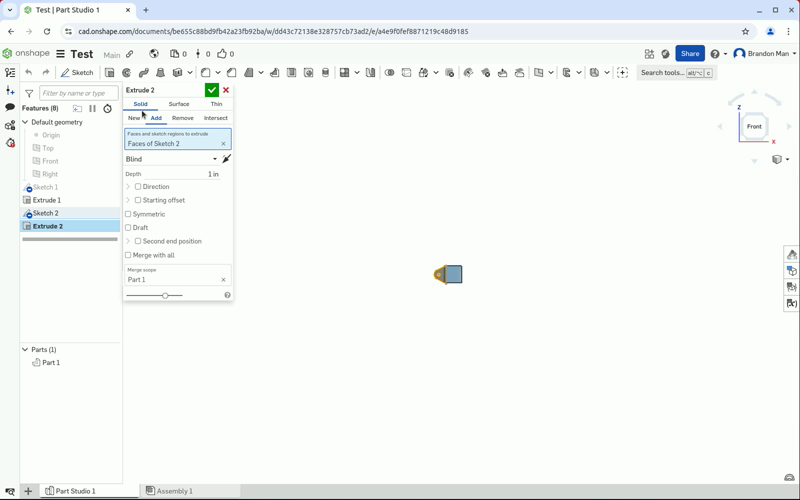
mouse_move(137, 120)
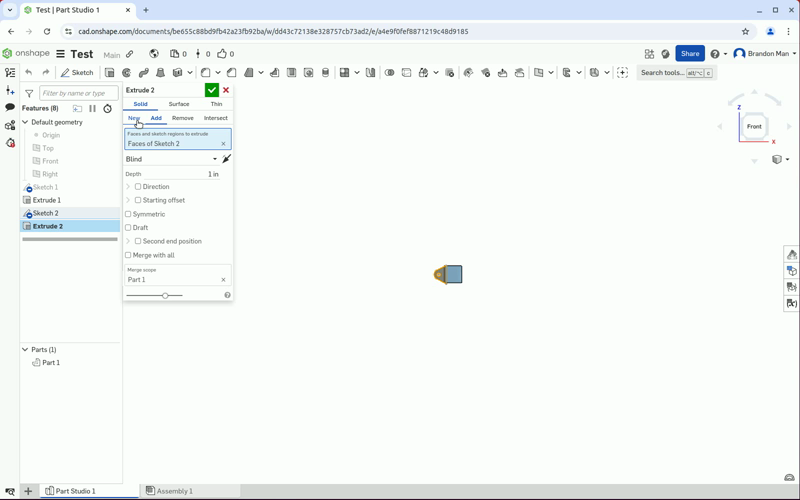
click(137, 120)
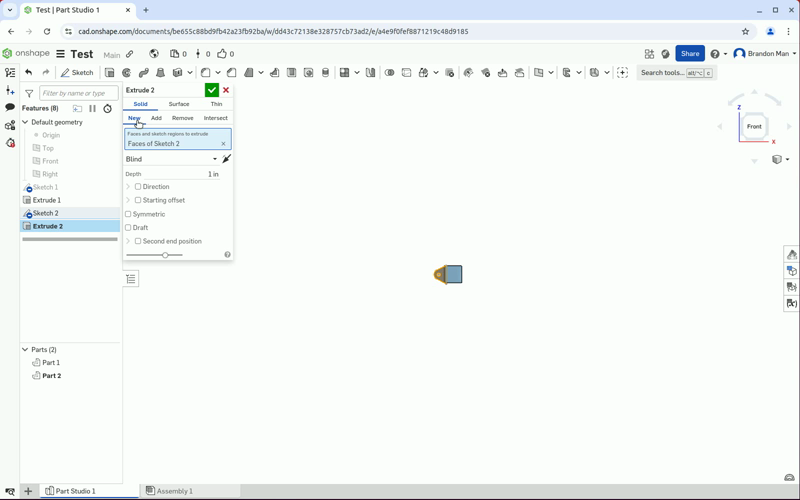
key(tab, 4)
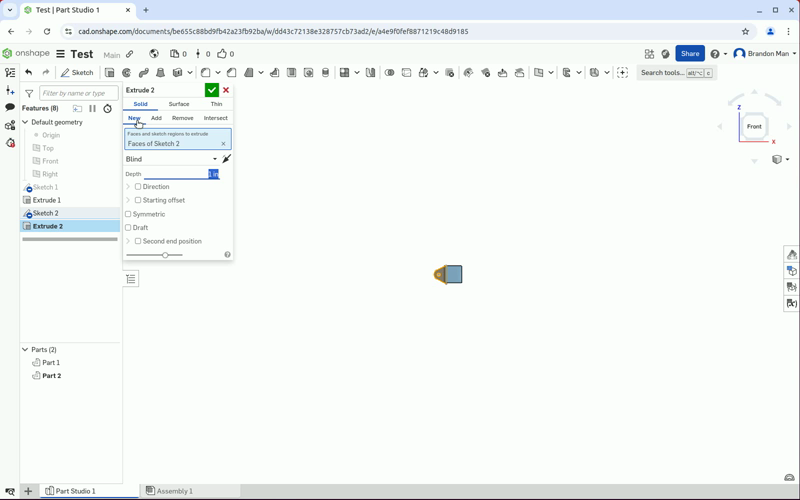
text(4.332)
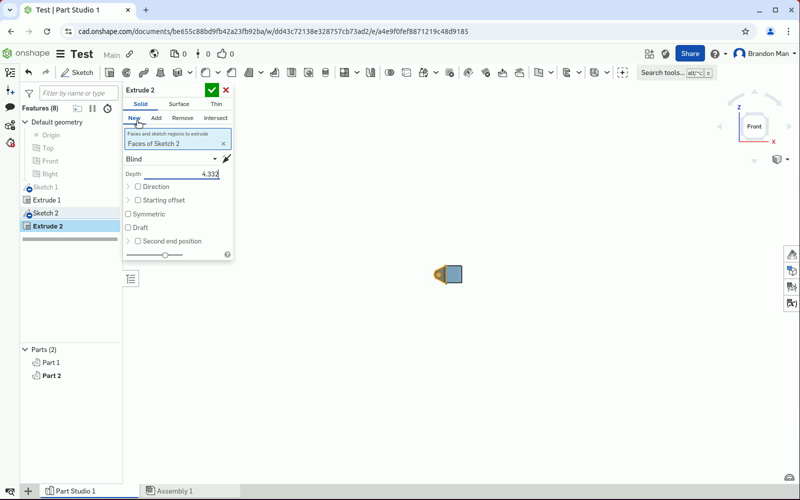
key(tab, 3)
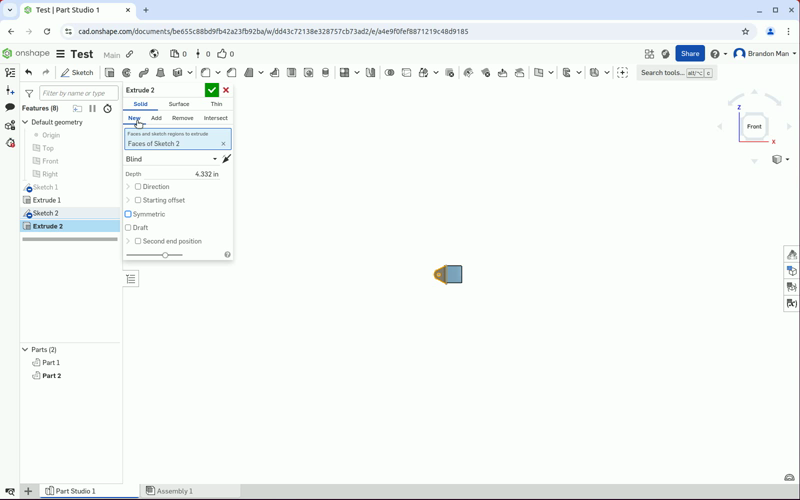
key(space)
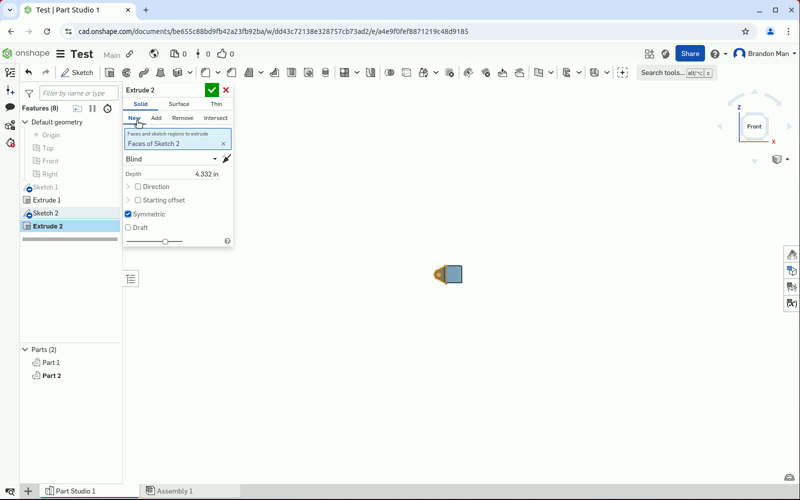
key(enter)
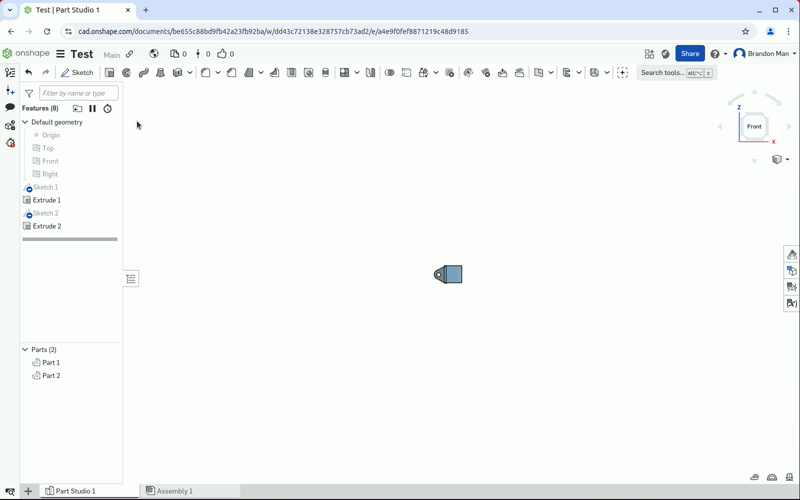
key(shift+h)
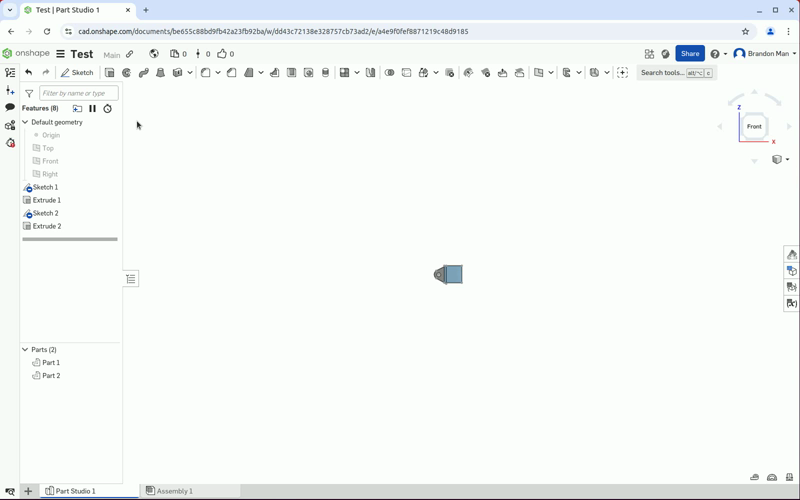
key(shift+h)
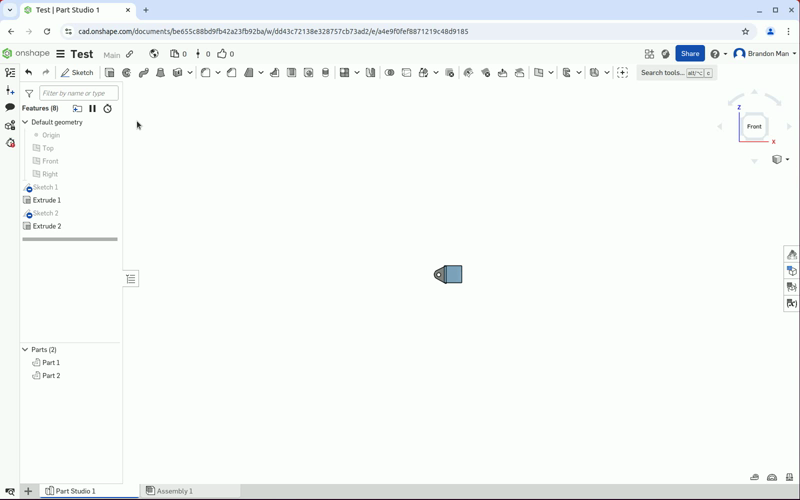
mouse_move(73, 189)
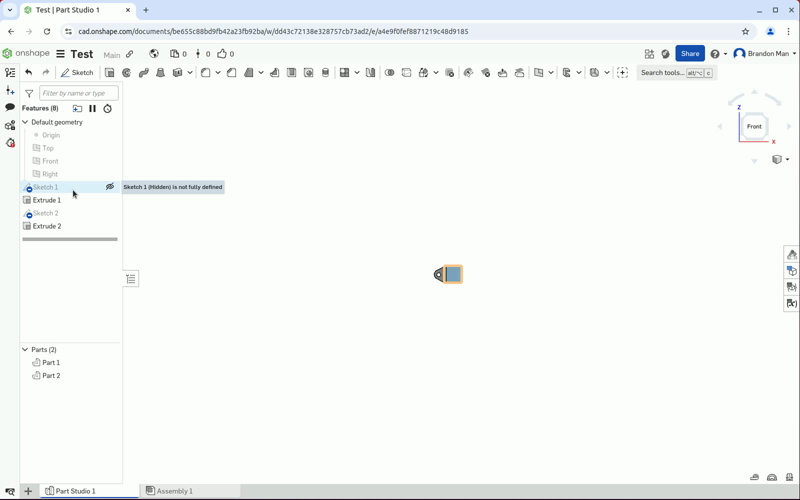
click(73, 189)
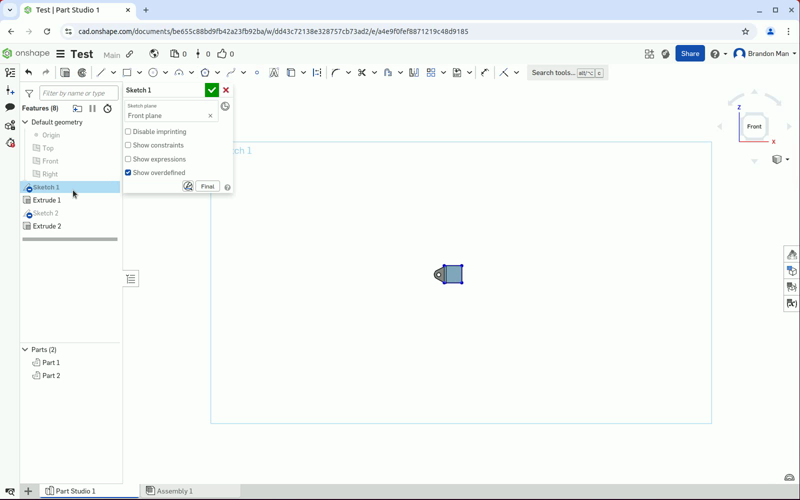
mouse_move(229, 92)
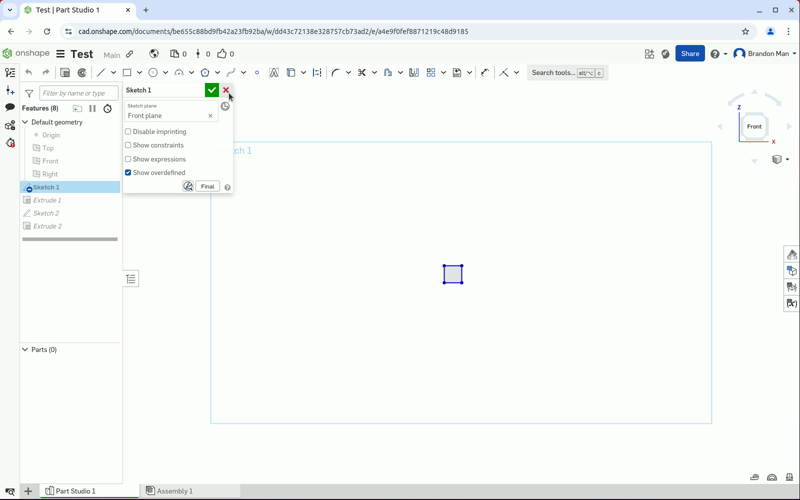
click(229, 92)
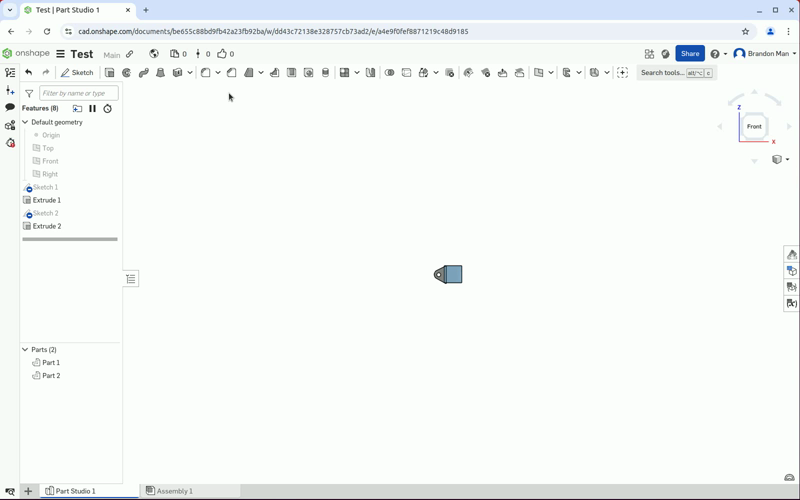
mouse_move(73, 352)
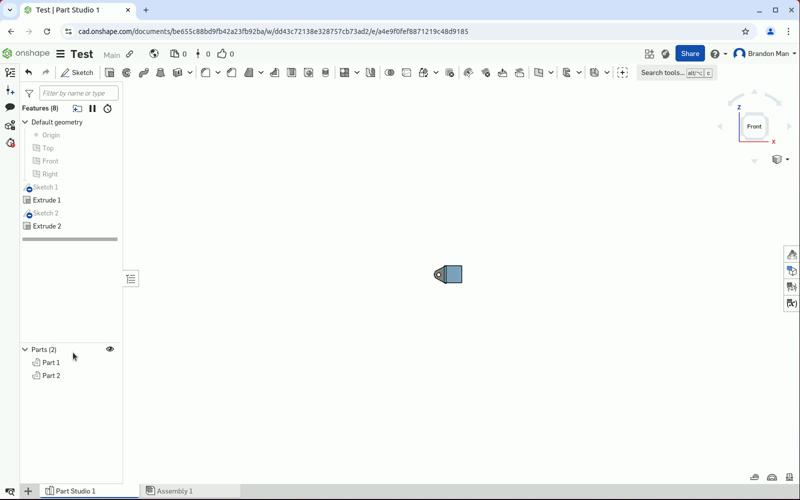
key(y)
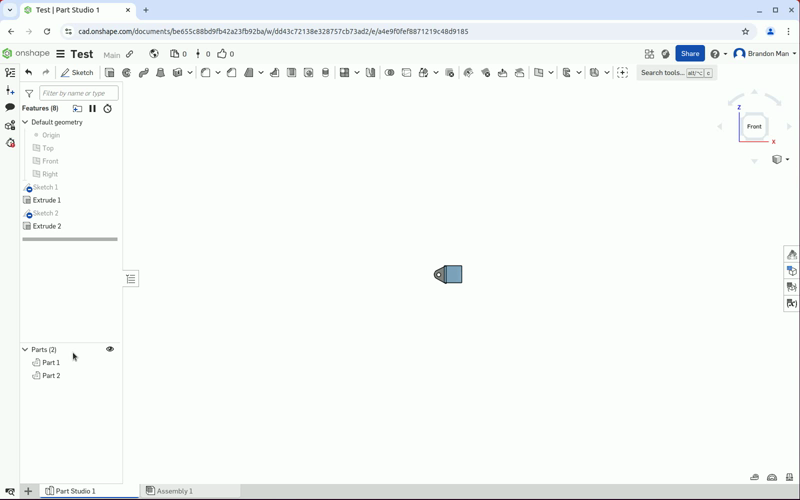
key(shift+p)
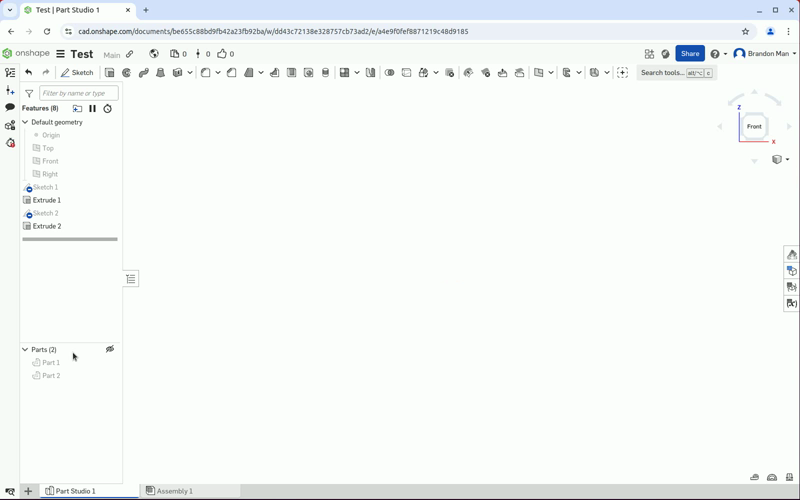
key(space)
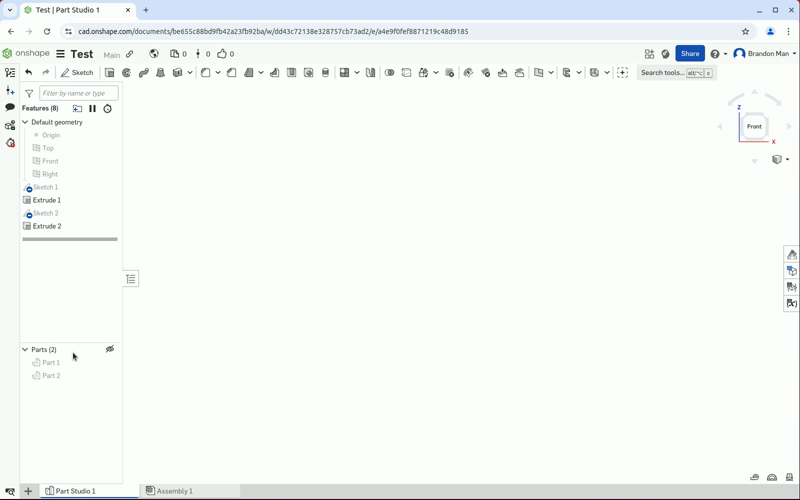
key_down(shift)
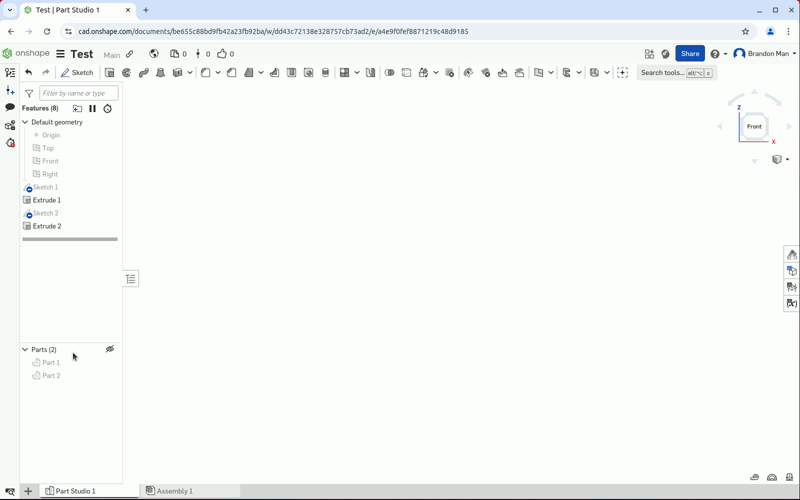
key(down)
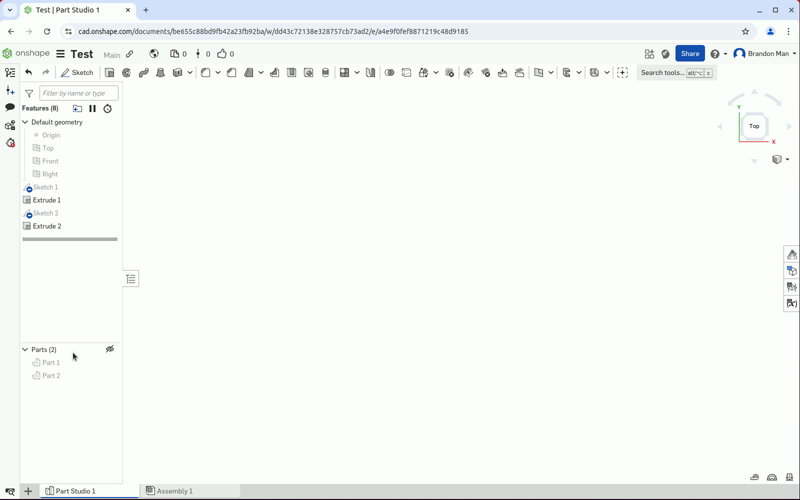
key_up(shift)
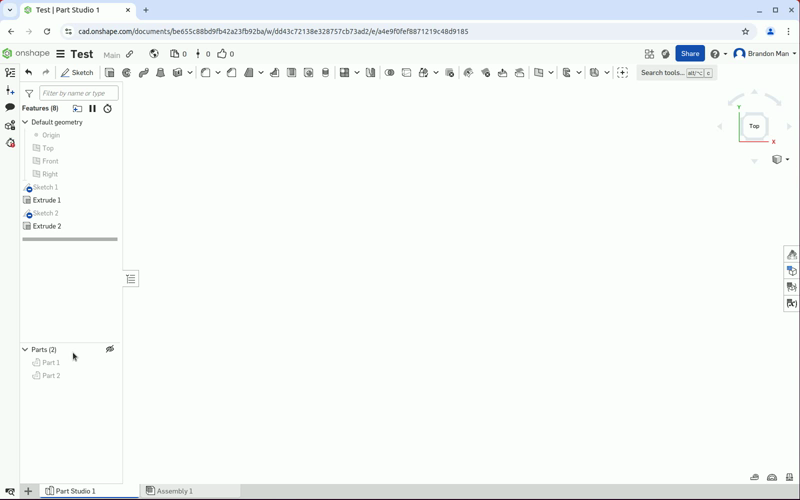
mouse_move(73, 352)
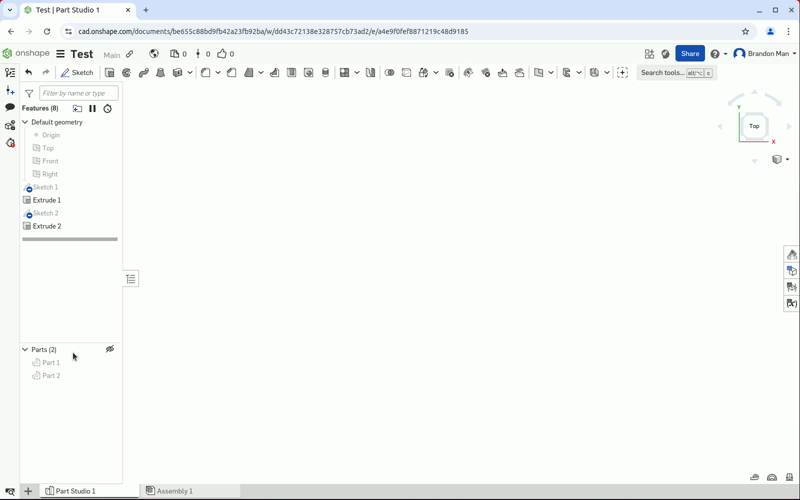
key(shift+y)
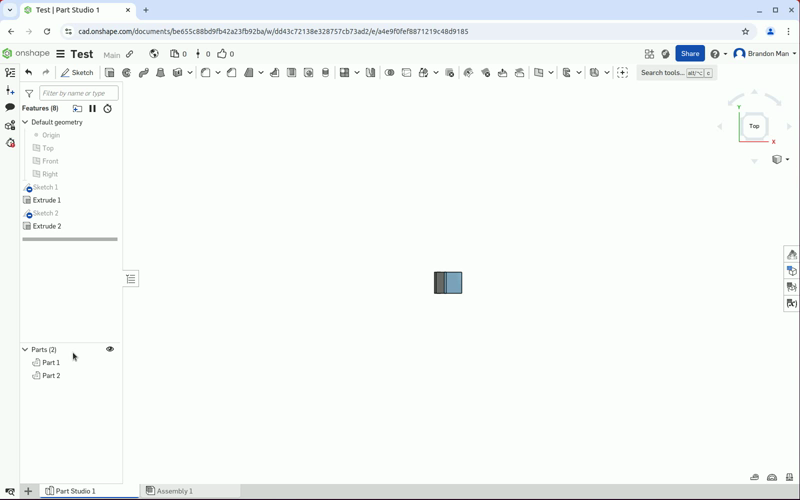
mouse_move(541, 75)
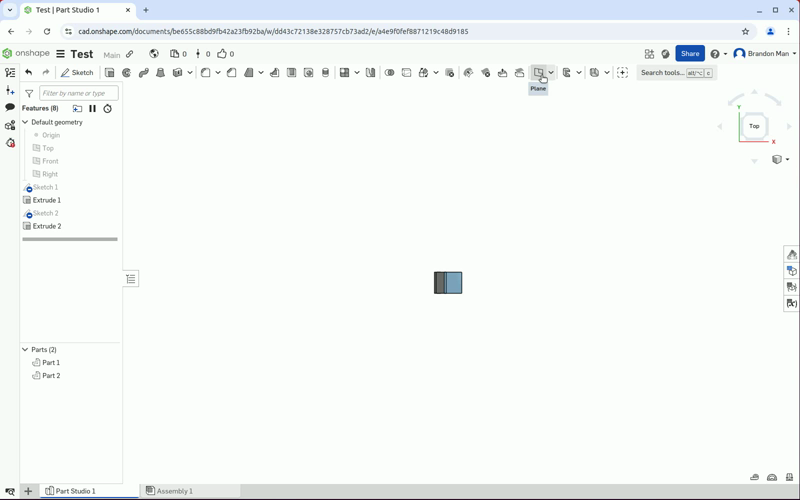
click(541, 75)
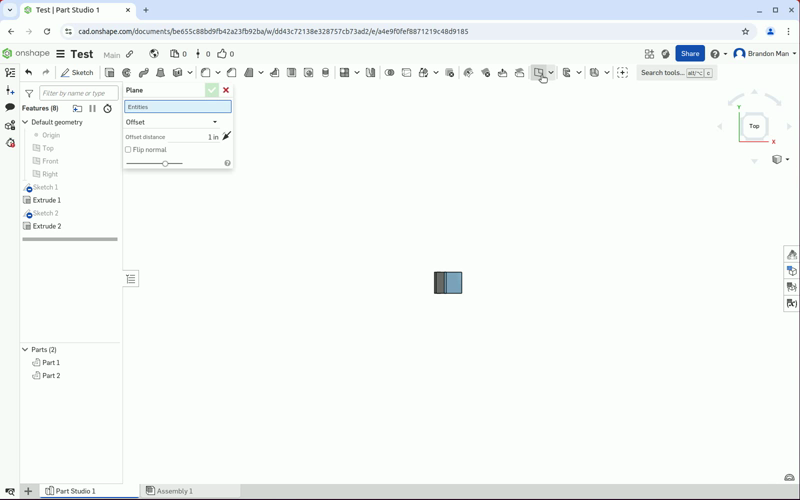
mouse_move(73, 150)
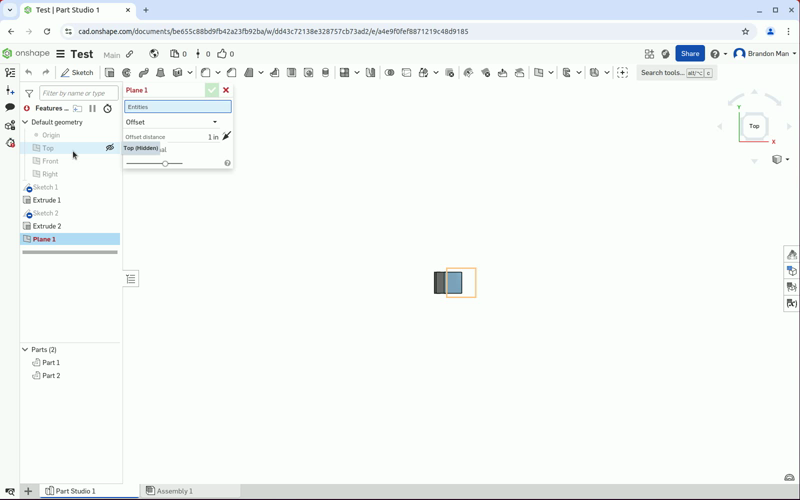
click(73, 150)
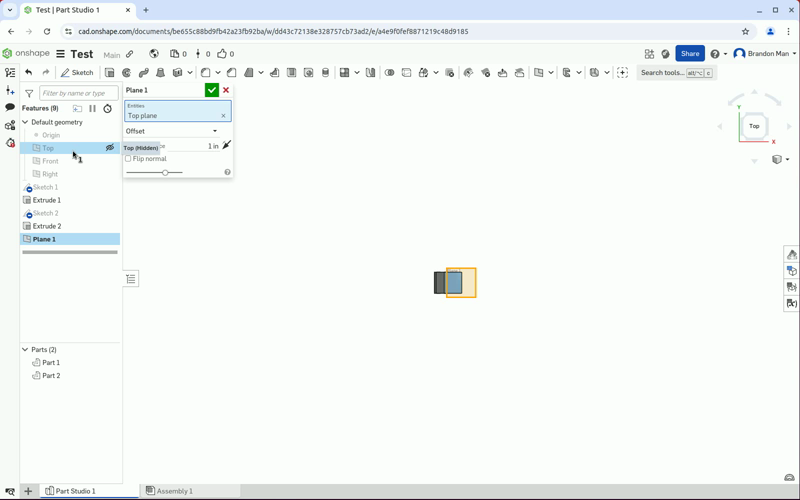
key(tab, 2)
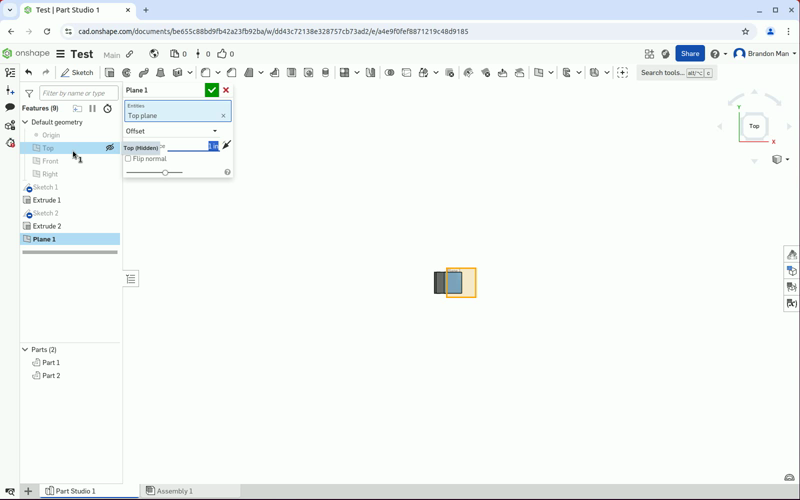
text(3.358)
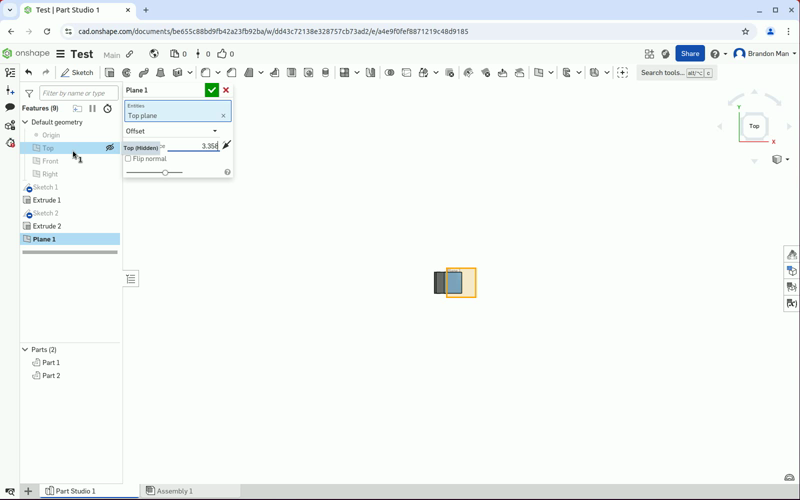
key(enter, 2)
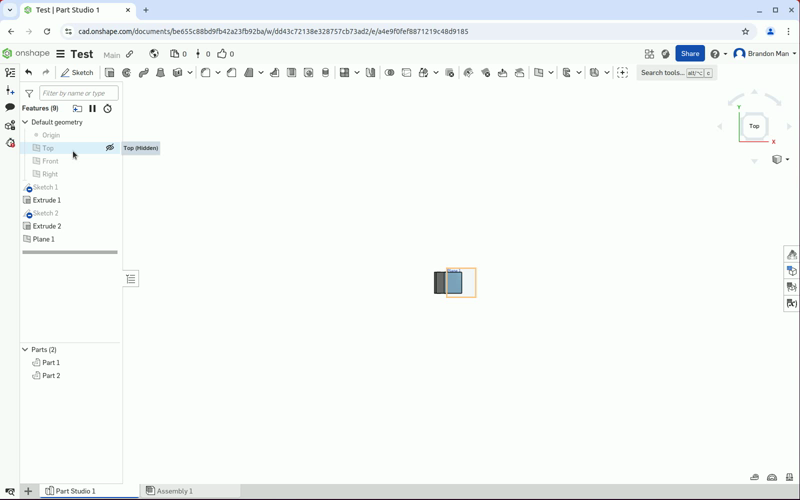
key(shift+s)
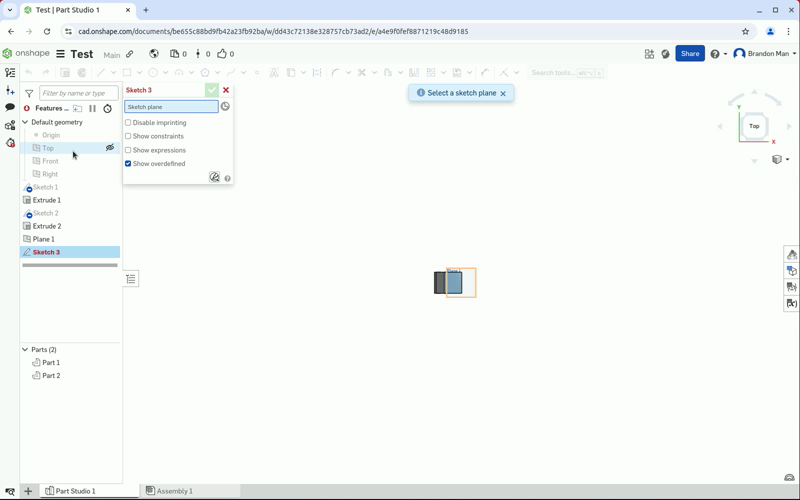
mouse_move(73, 241)
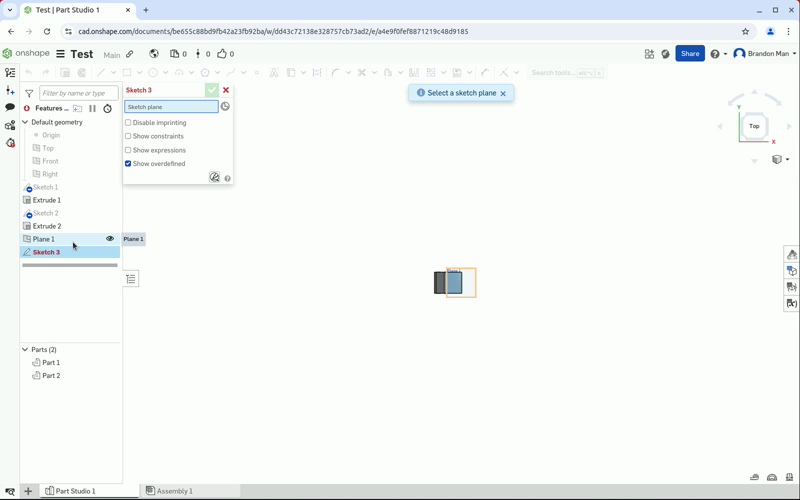
click(73, 241)
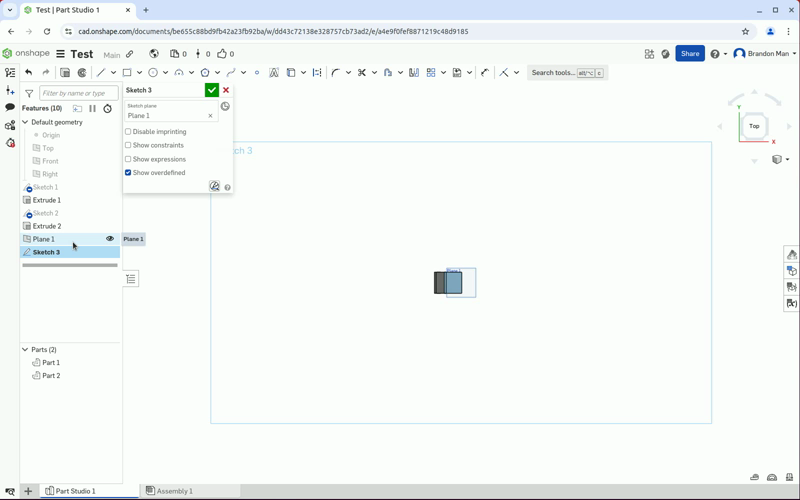
mouse_move(73, 352)
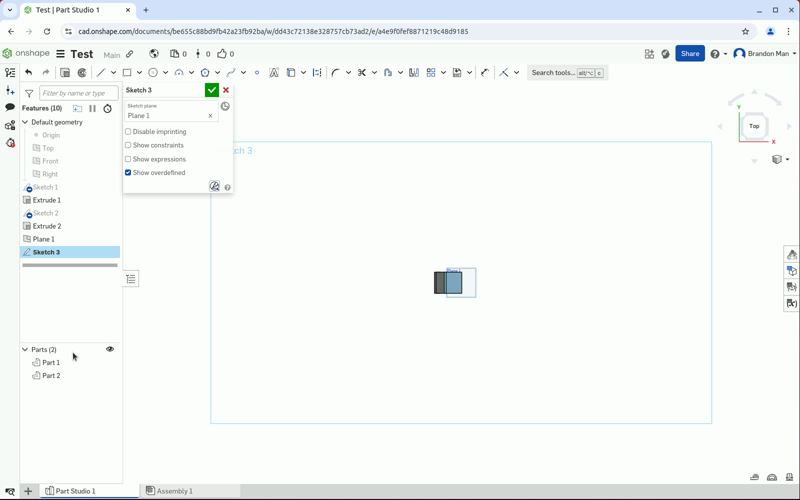
key(y)
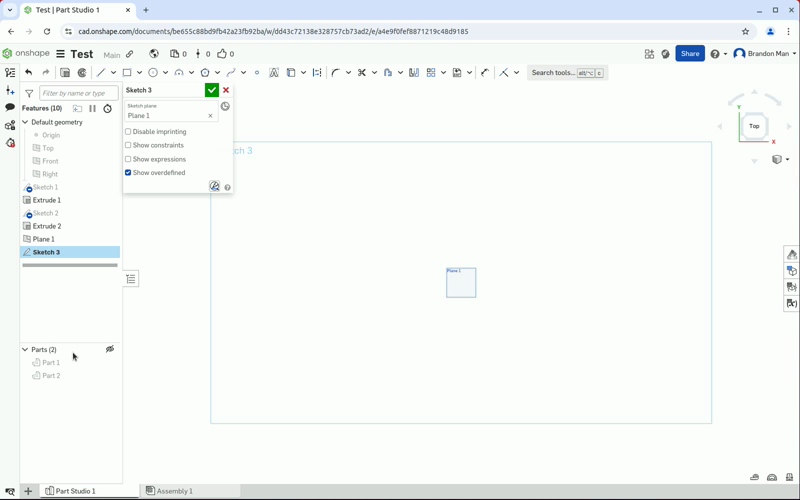
key(l)
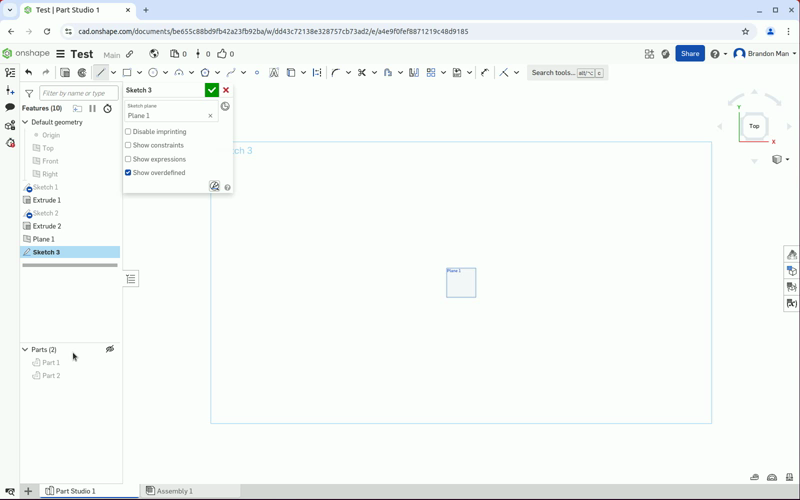
key_down(shift)
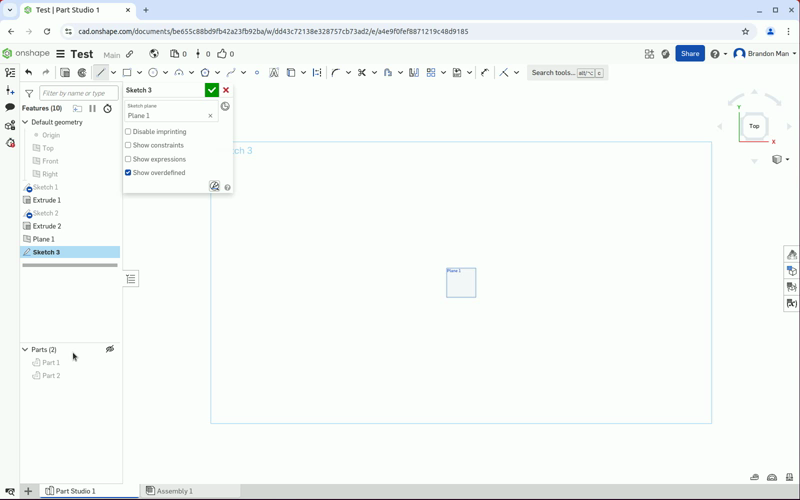
mouse_move(460, 293)
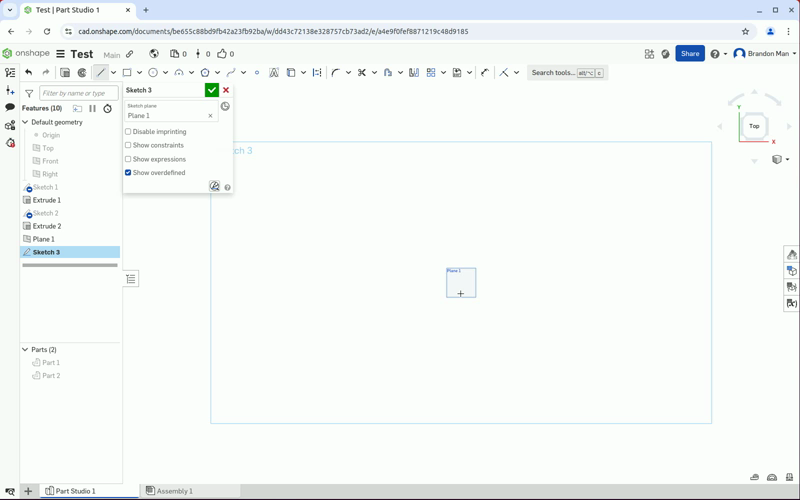
click(460, 293)
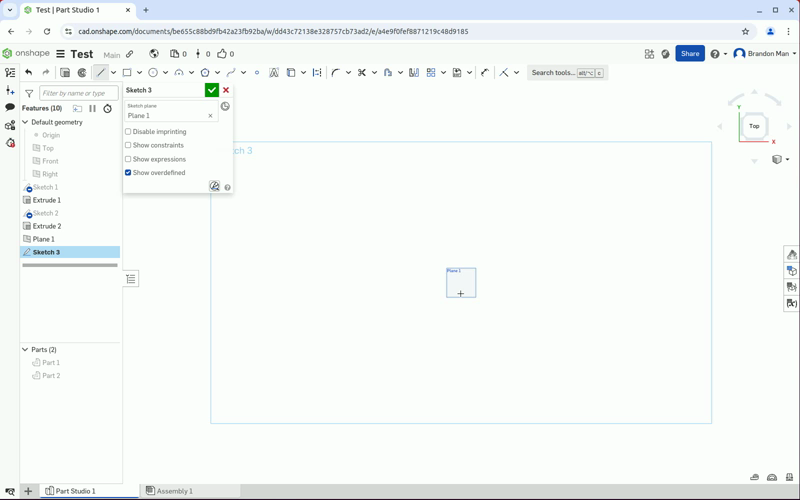
key_up(shift)
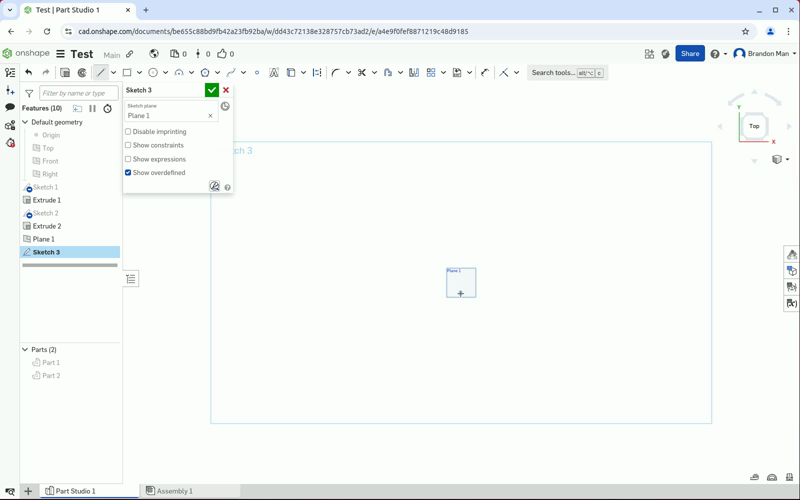
key_down(shift)
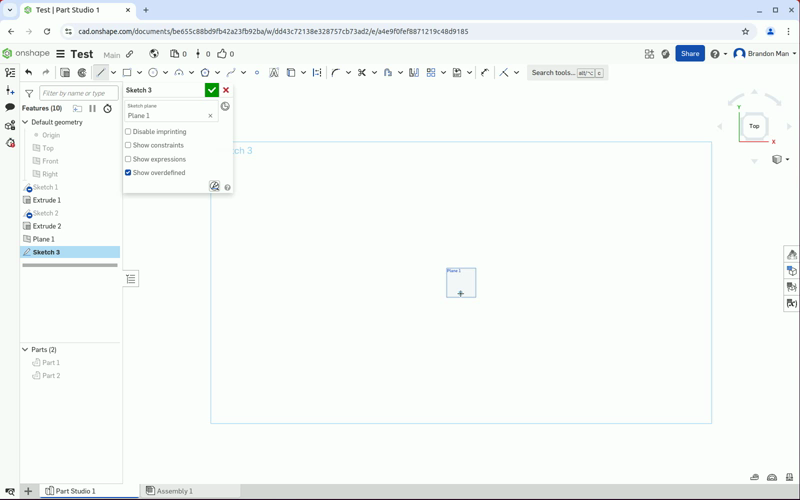
mouse_move(490, 293)
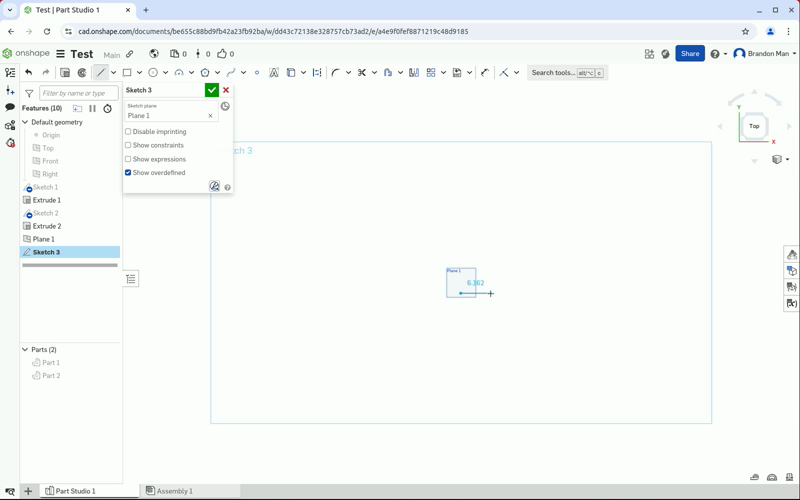
mouse_move(460, 272)
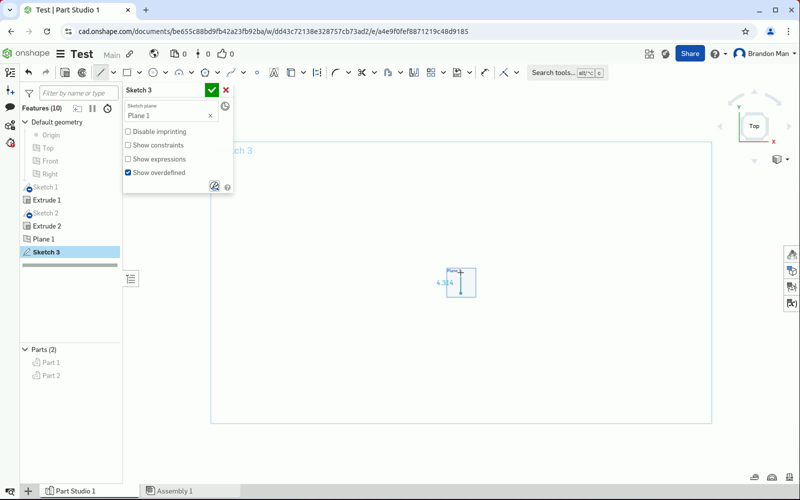
click(460, 272)
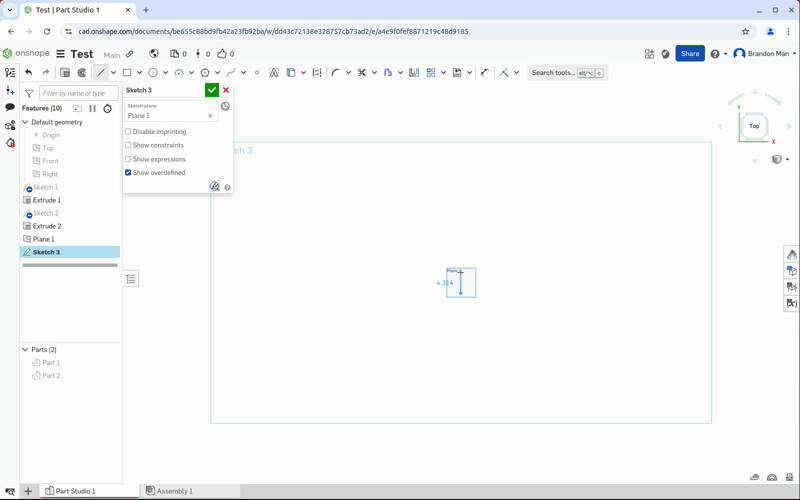
key_up(shift)
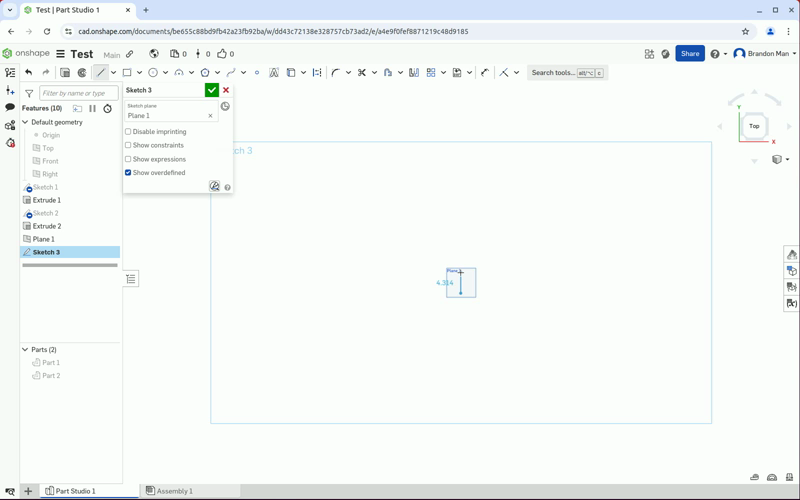
key(esc)
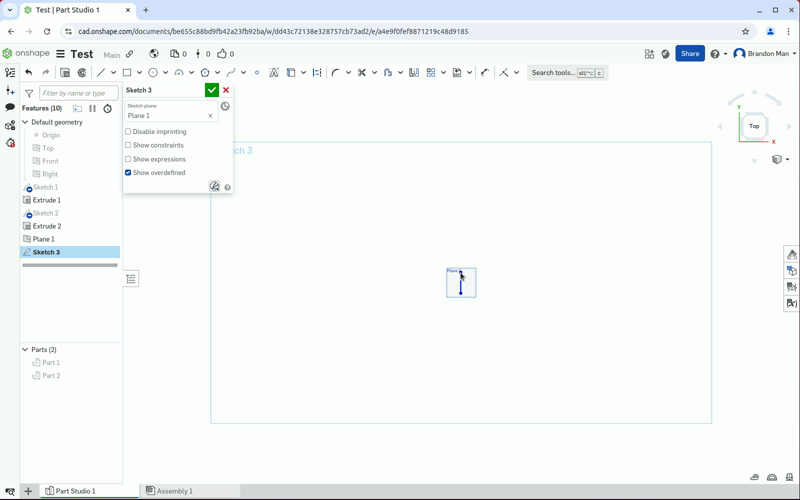
key(a)
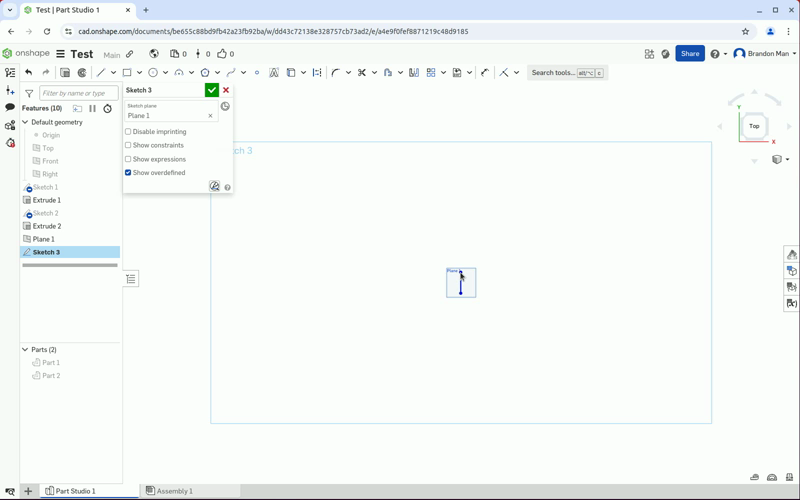
mouse_move(460, 272)
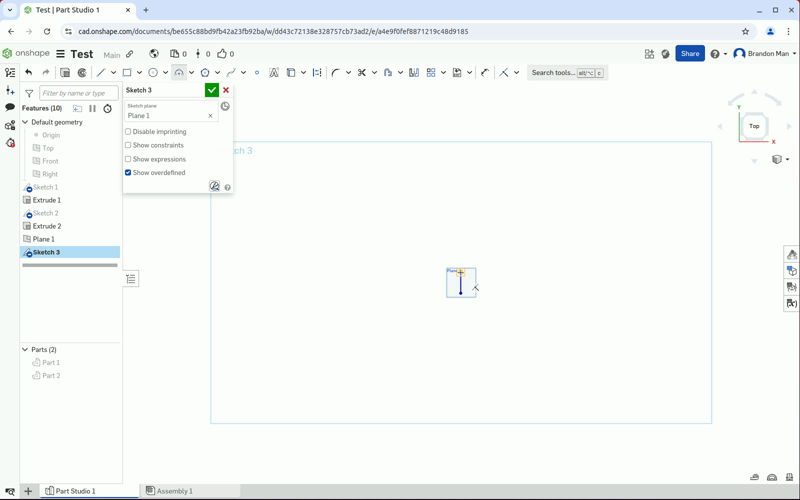
click(460, 272)
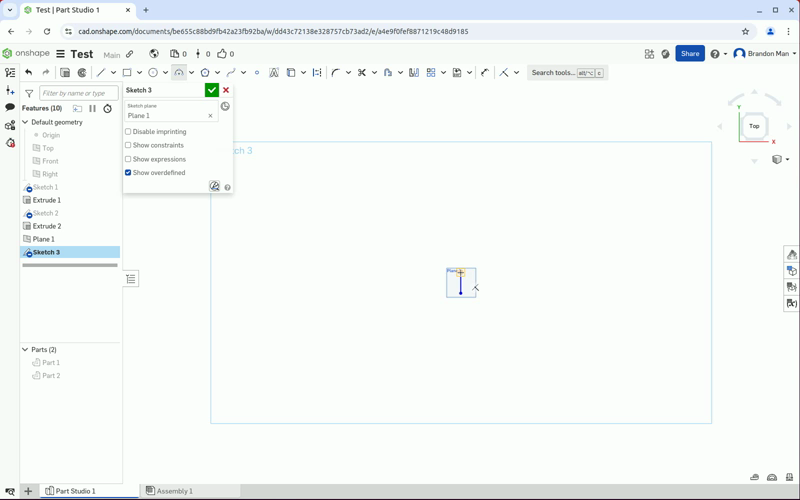
mouse_move(460, 293)
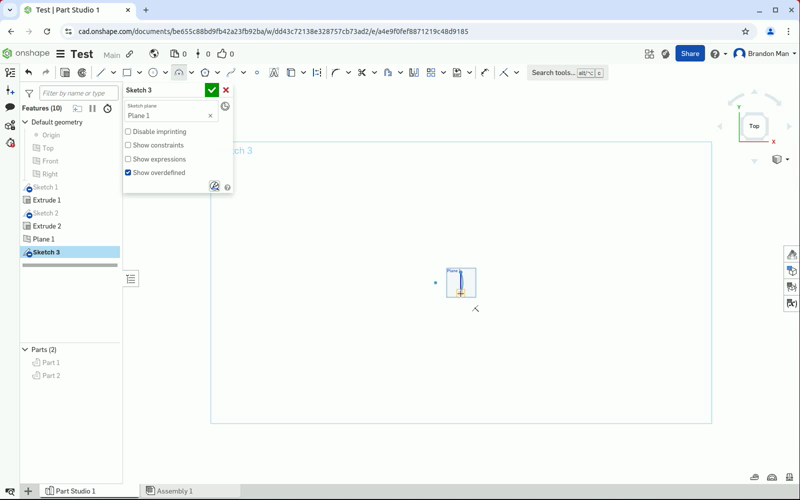
click(460, 293)
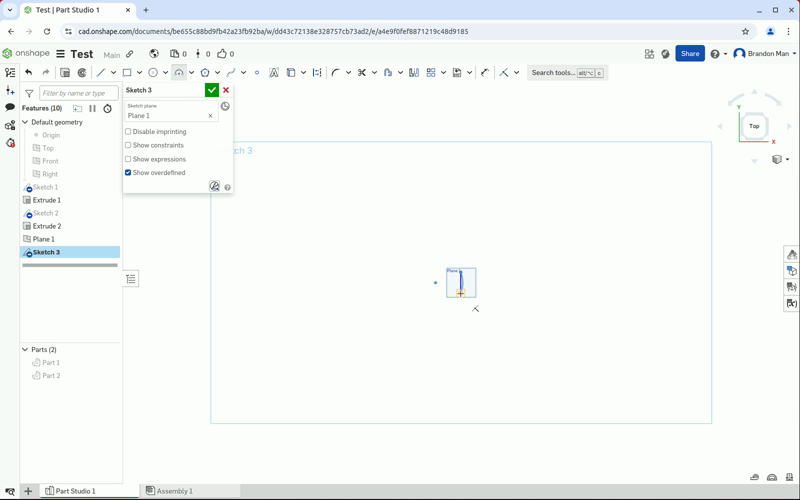
key_down(shift)
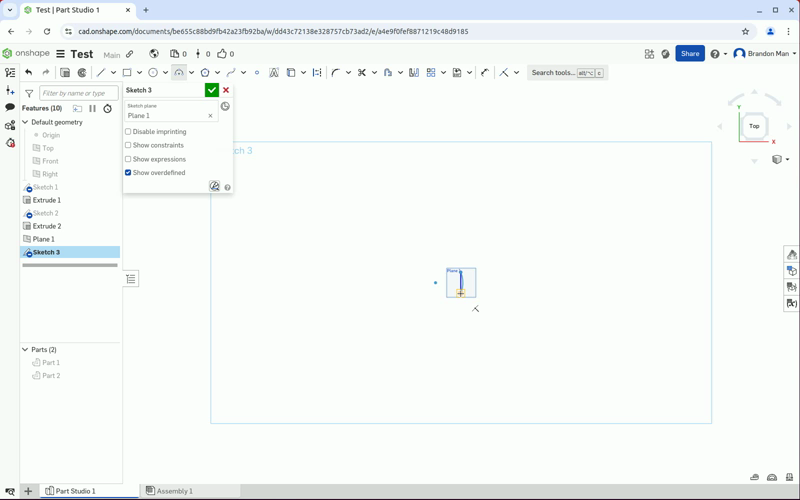
mouse_move(450, 282)
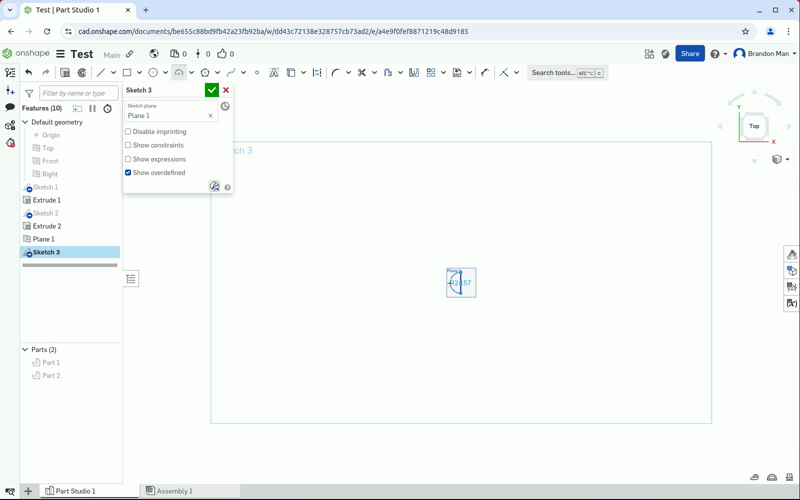
click(450, 282)
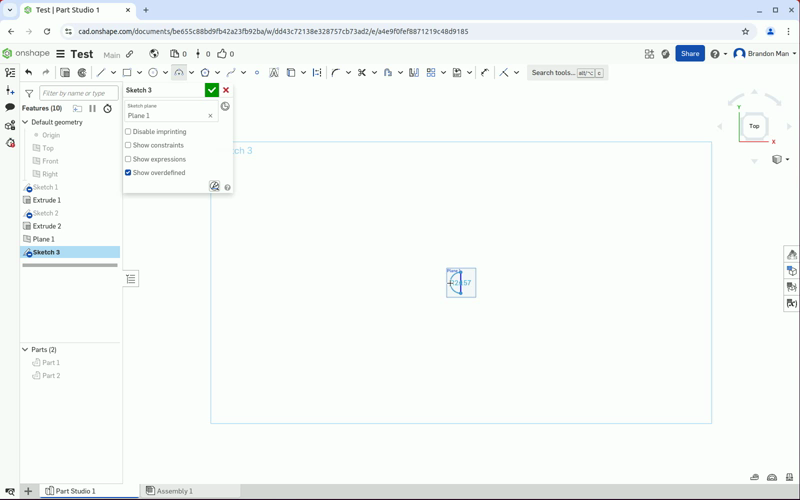
key_up(shift)
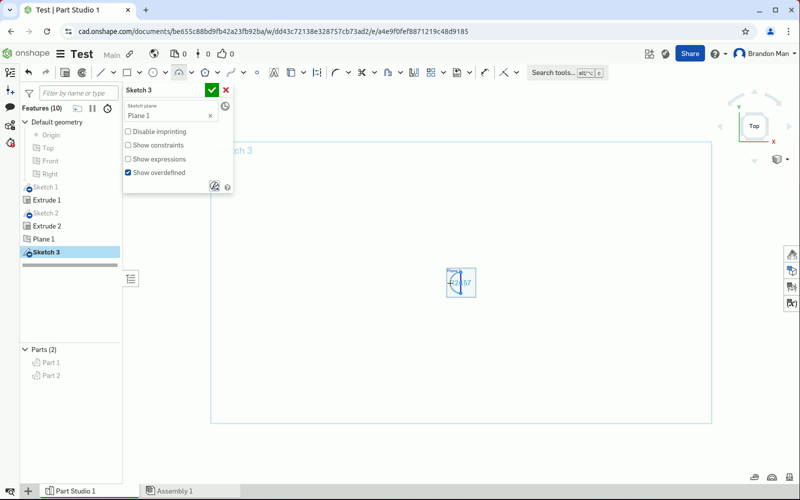
key(esc)
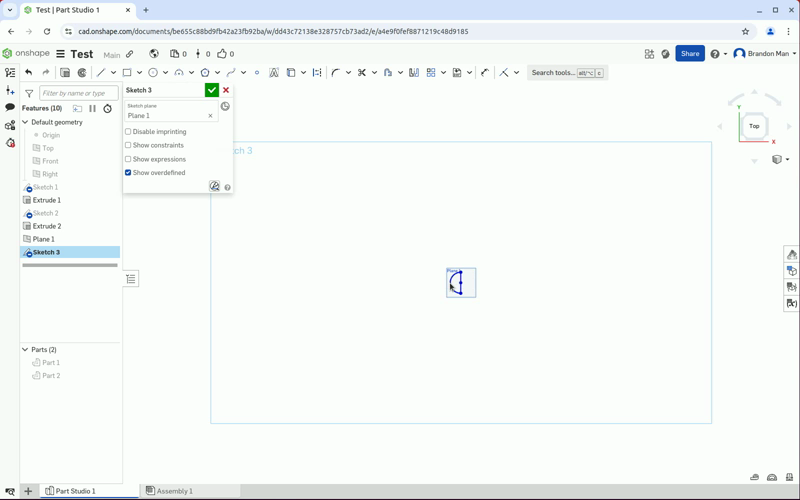
mouse_move(456, 287)
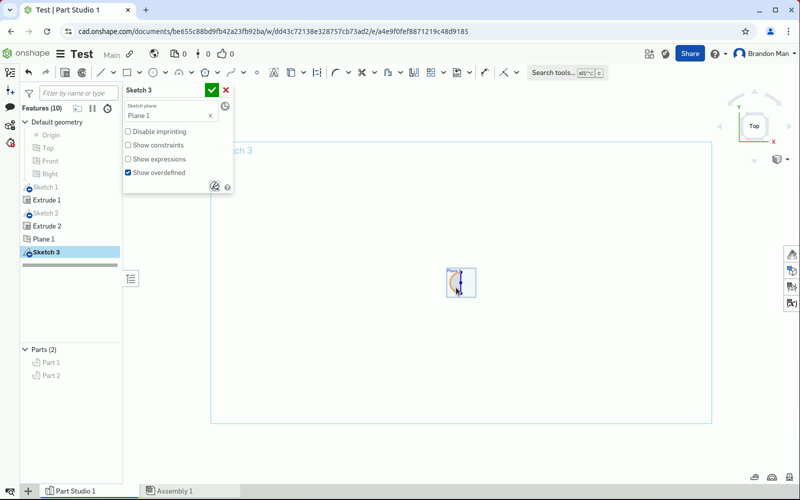
scroll(6)
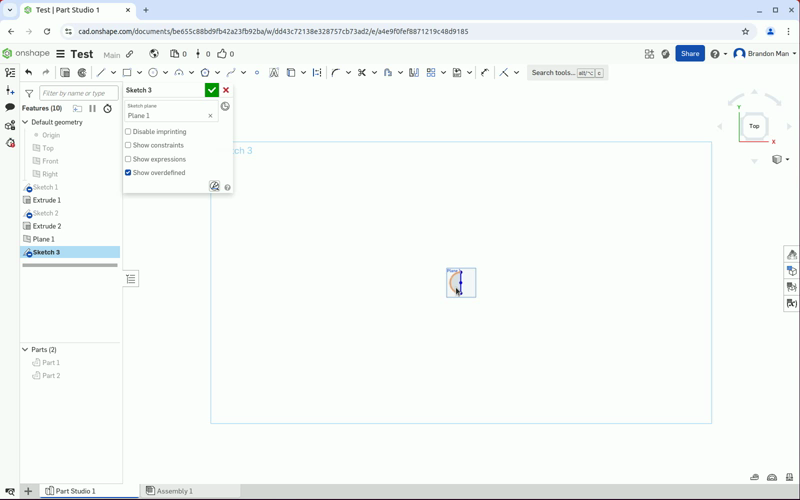
scroll(6)
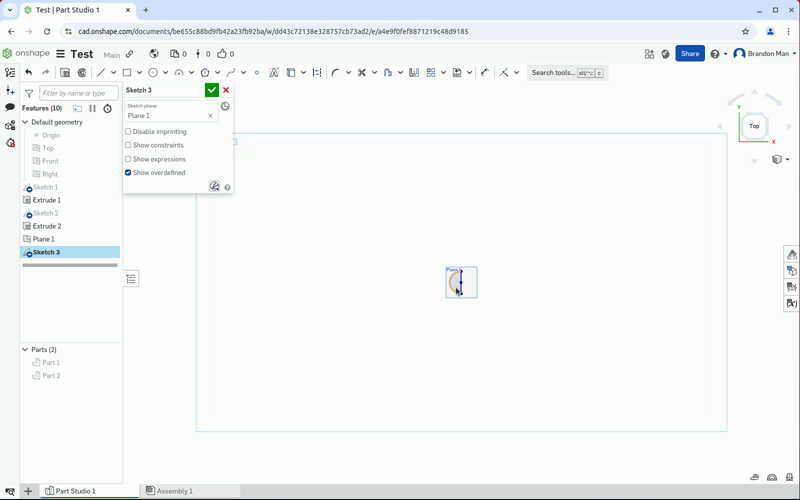
scroll(6)
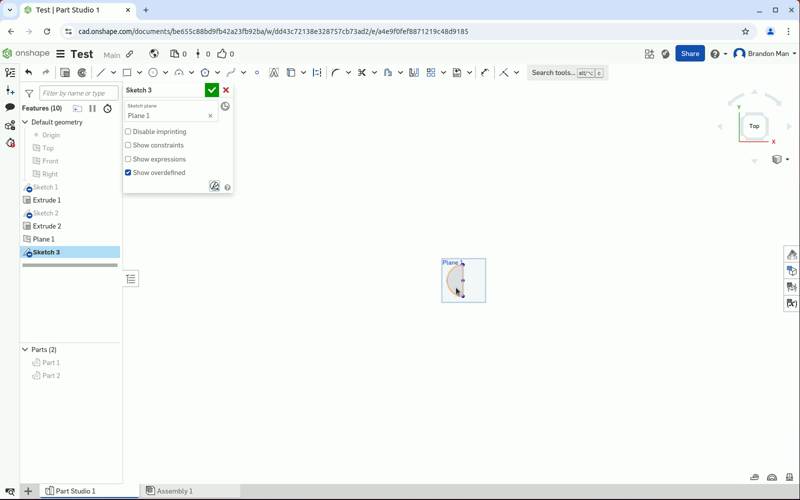
scroll(6)
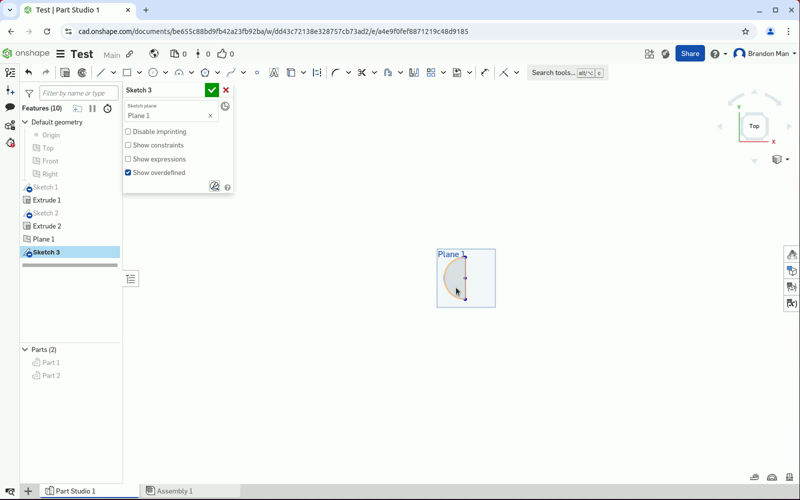
scroll(6)
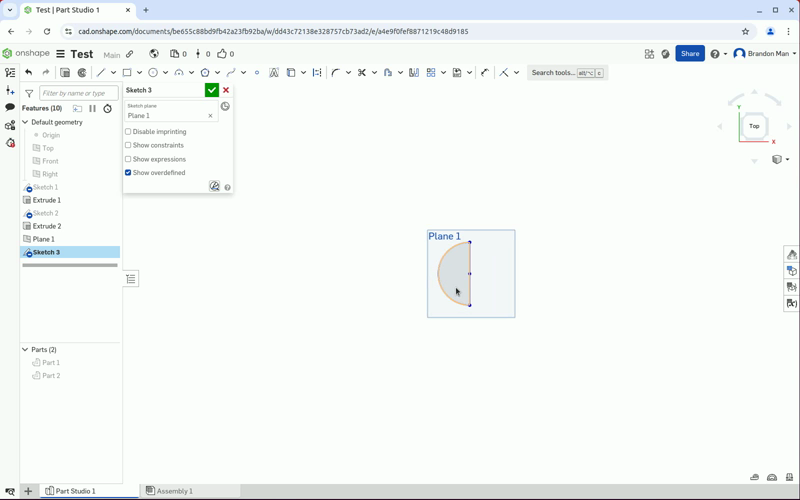
scroll(6)
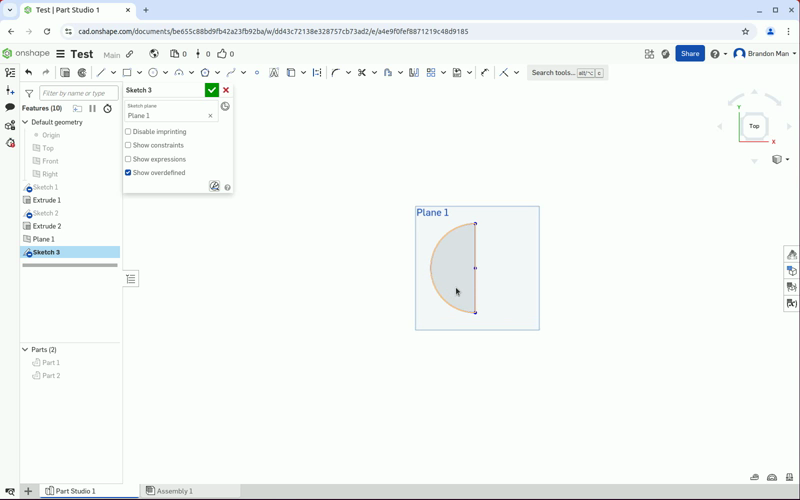
scroll(6)
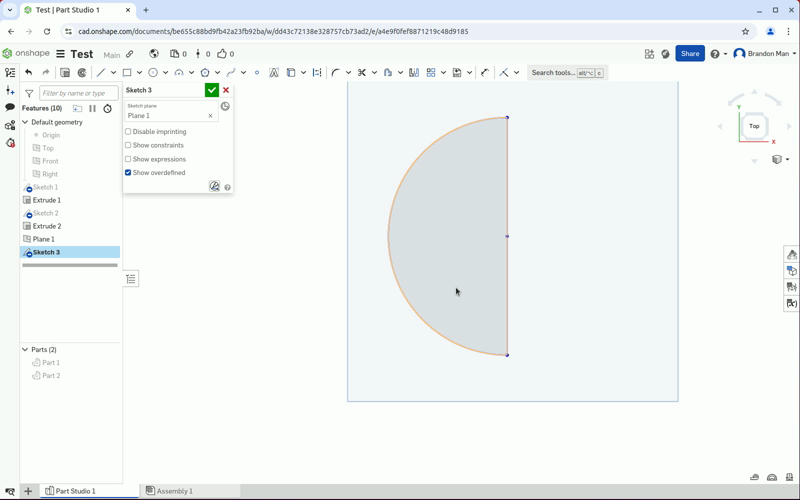
click(456, 287)
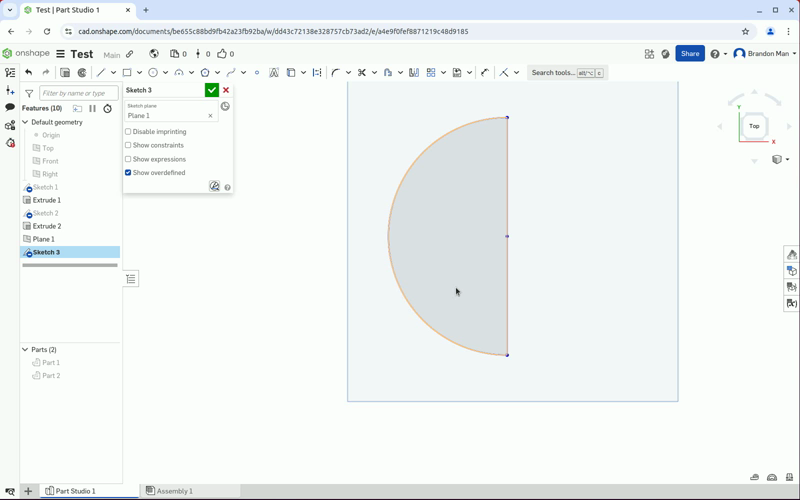
scroll(-6)
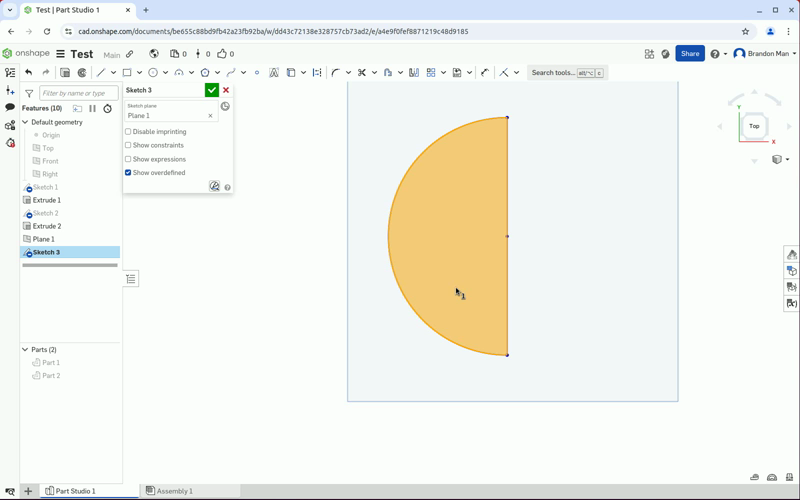
scroll(-6)
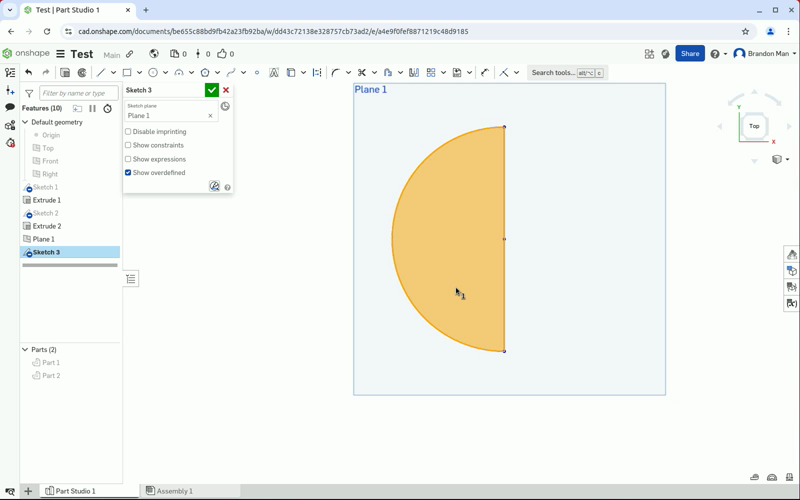
scroll(-6)
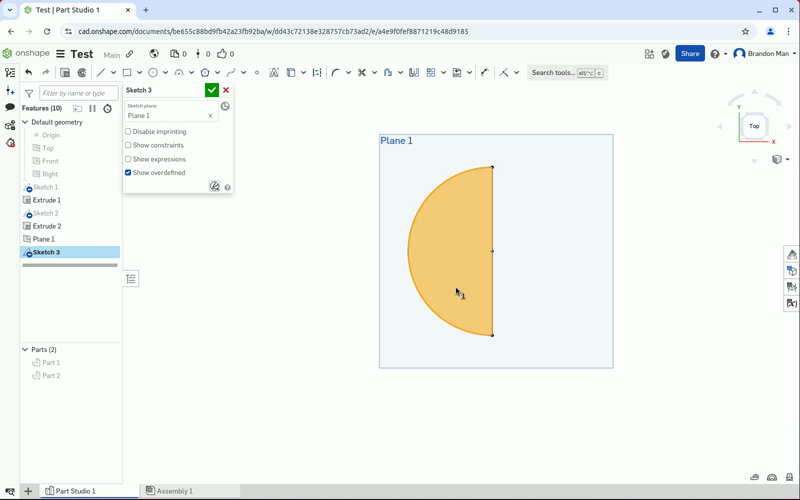
scroll(-6)
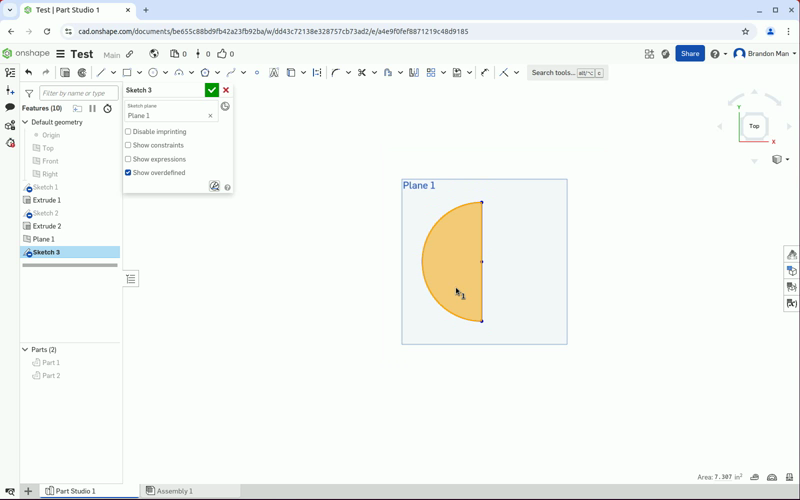
scroll(-6)
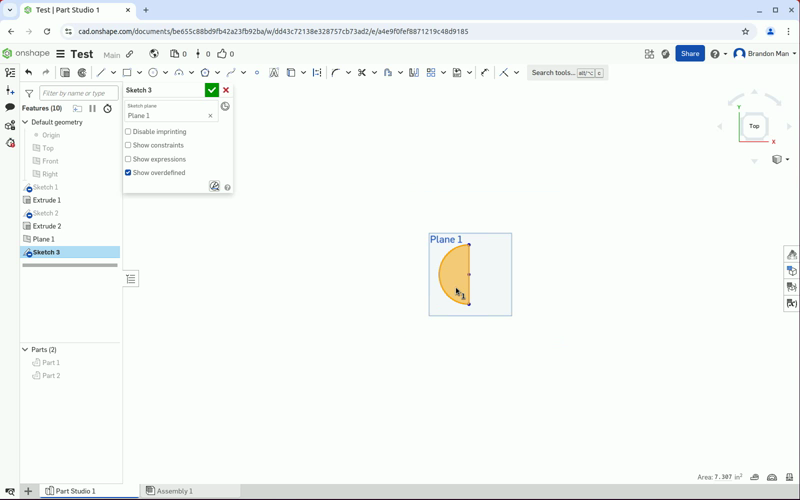
scroll(-6)
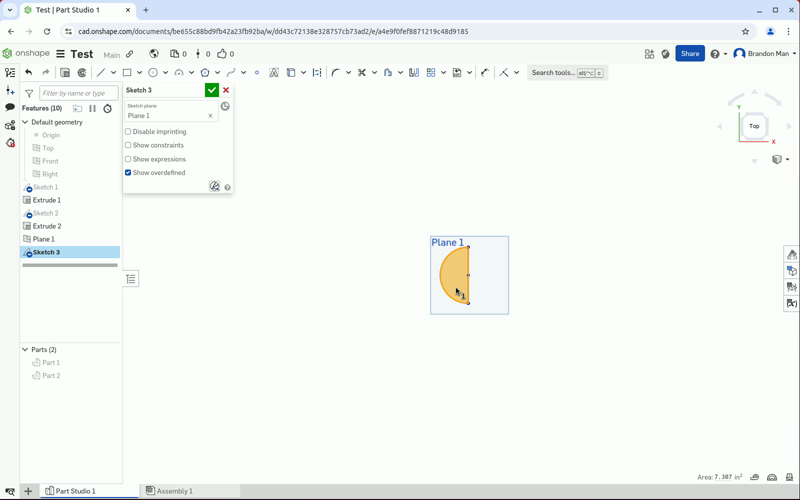
scroll(-6)
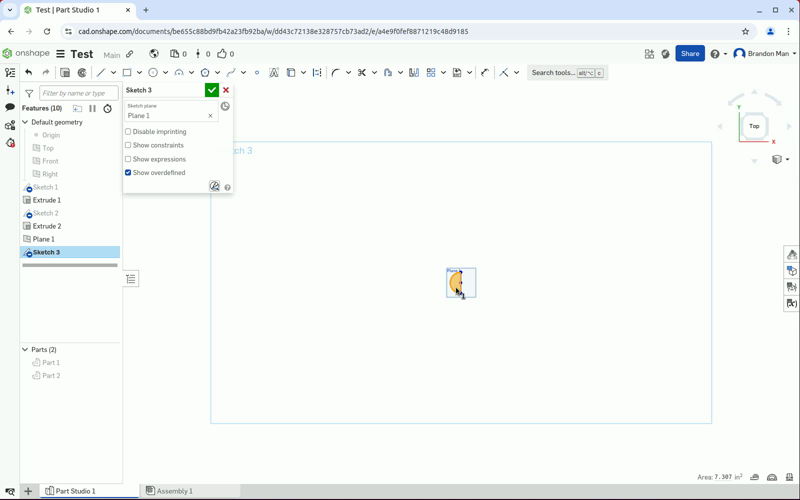
mouse_move(73, 352)
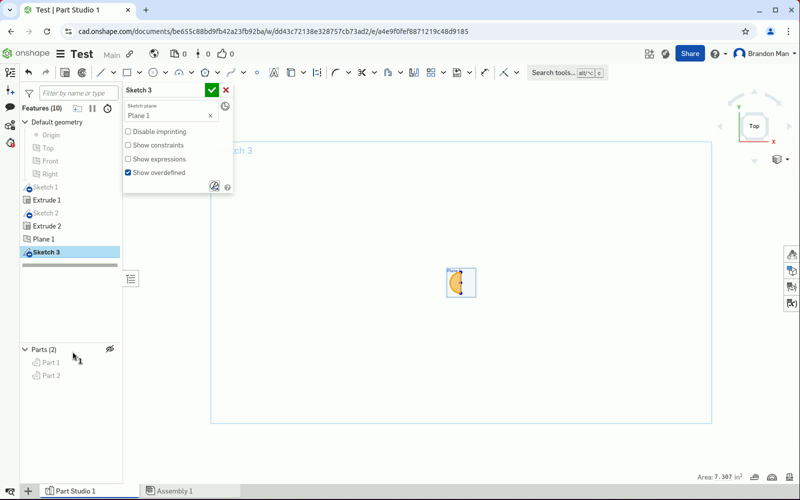
key(shift+y)
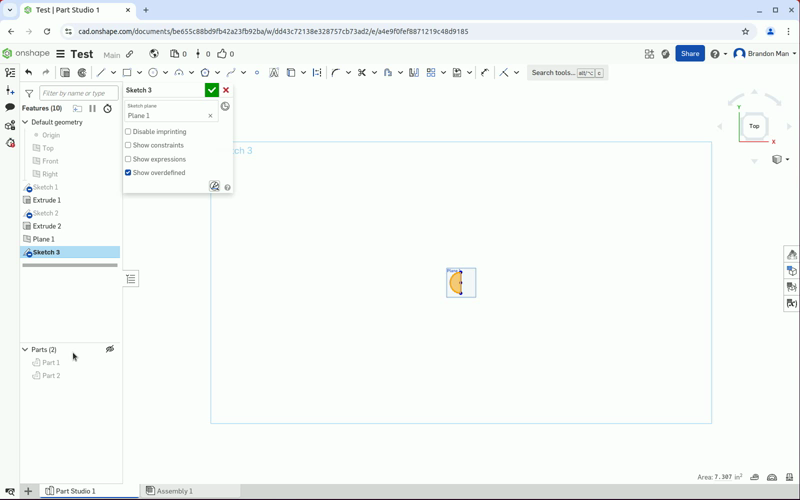
key(shift+e)
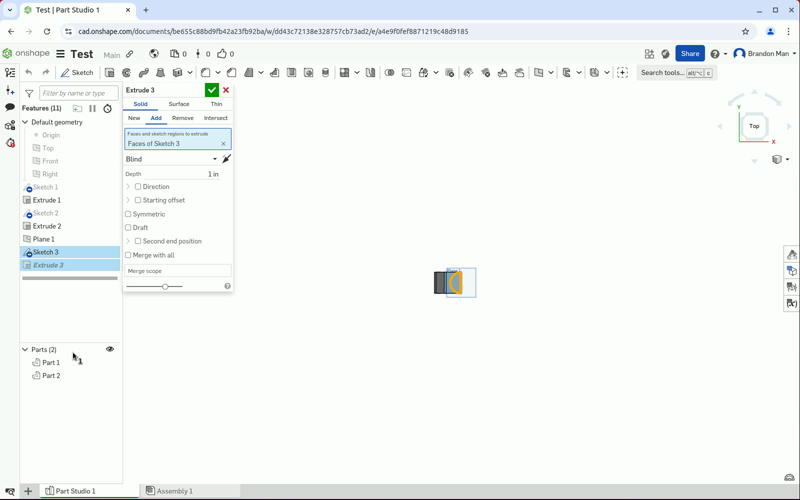
mouse_move(143, 106)
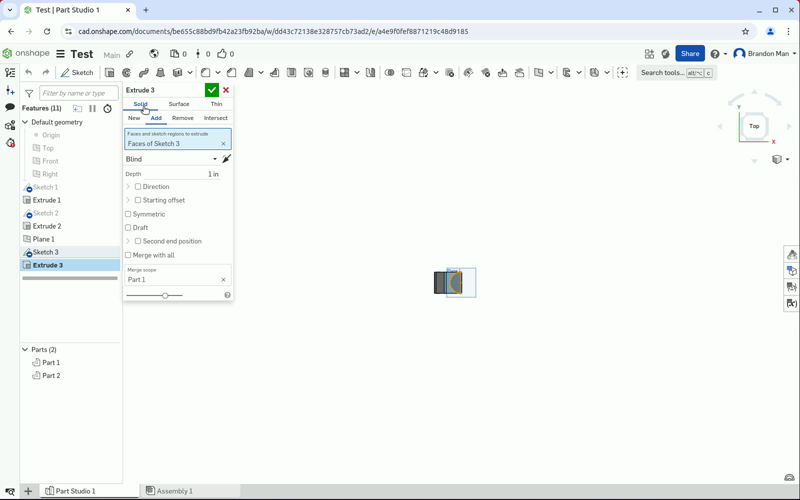
click(143, 106)
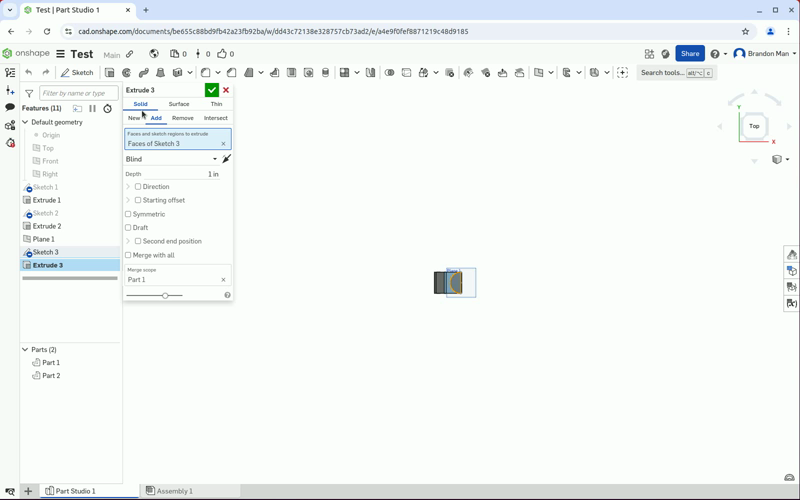
mouse_move(137, 120)
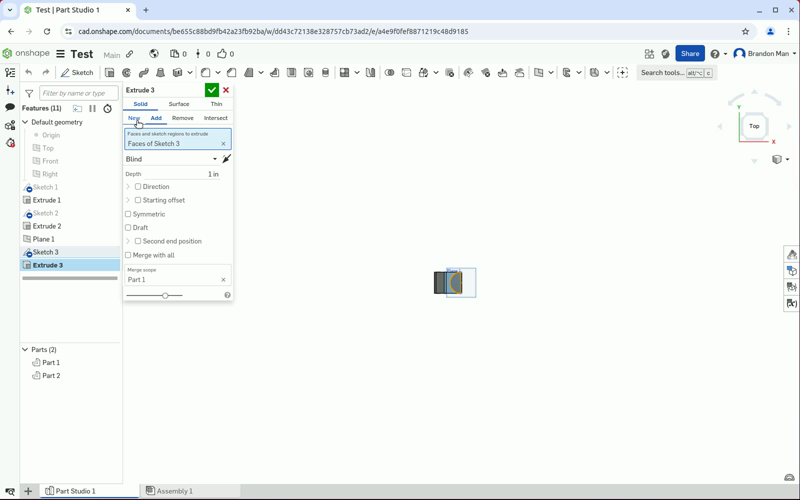
click(137, 120)
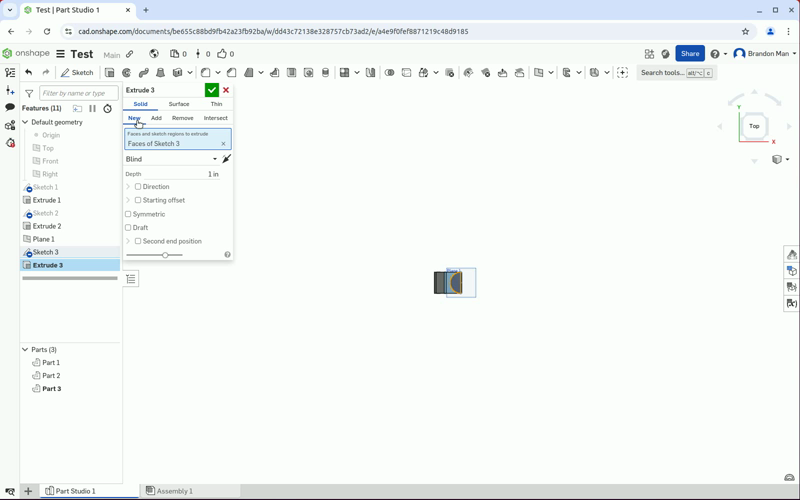
key(tab, 4)
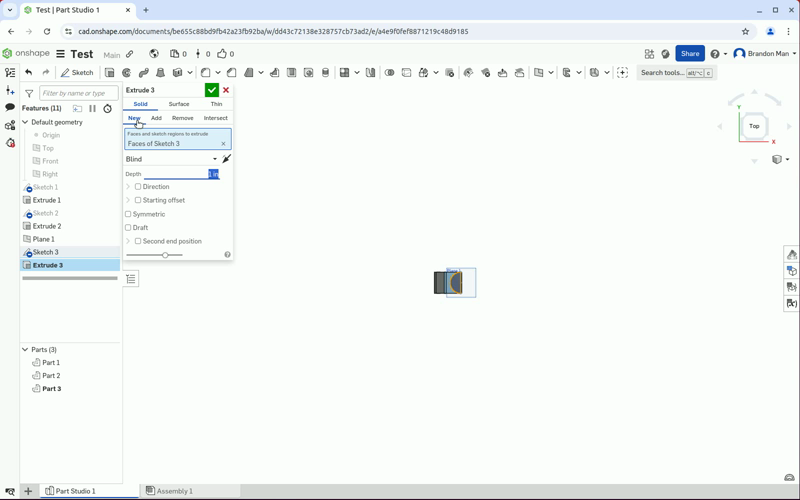
text(-26.478)
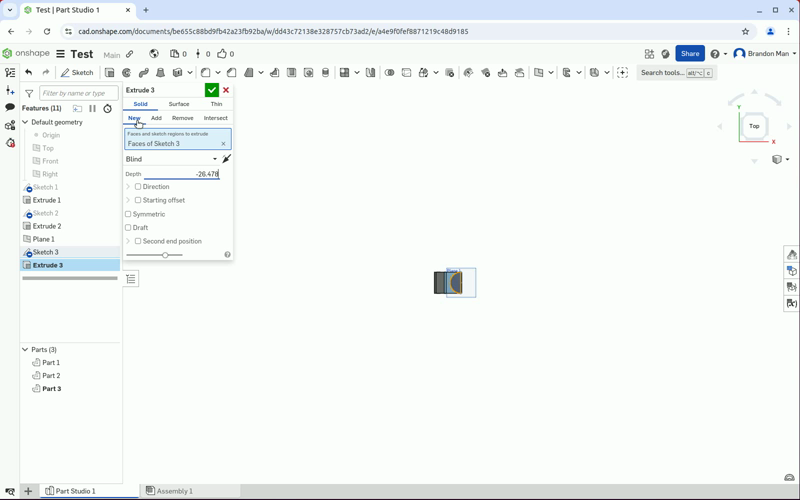
key(enter)
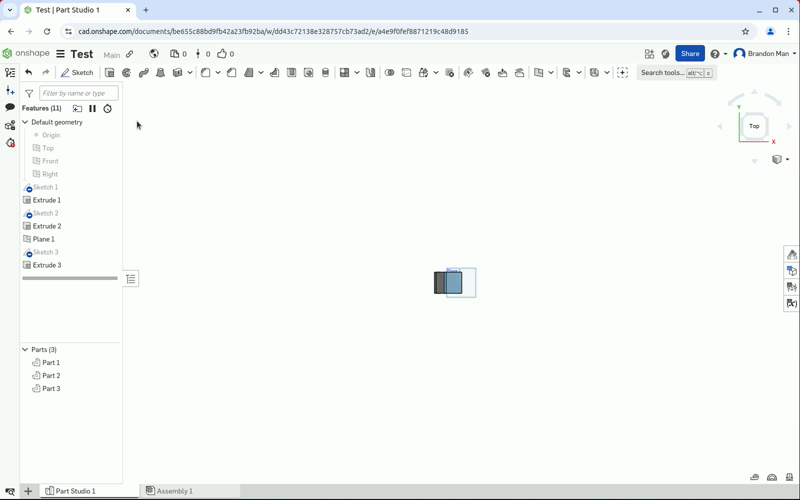
key(shift+h)
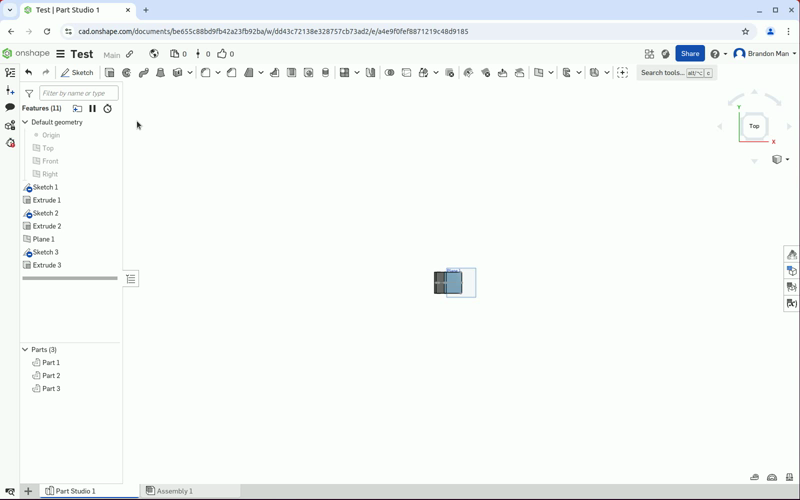
key(shift+h)
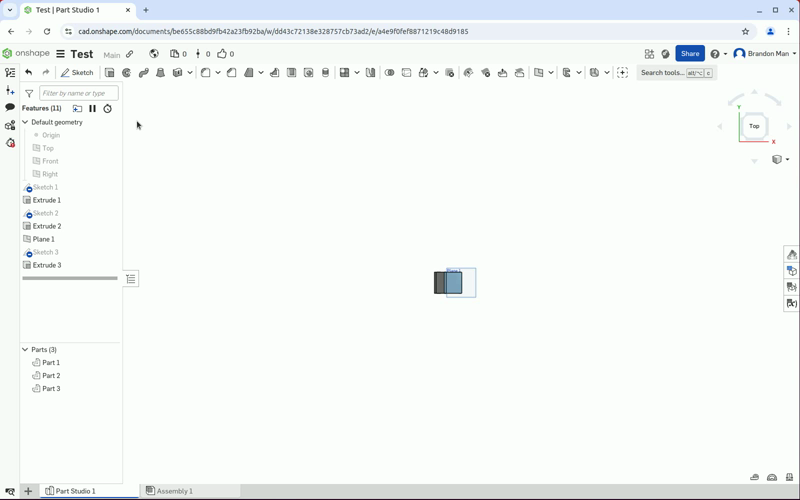
mouse_move(73, 189)
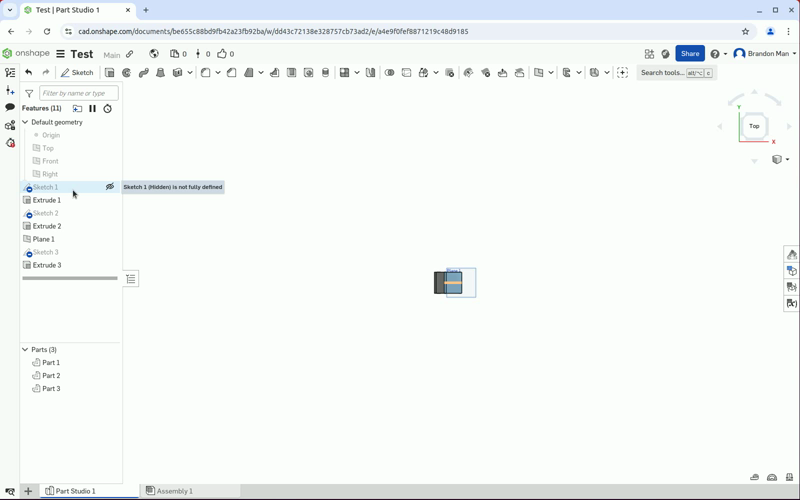
click(73, 189)
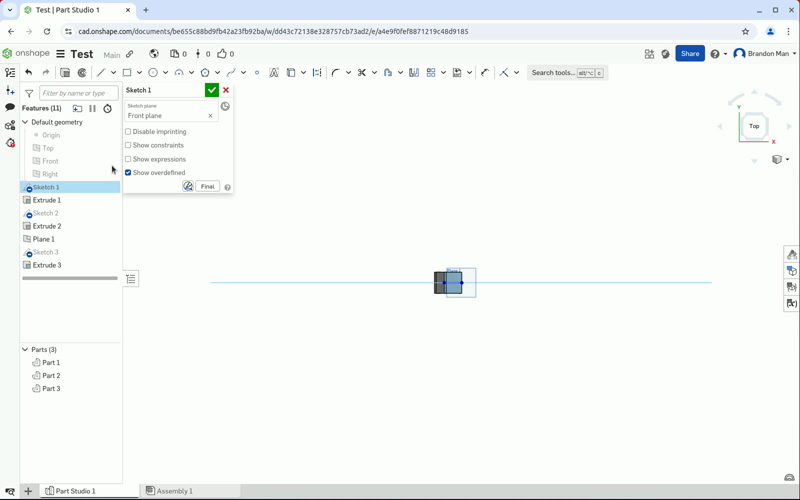
mouse_move(229, 92)
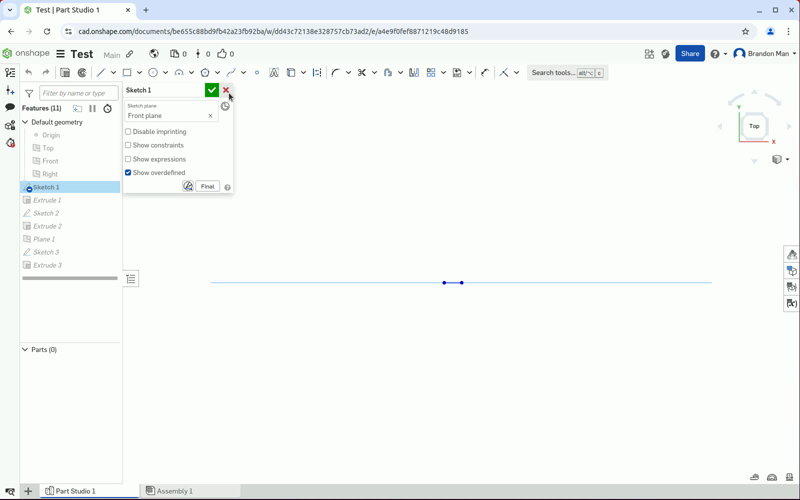
click(229, 92)
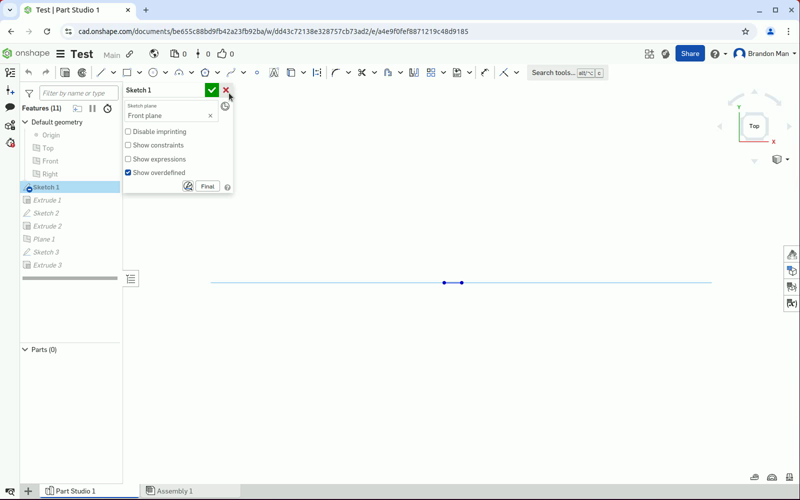
key(shift+s)
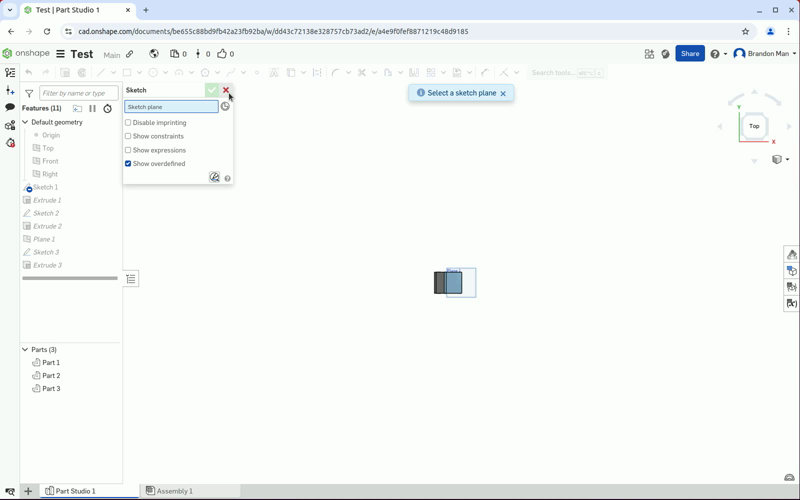
mouse_move(73, 241)
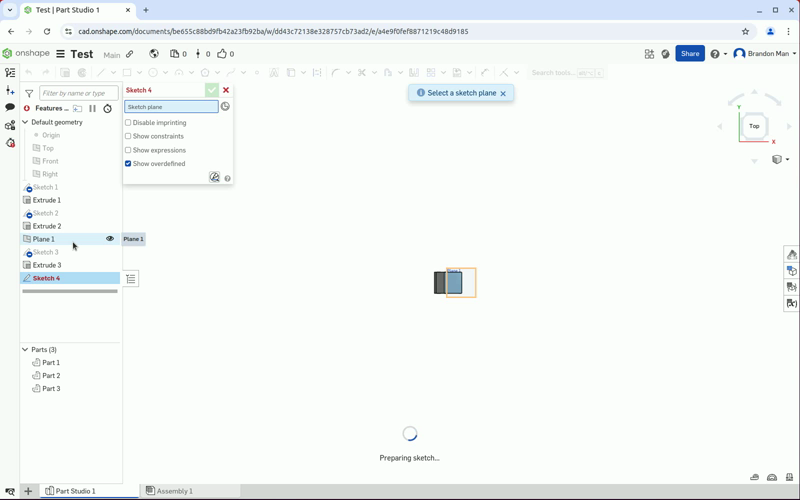
click(73, 241)
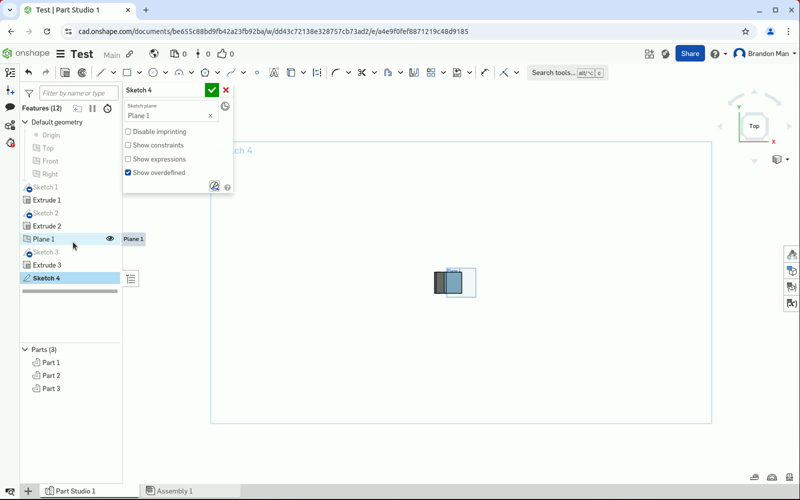
mouse_move(73, 352)
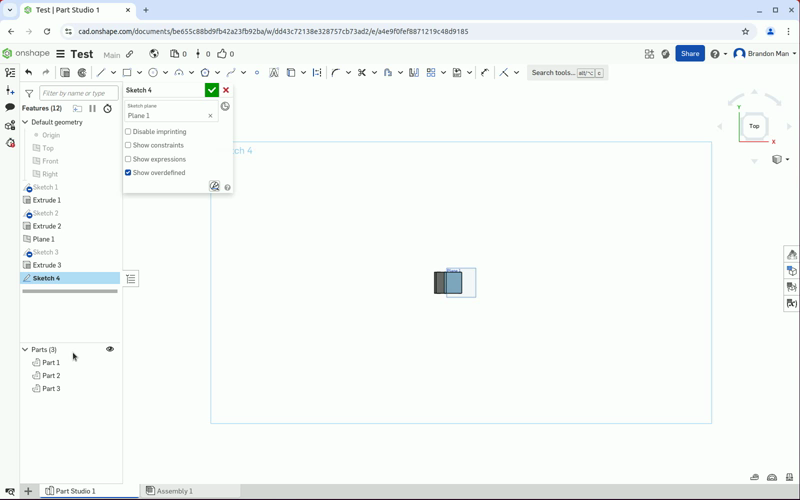
key(y)
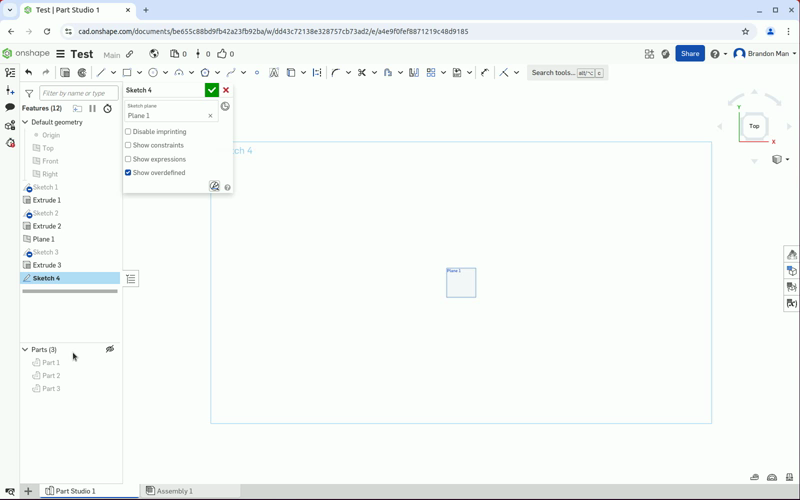
key(a)
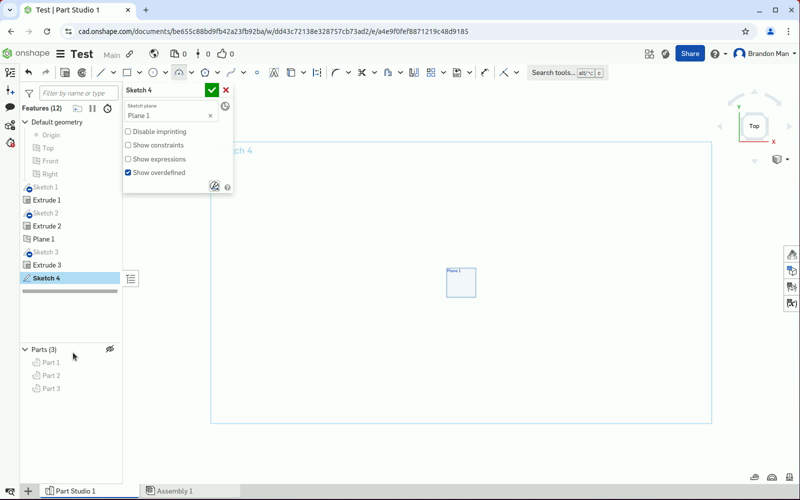
key_down(shift)
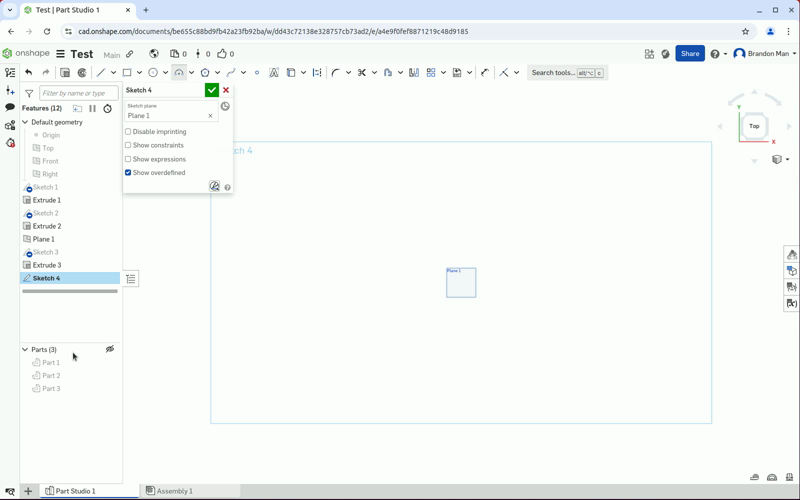
mouse_move(460, 293)
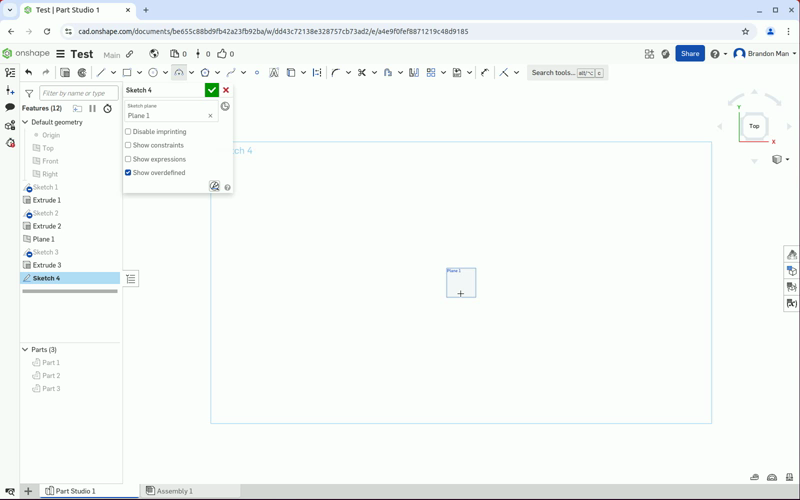
click(460, 293)
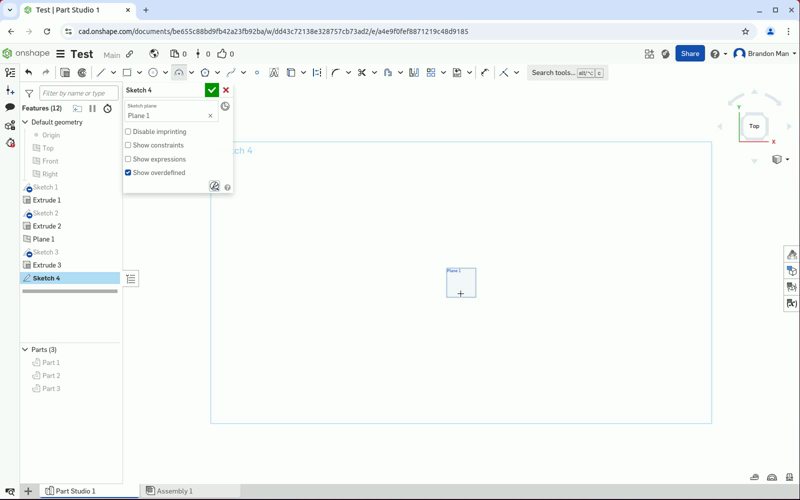
key_up(shift)
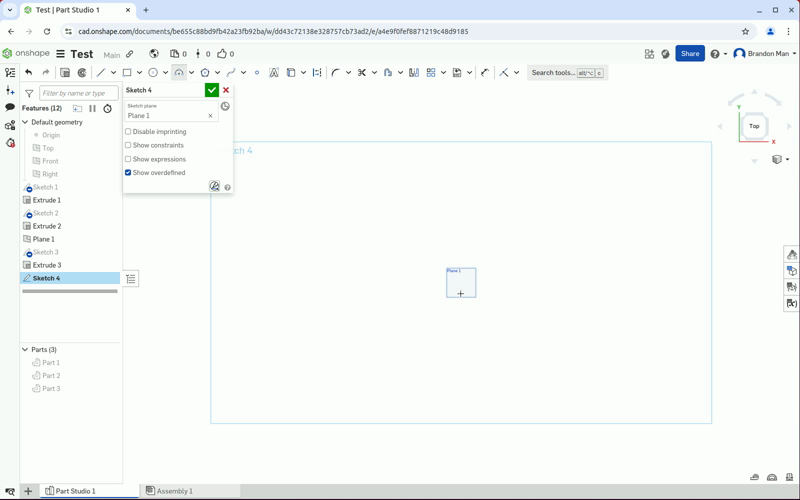
key_down(shift)
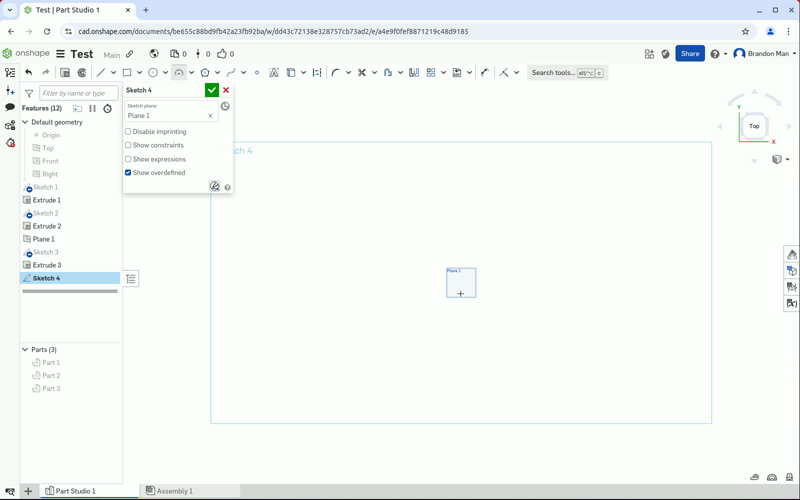
mouse_move(460, 272)
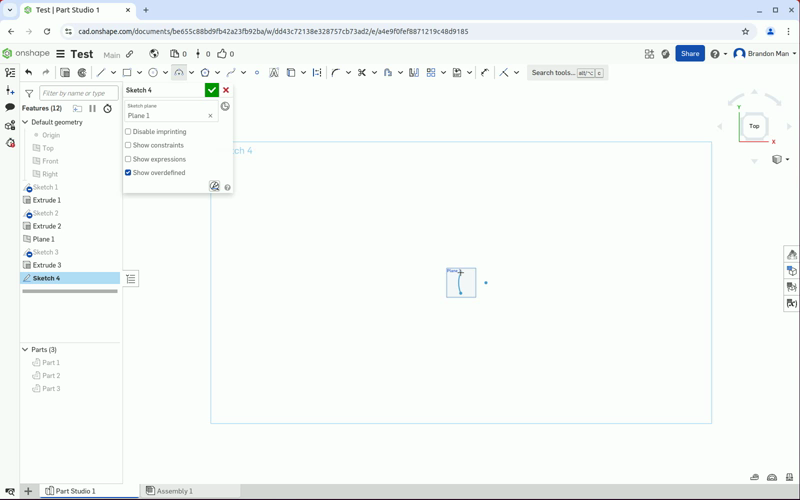
click(460, 272)
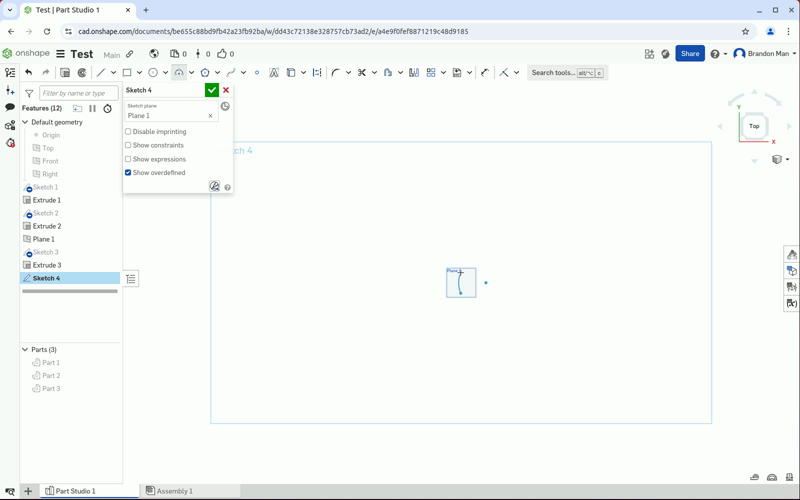
mouse_move(471, 282)
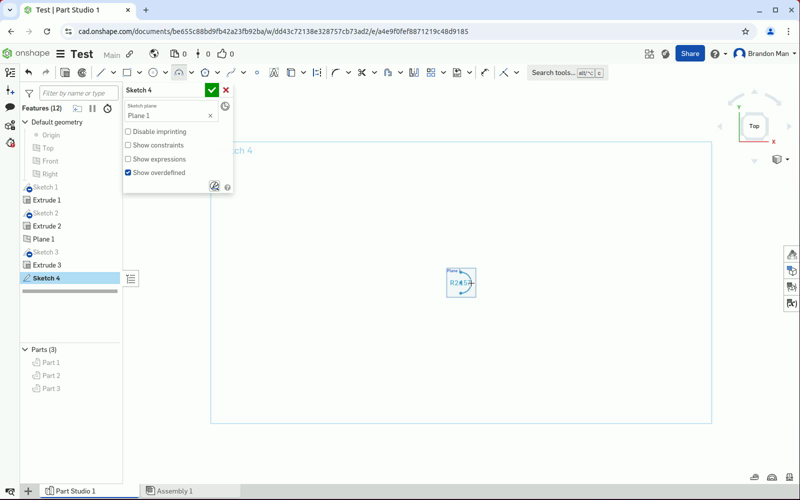
click(471, 282)
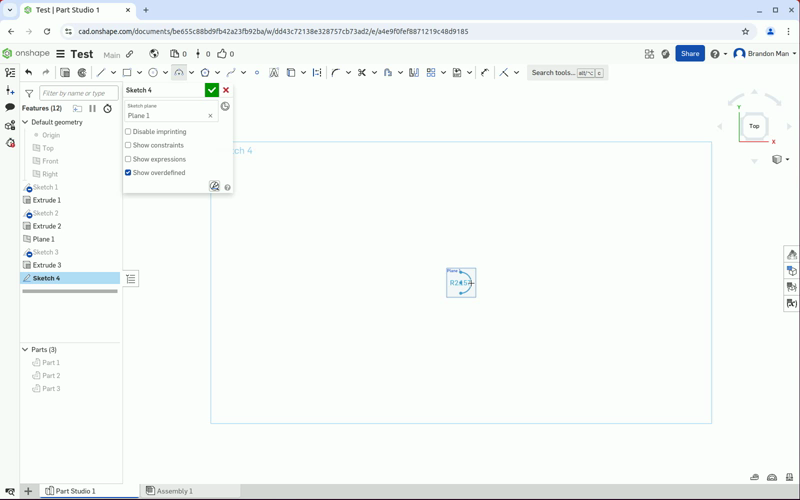
key_up(shift)
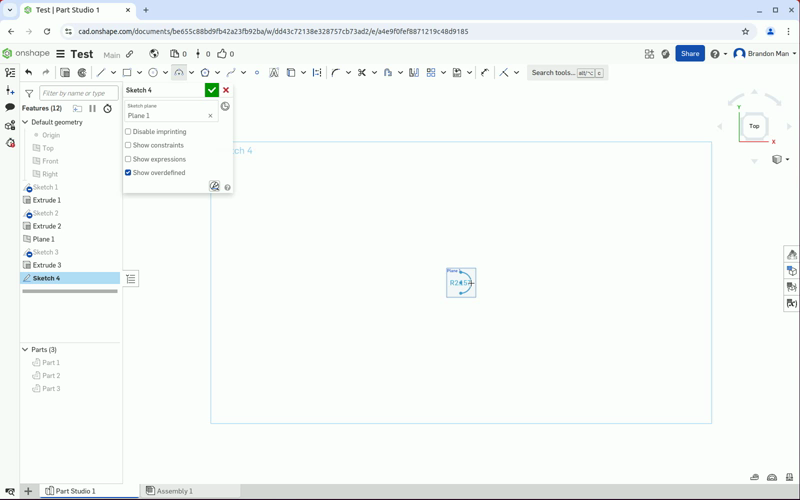
key(esc)
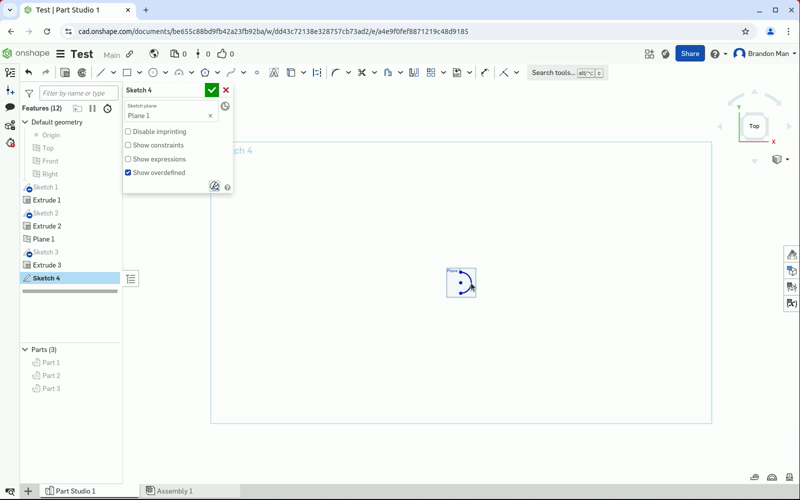
key(l)
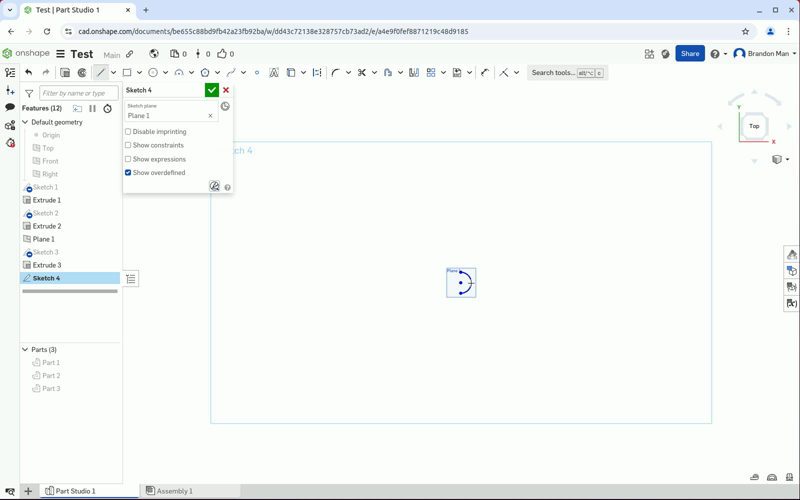
mouse_move(460, 272)
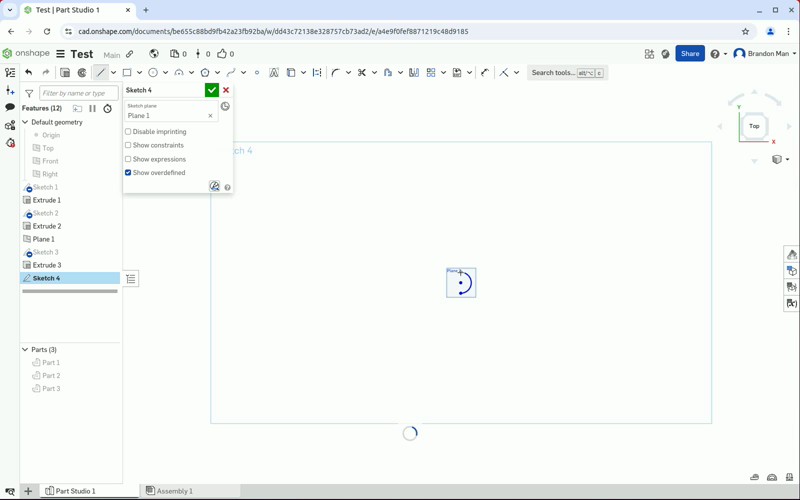
click(460, 272)
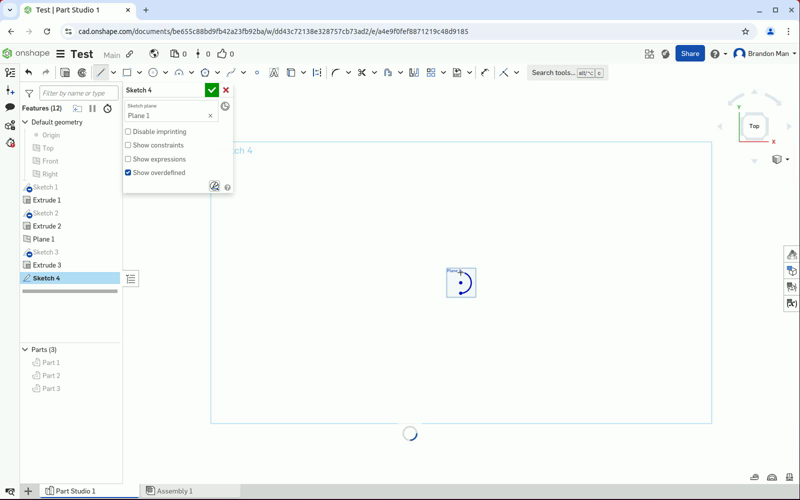
mouse_move(490, 272)
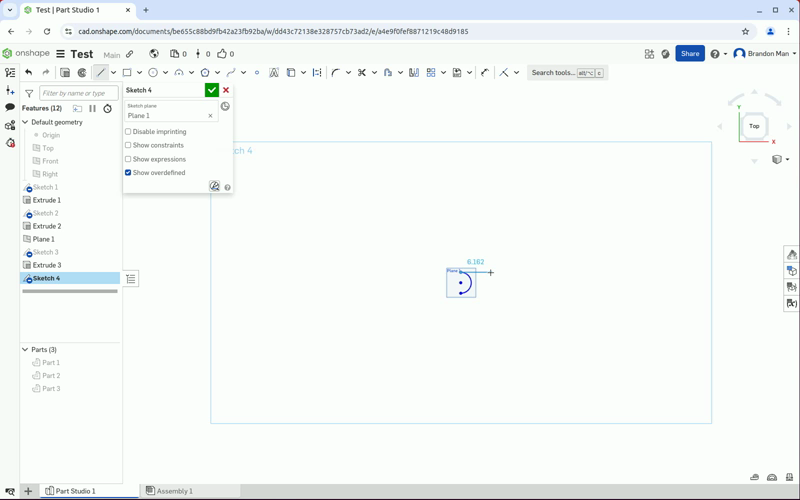
key_down(shift)
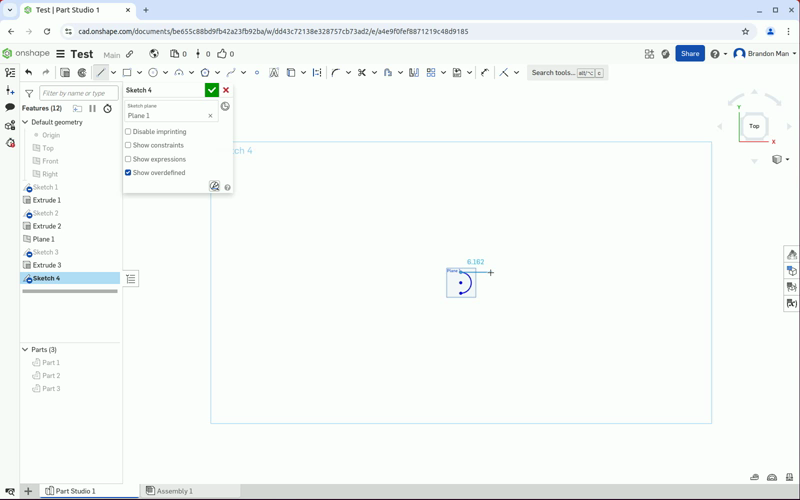
mouse_move(460, 293)
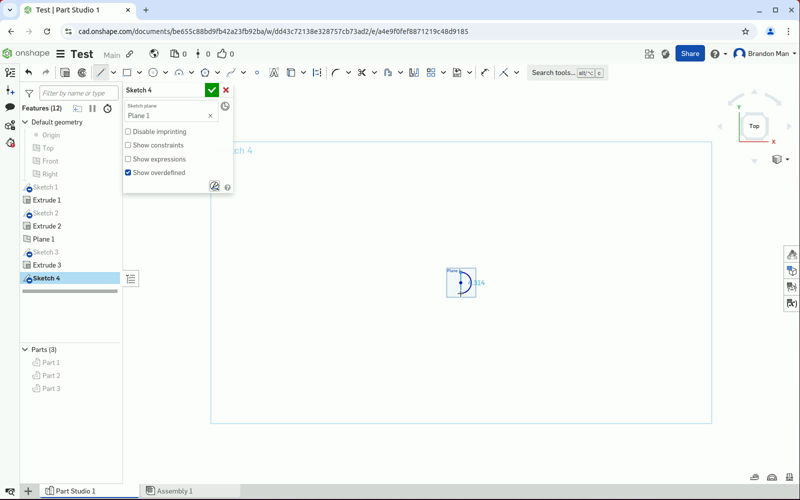
key_up(shift)
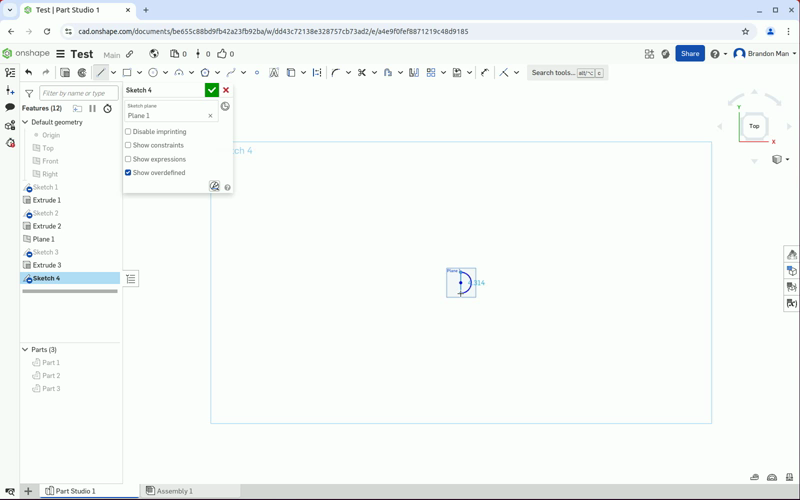
click(460, 293)
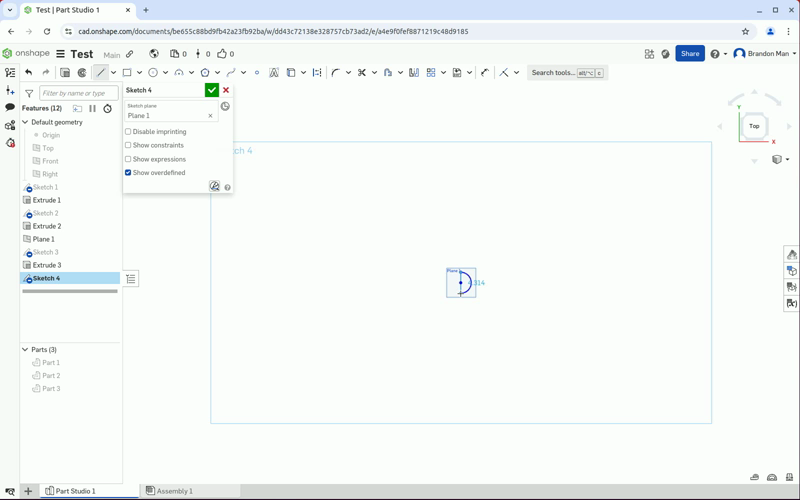
key(esc)
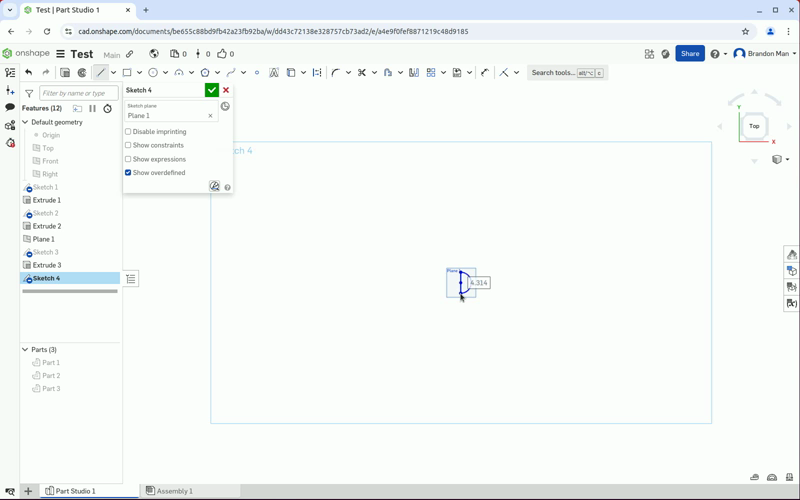
mouse_move(465, 280)
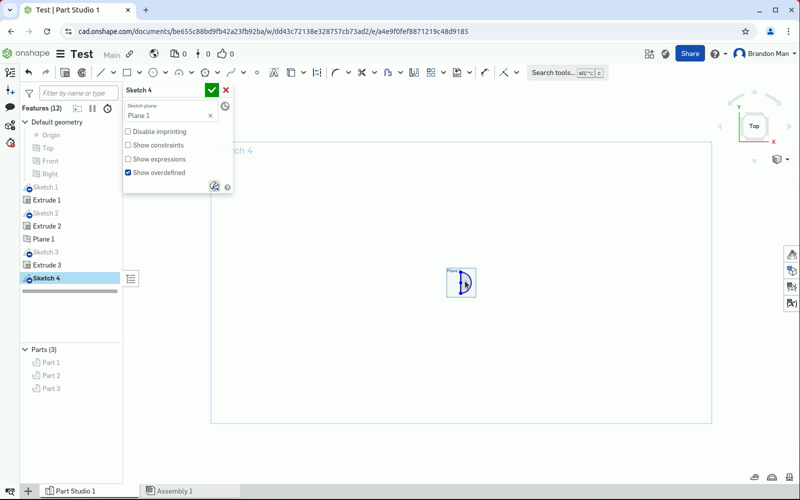
scroll(6)
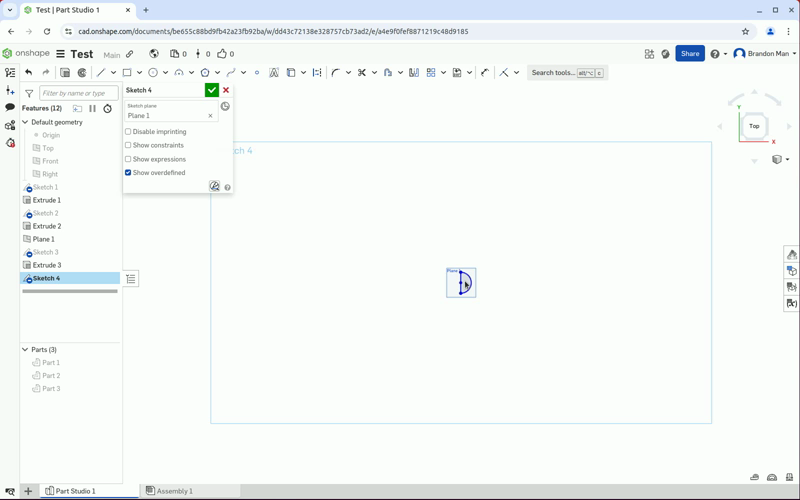
scroll(6)
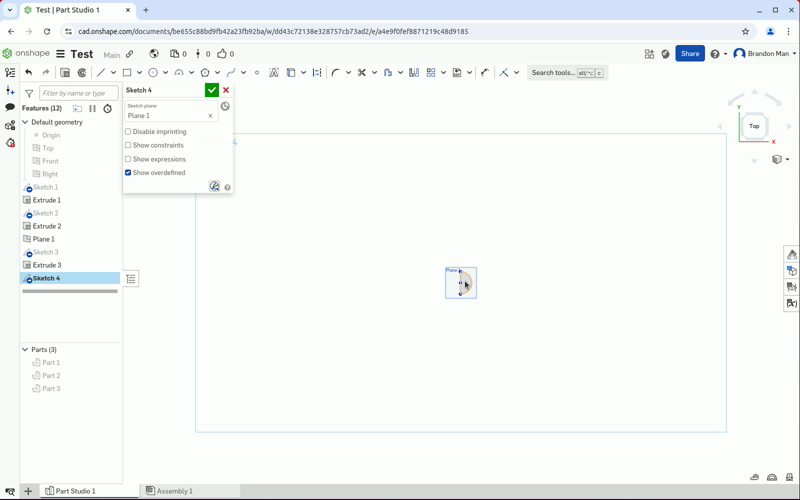
scroll(6)
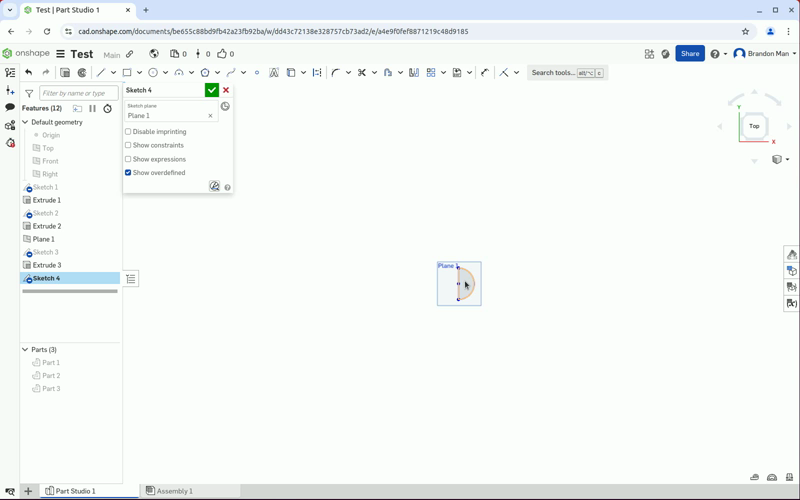
scroll(6)
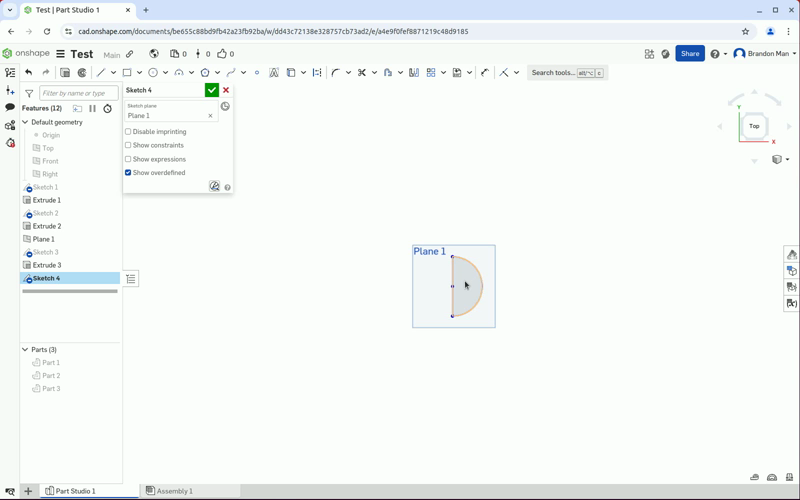
scroll(6)
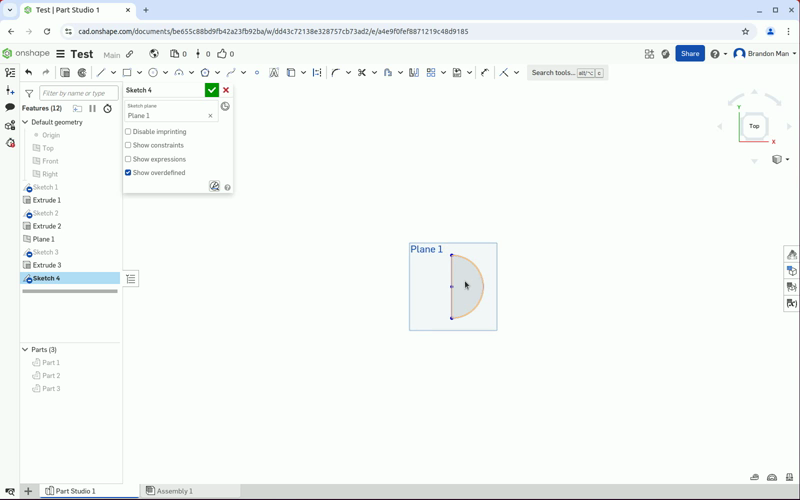
scroll(6)
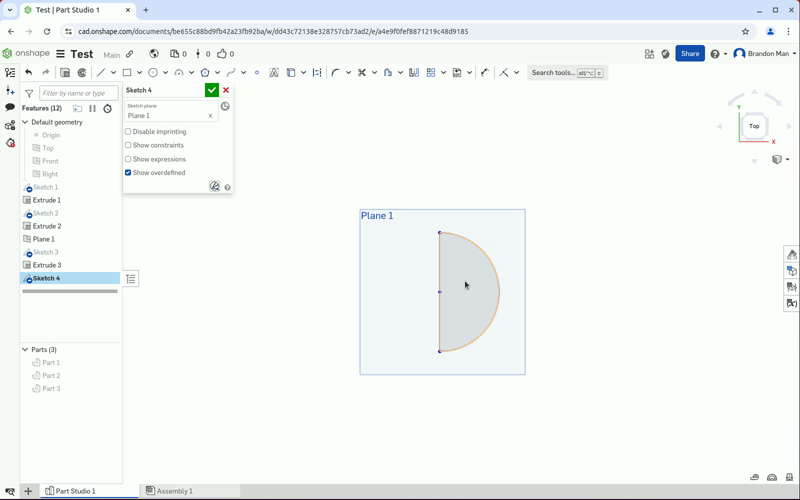
scroll(6)
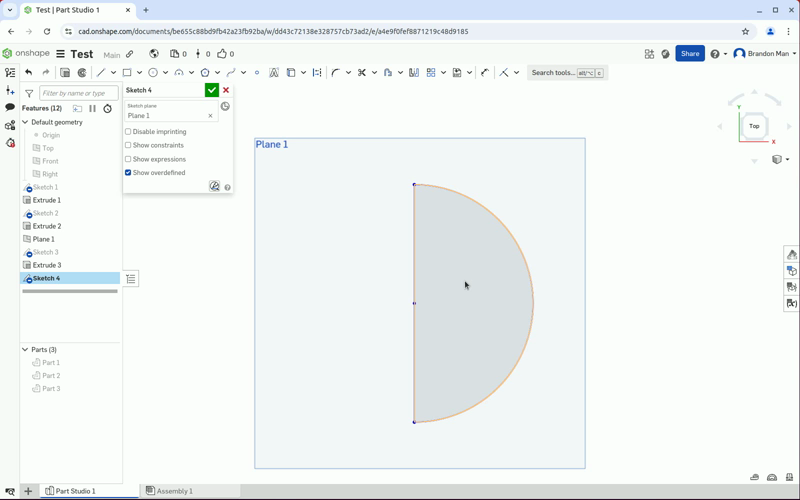
click(465, 280)
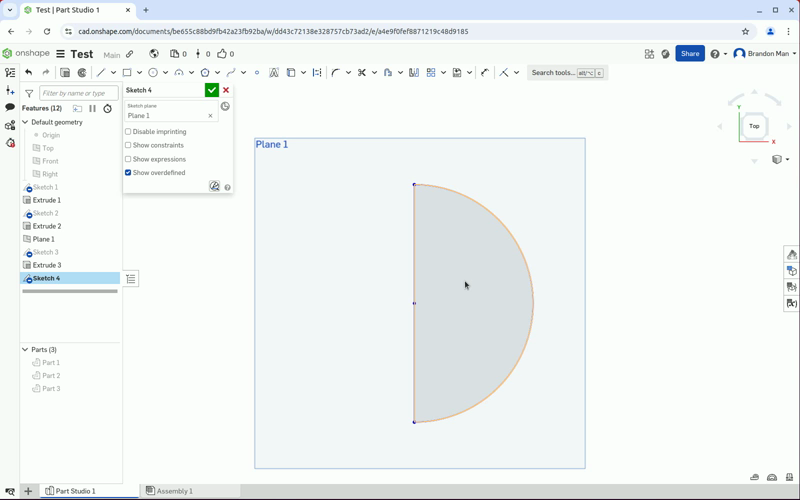
scroll(-6)
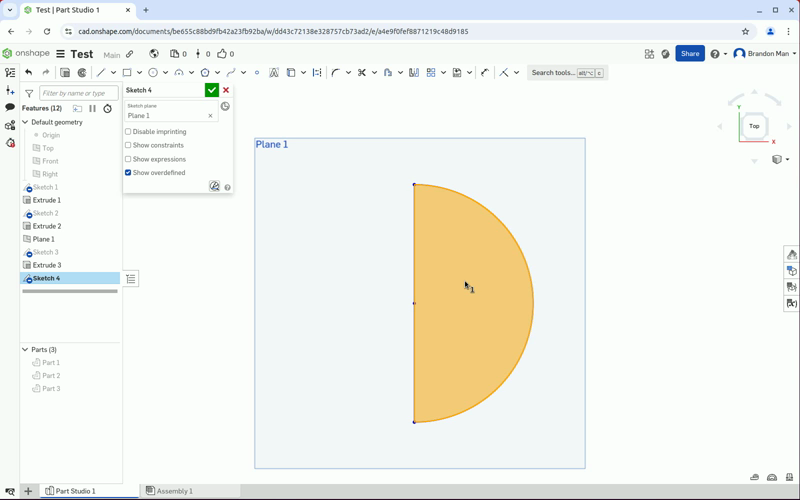
scroll(-6)
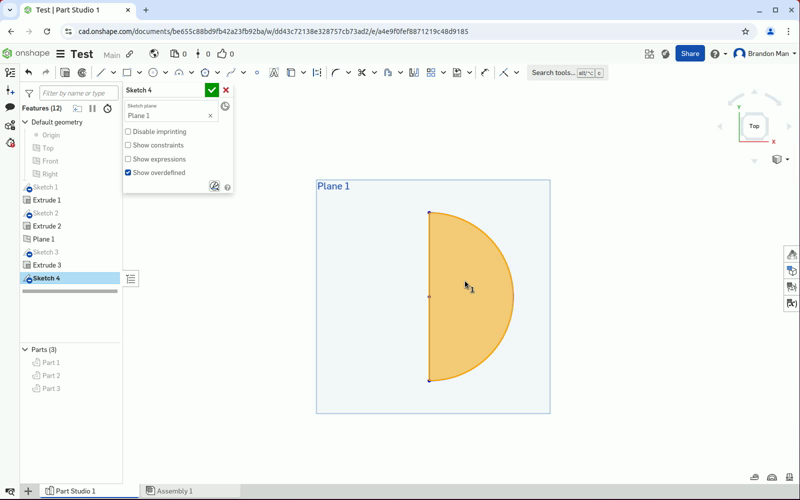
scroll(-6)
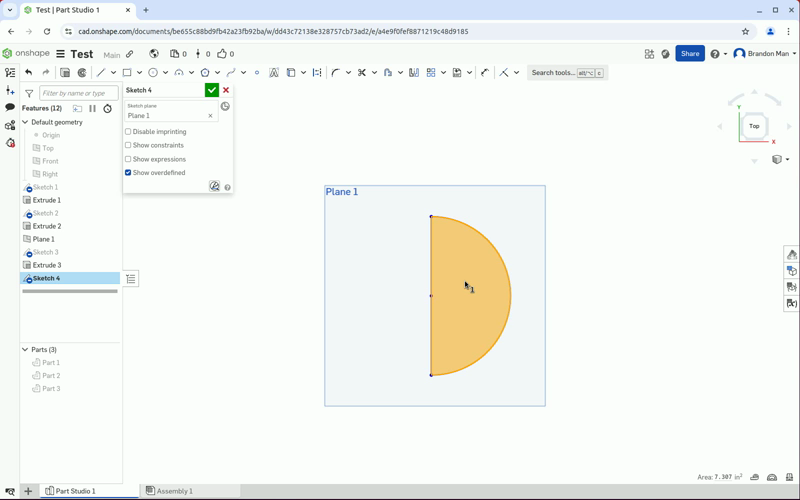
scroll(-6)
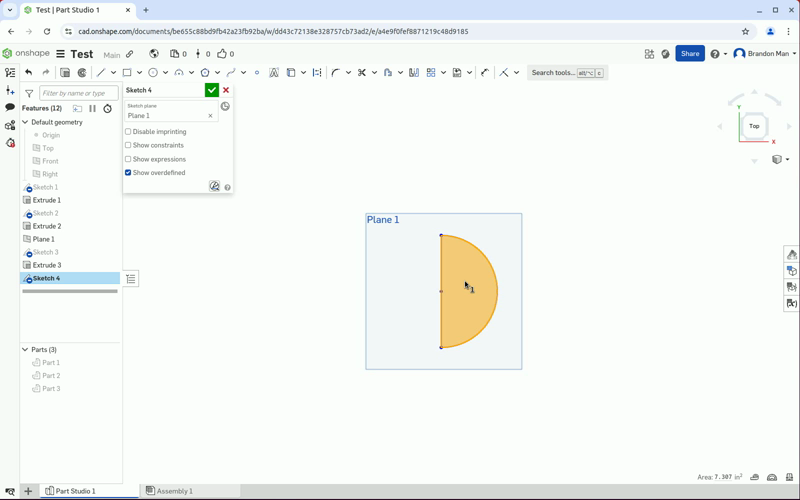
scroll(-6)
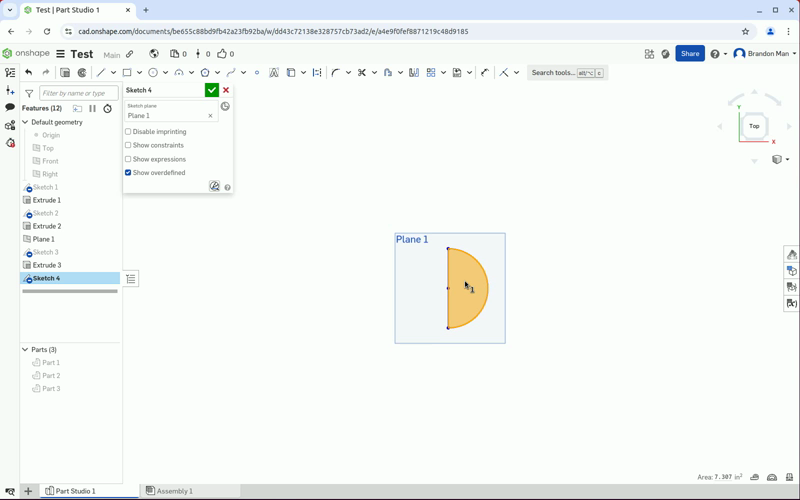
scroll(-6)
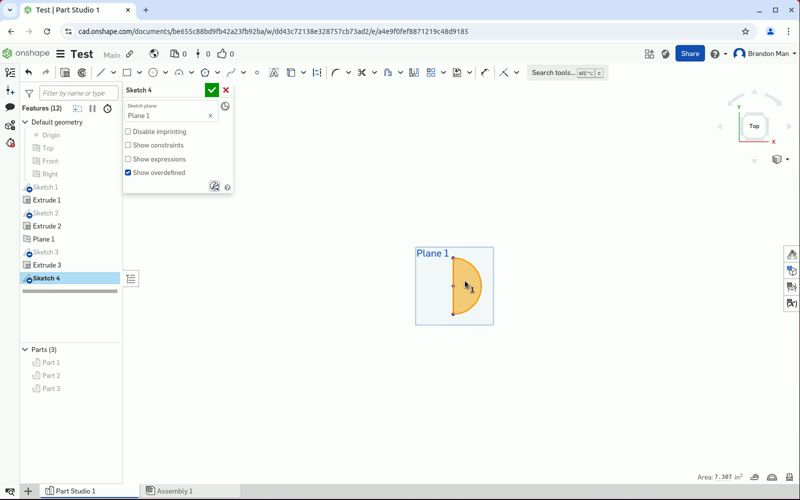
scroll(-6)
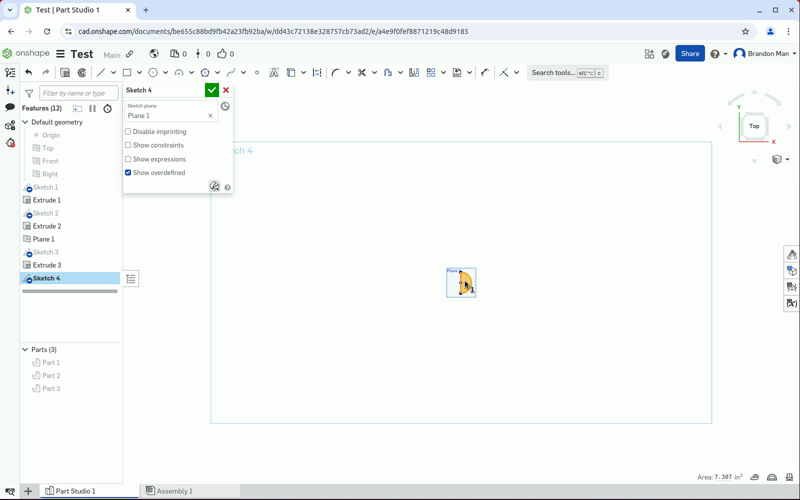
mouse_move(73, 352)
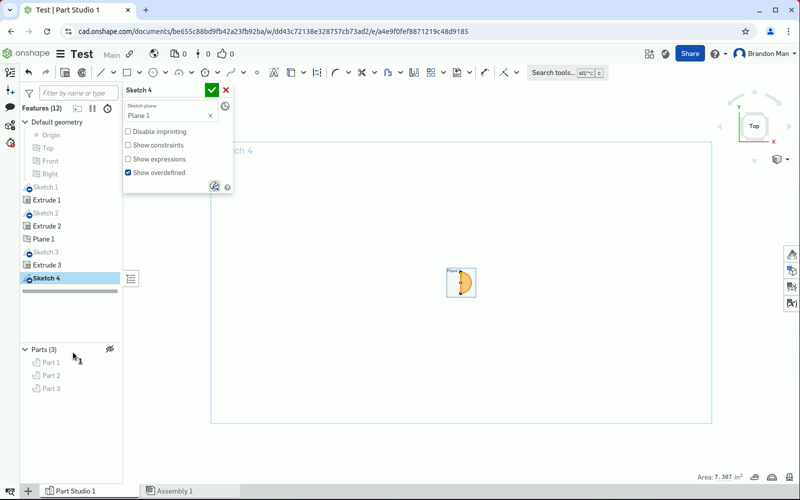
key(shift+y)
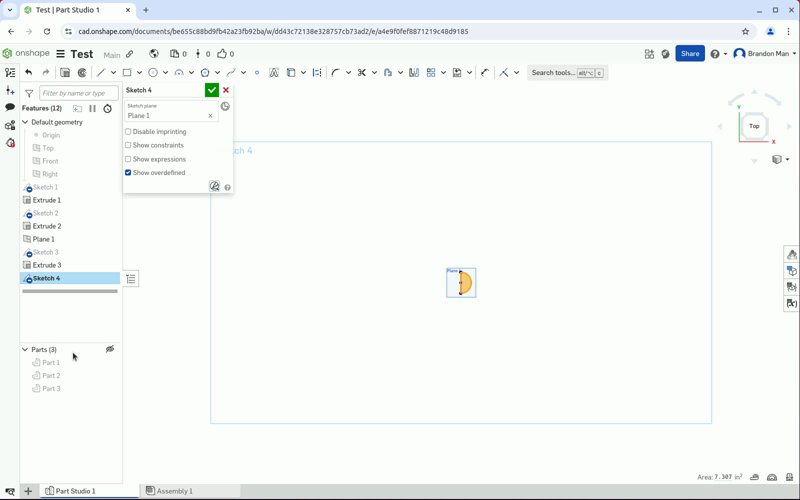
key(shift+e)
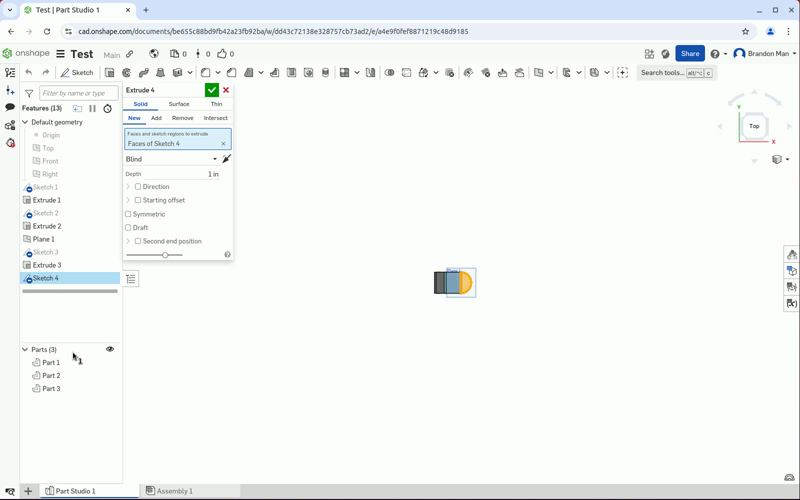
mouse_move(143, 106)
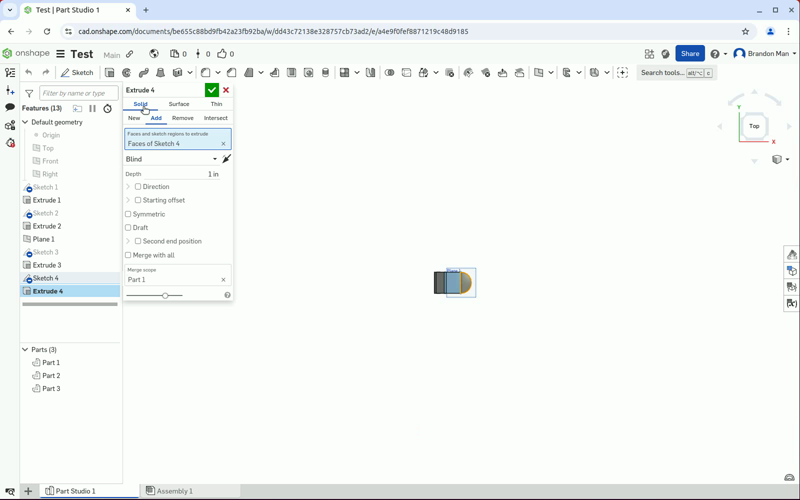
click(143, 106)
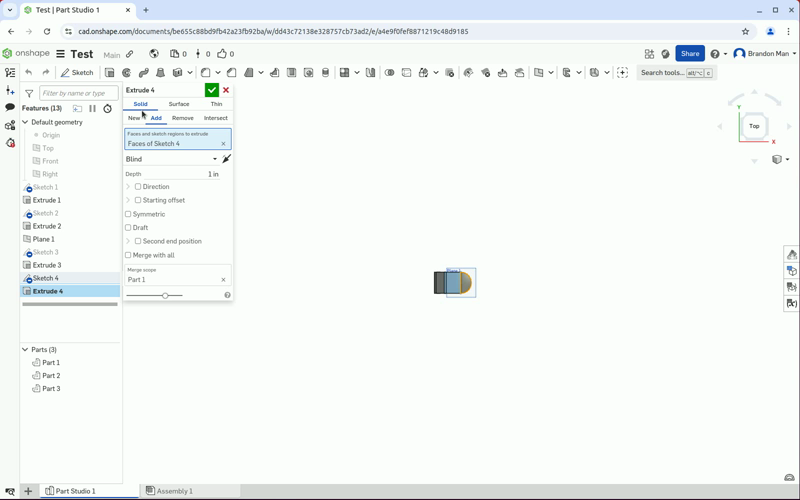
mouse_move(137, 120)
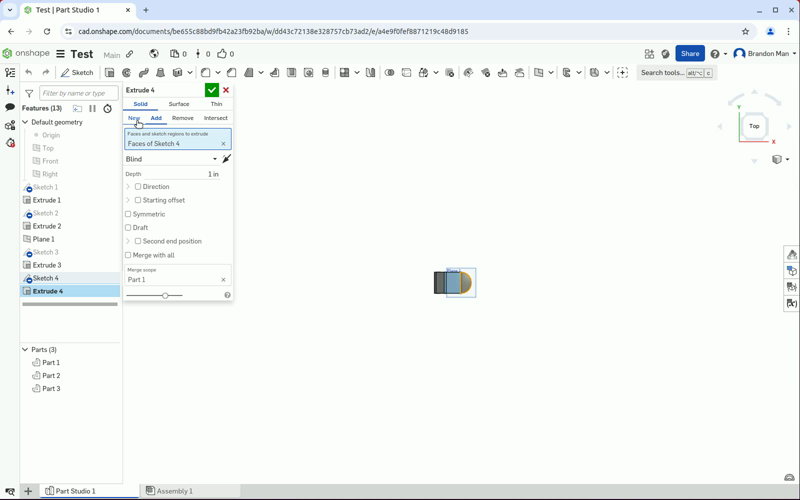
click(137, 120)
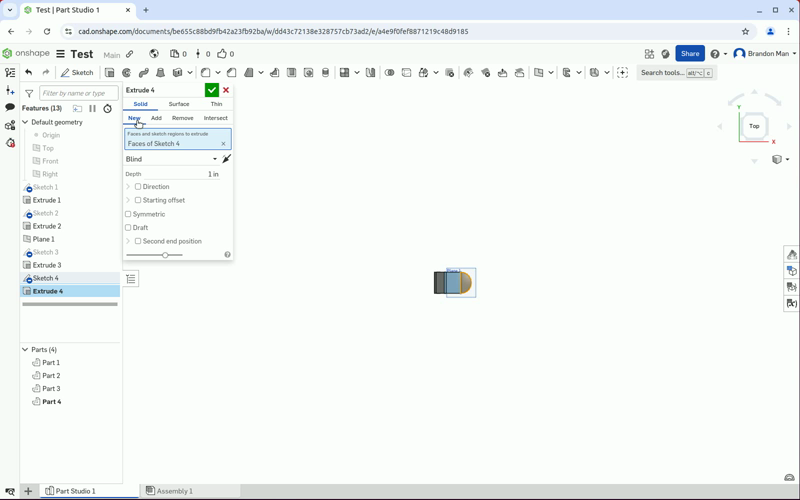
key(tab, 4)
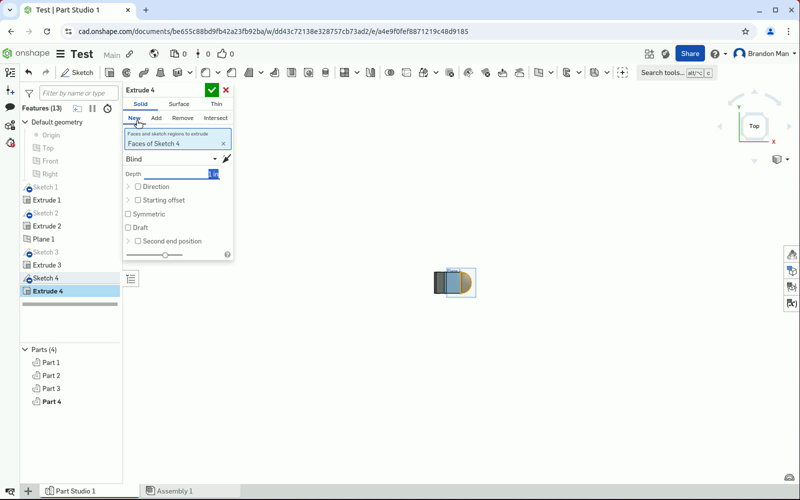
text(-26.478)
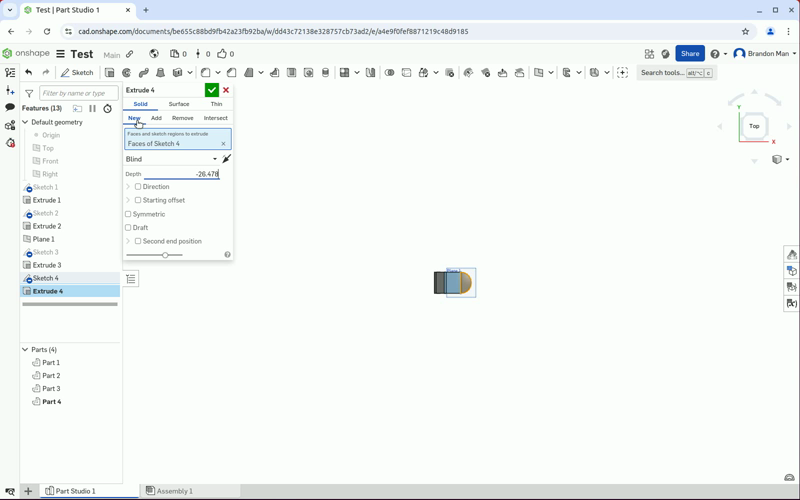
key(enter)
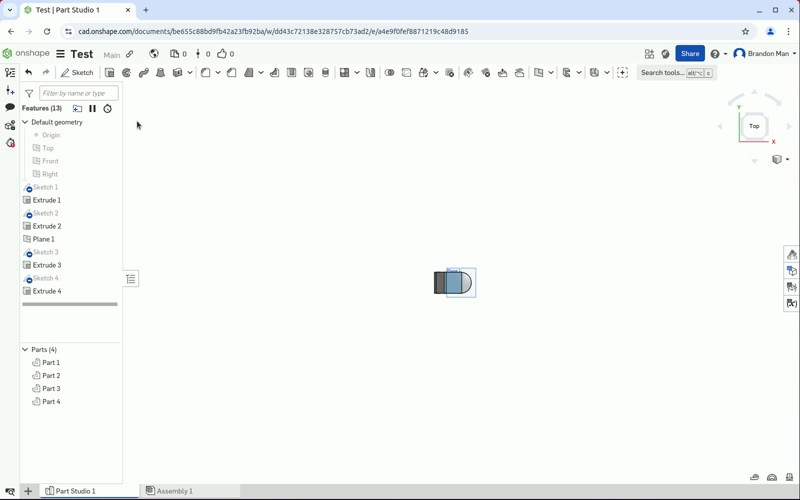
key(shift+h)
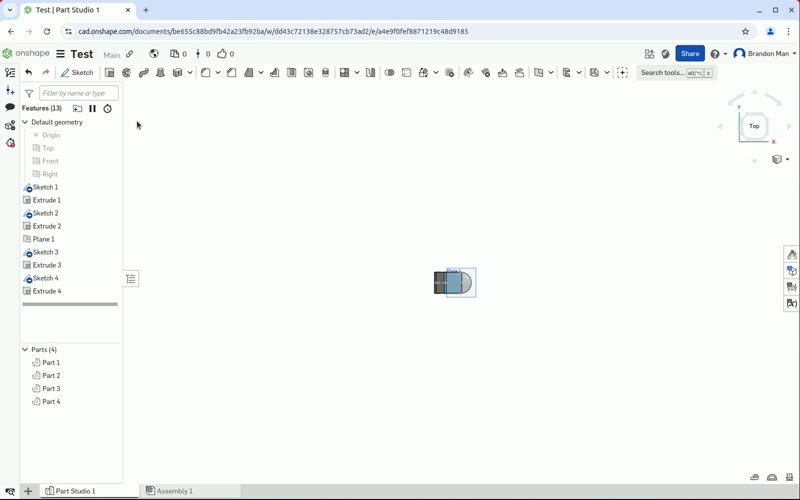
key(shift+h)
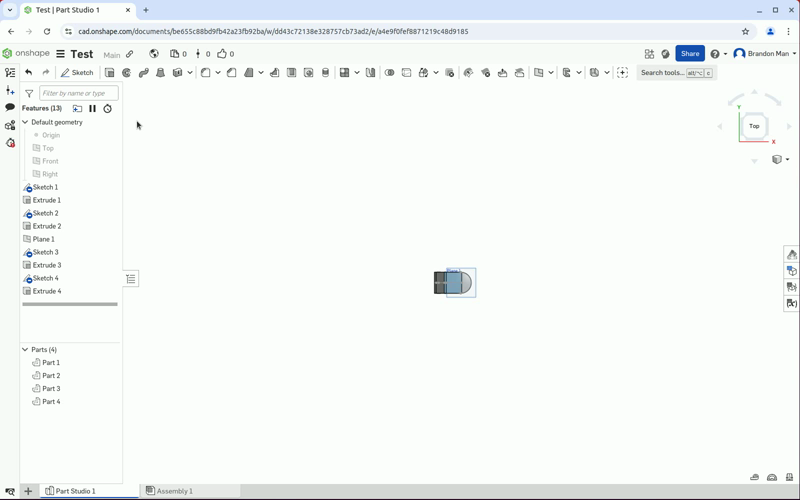
key(shift+7)
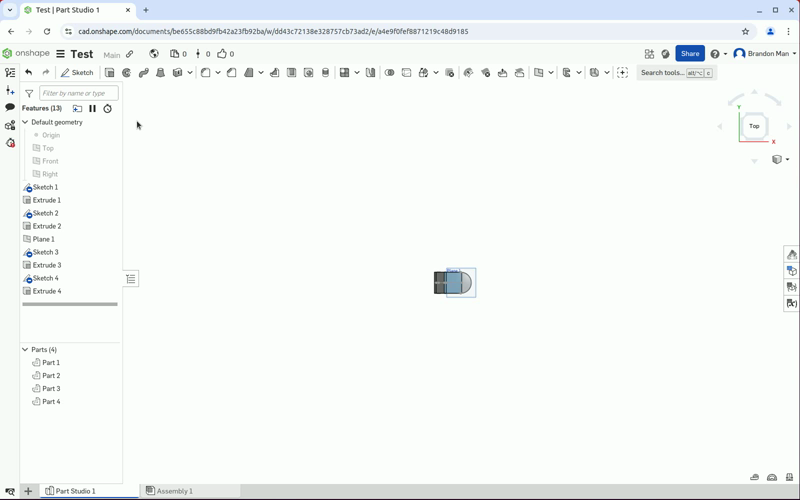
key(up, 3)
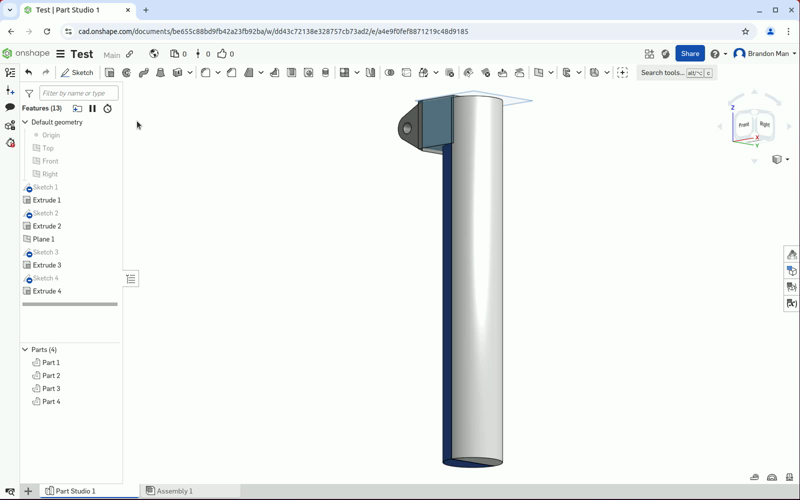
key(left, 3)
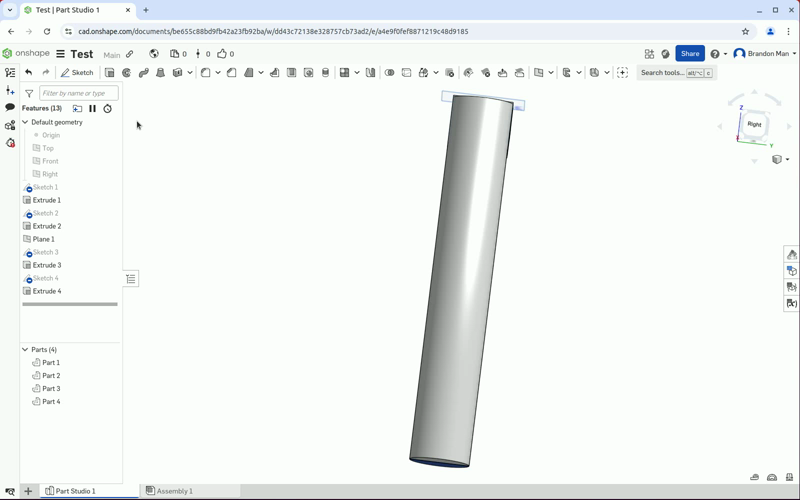
key(right, 3)
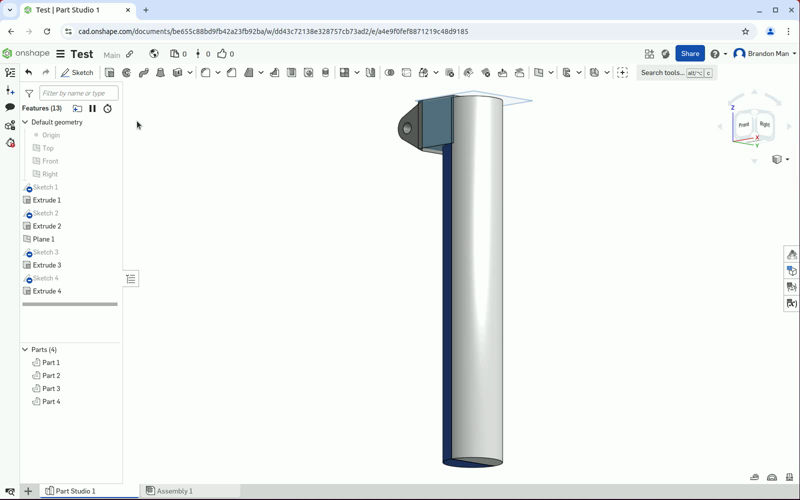
key(down, 3)
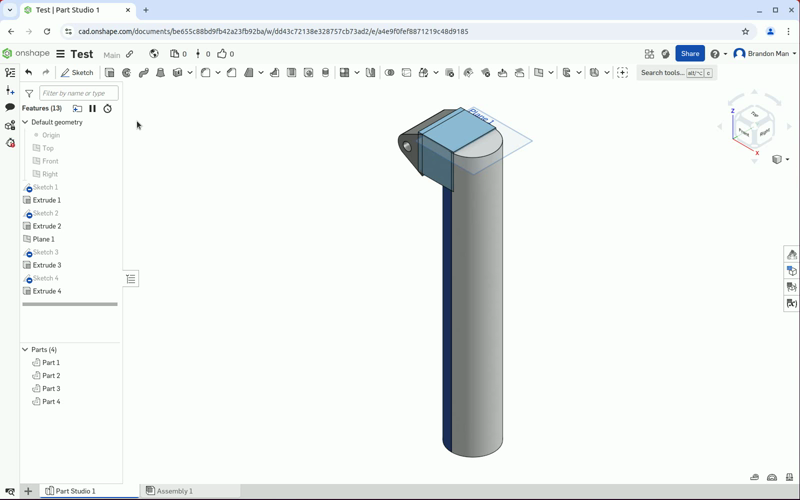
mouse_move(73, 189)
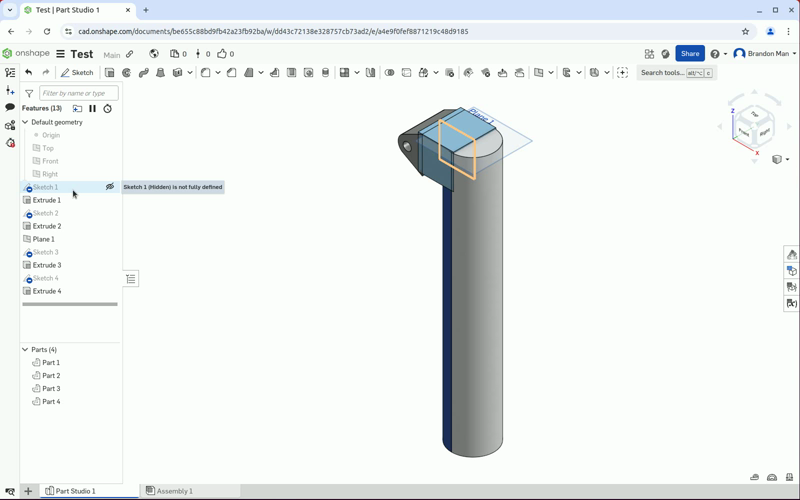
click(73, 189)